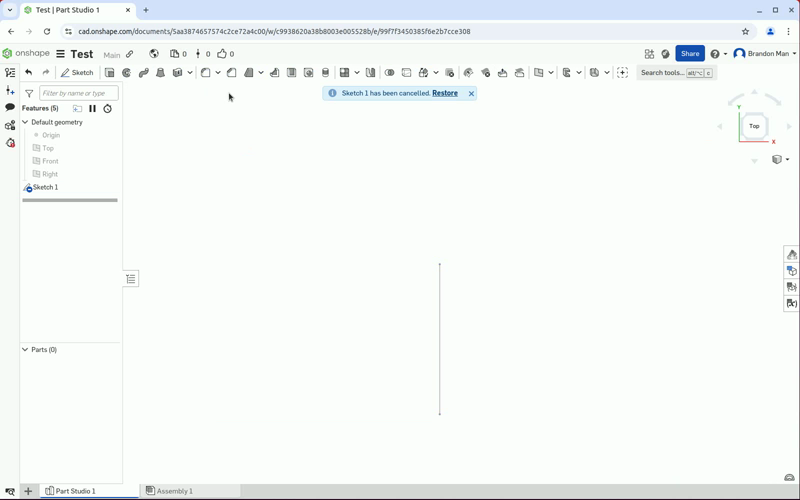
key(shift+h)
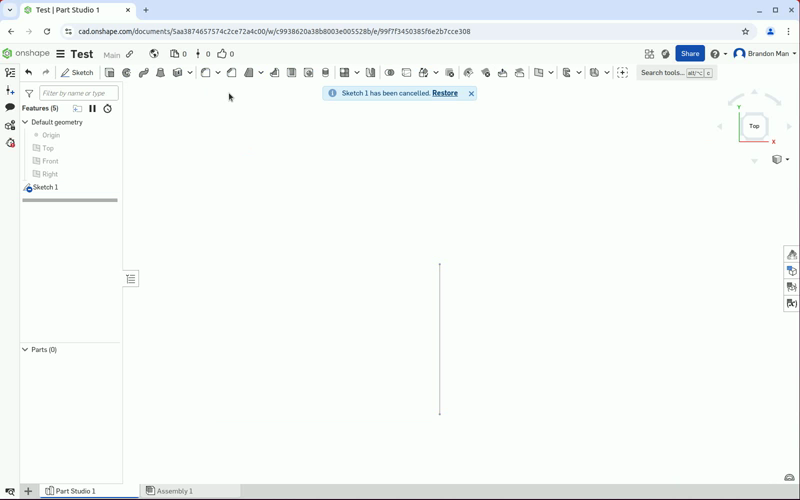
key(shift+s)
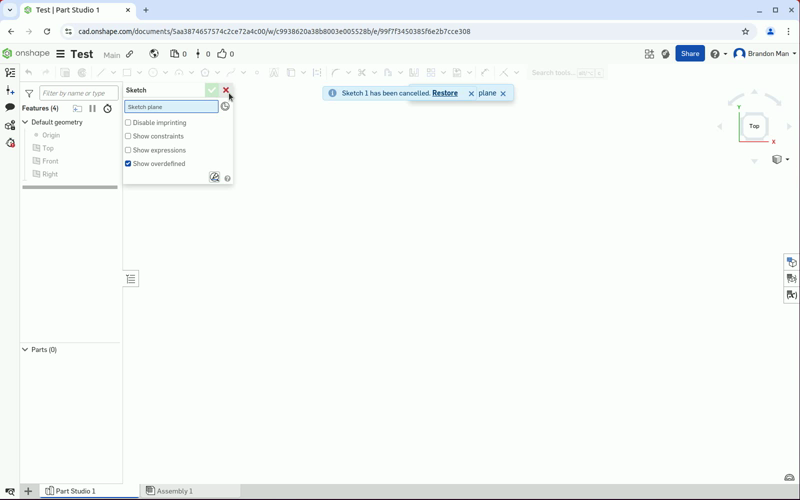
mouse_move(73, 150)
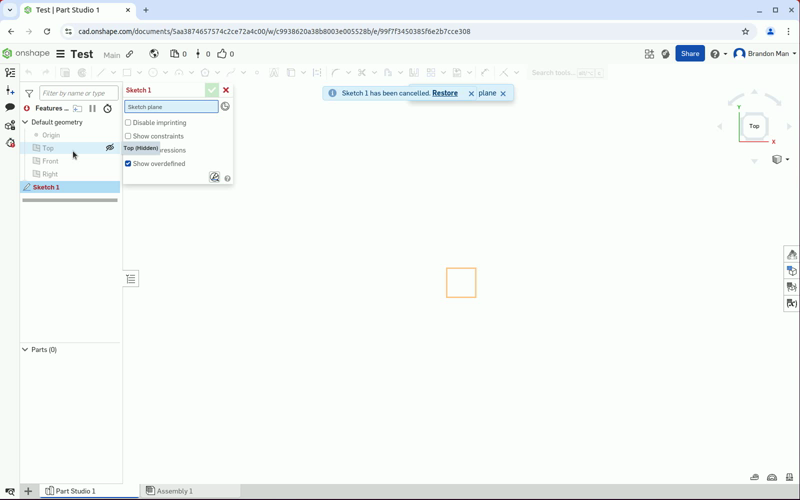
click(73, 150)
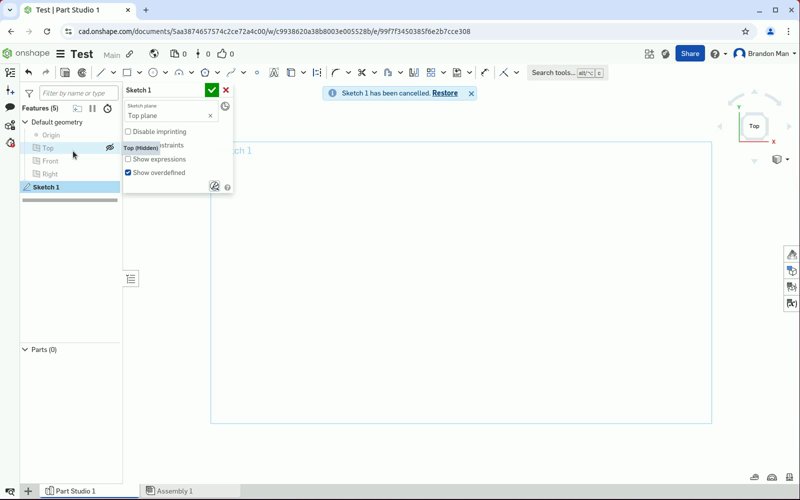
mouse_move(73, 352)
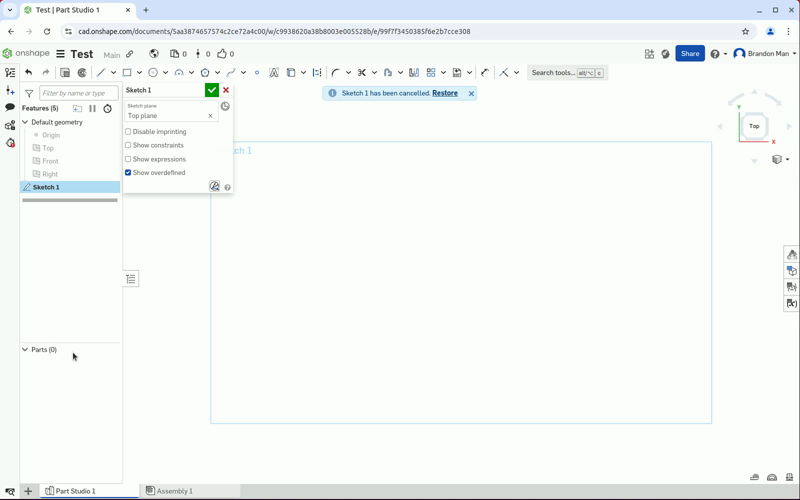
key(y)
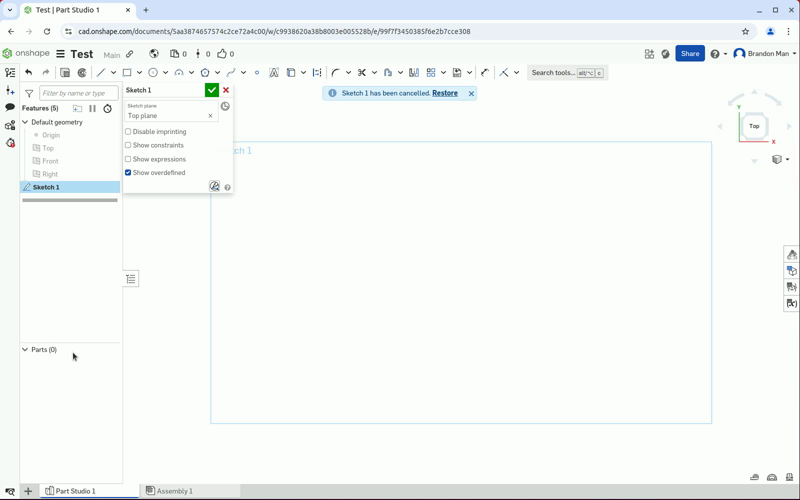
key(l)
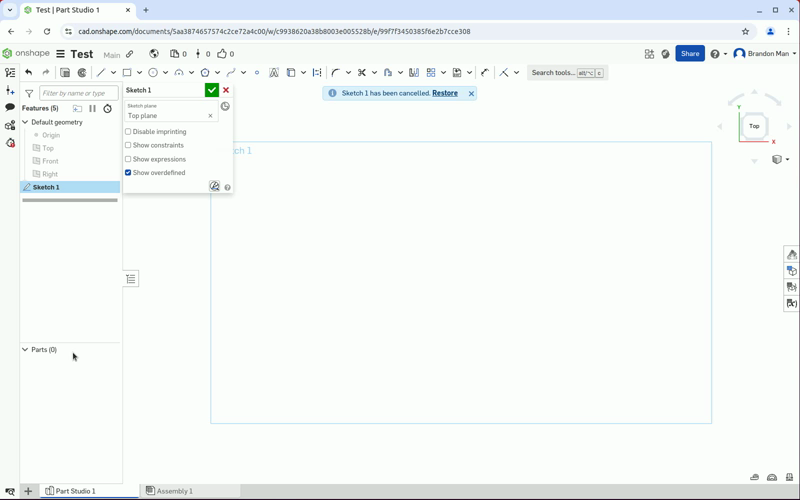
key_down(shift)
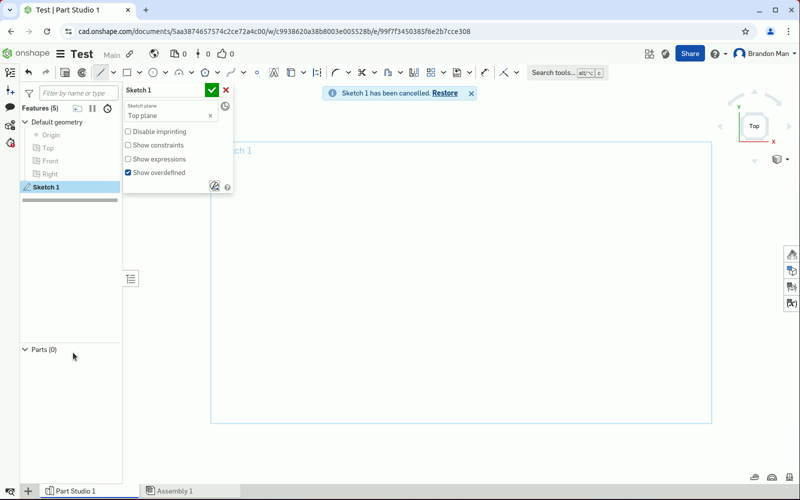
mouse_move(348, 316)
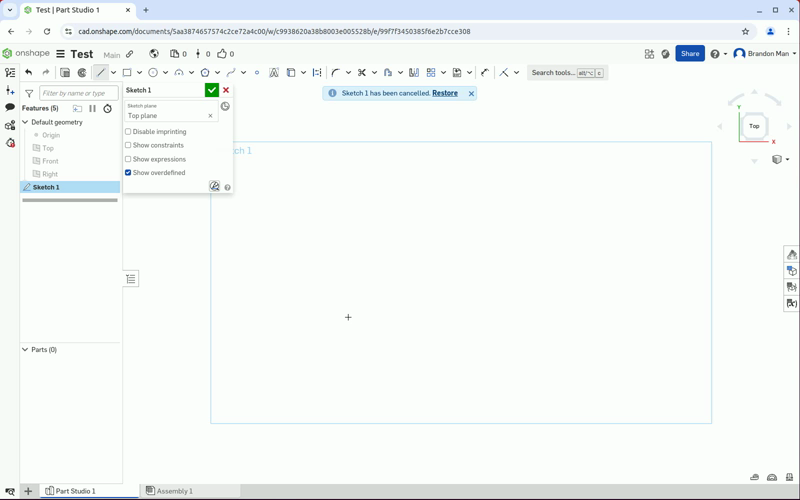
click(348, 316)
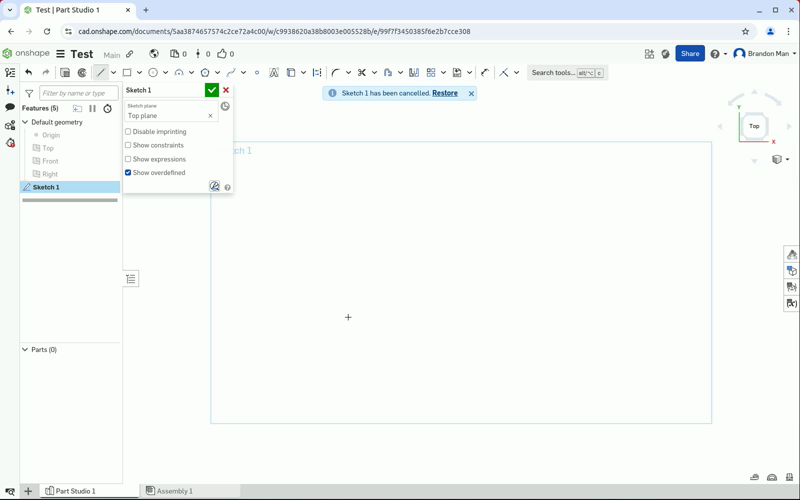
key_up(shift)
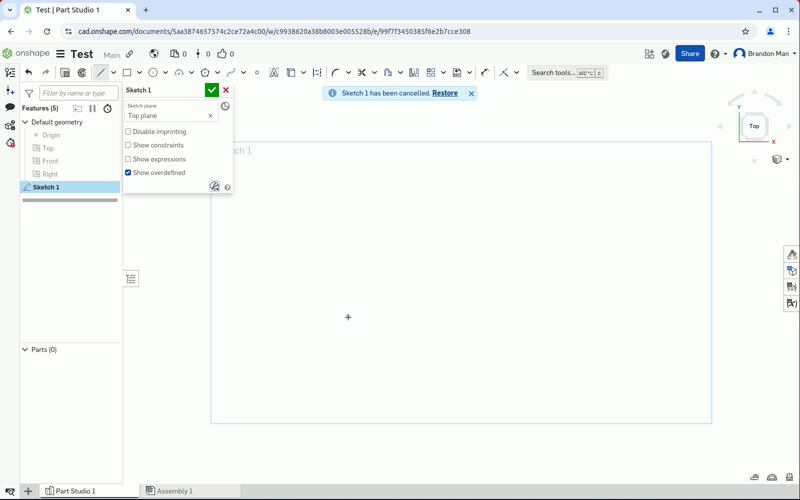
key_down(shift)
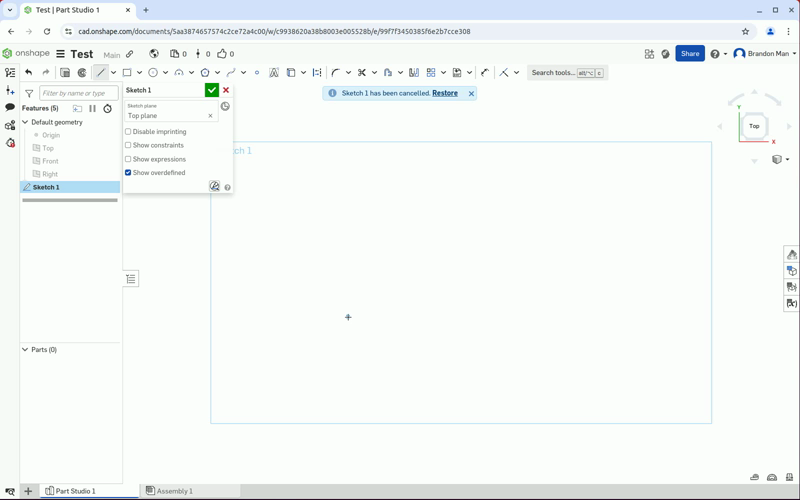
mouse_move(378, 316)
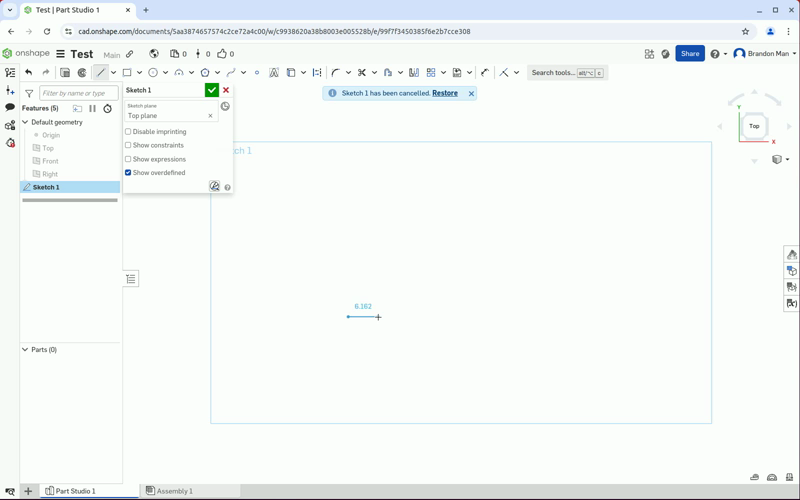
mouse_move(362, 316)
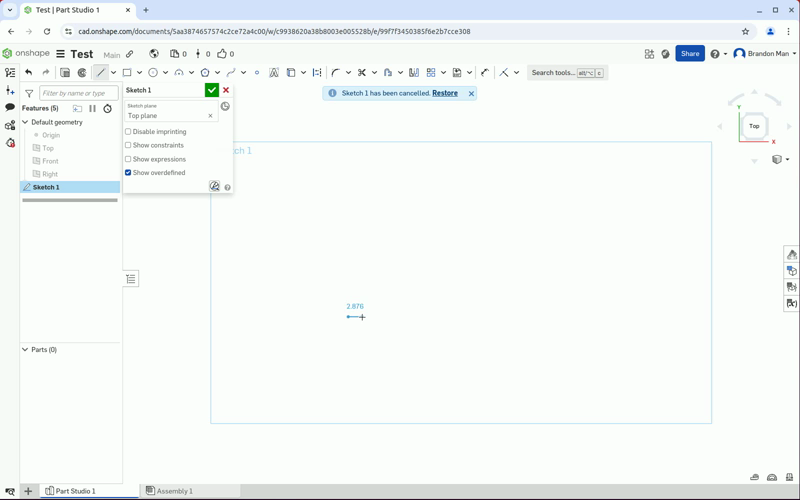
click(362, 316)
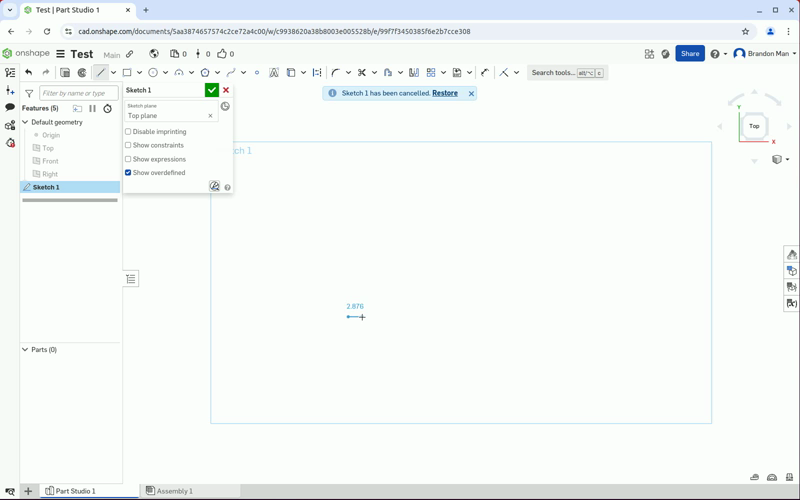
key_up(shift)
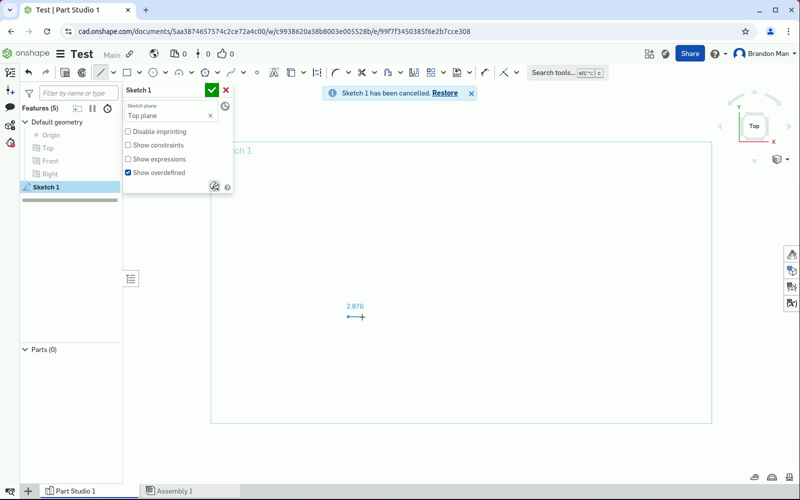
key_down(shift)
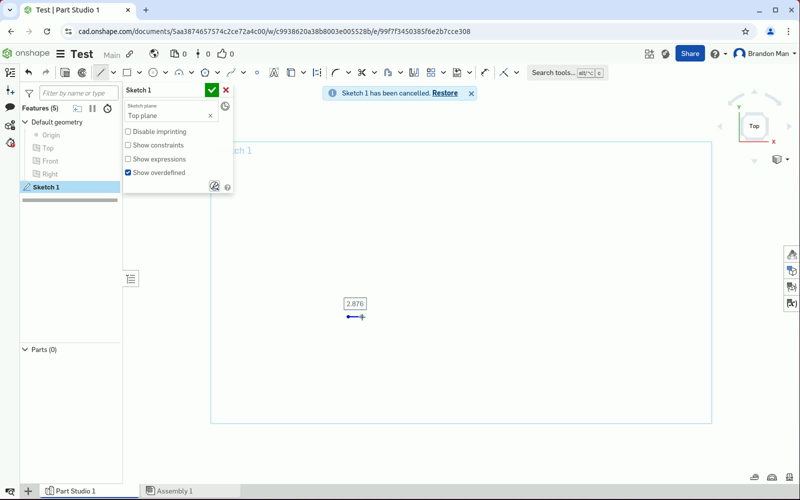
mouse_move(362, 248)
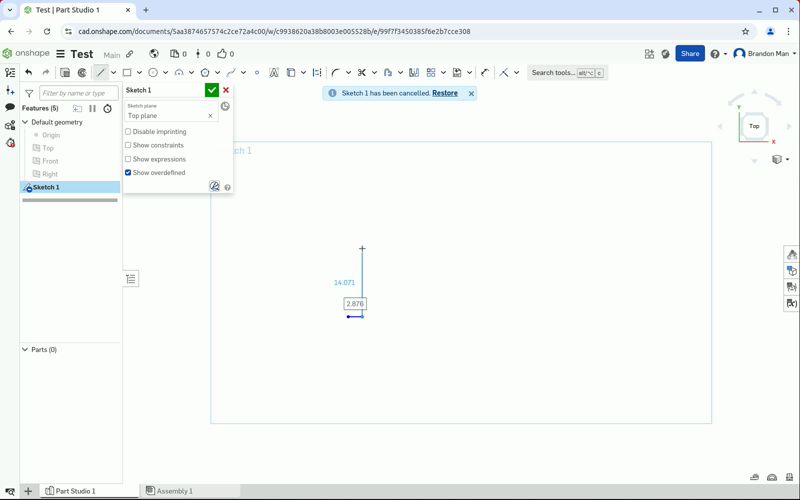
click(362, 248)
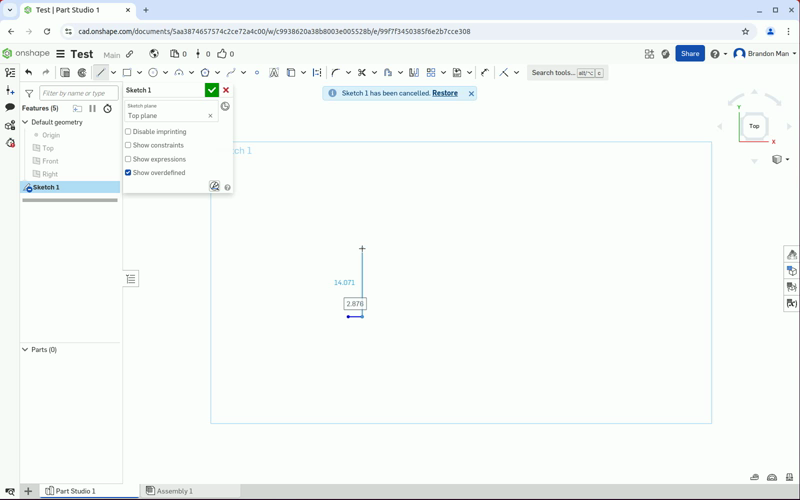
key_up(shift)
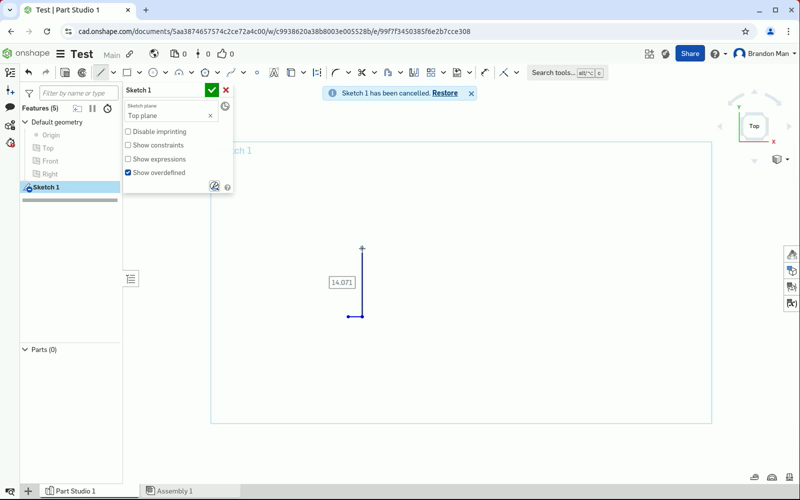
key_down(shift)
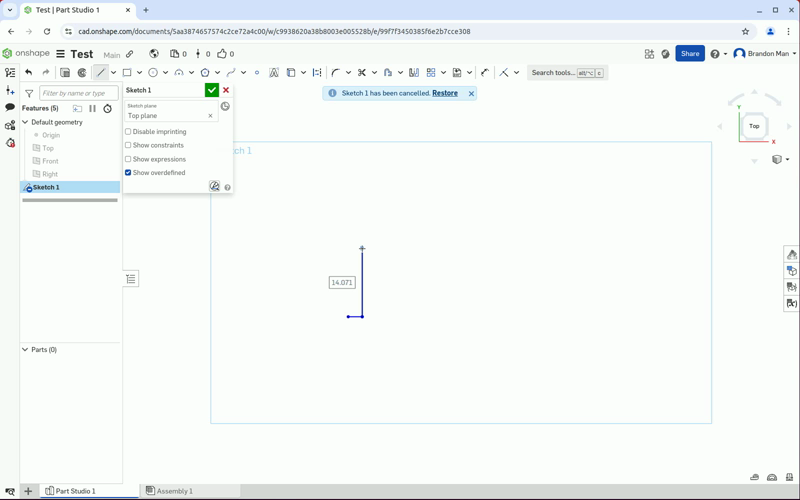
mouse_move(392, 248)
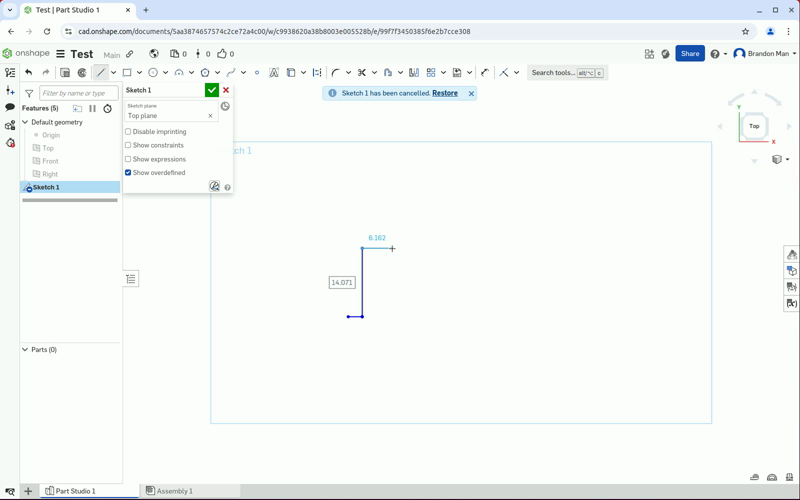
mouse_move(348, 248)
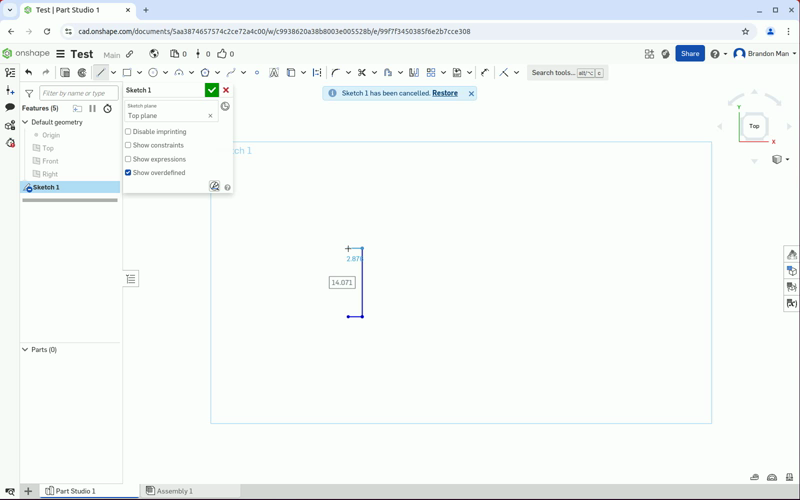
click(348, 248)
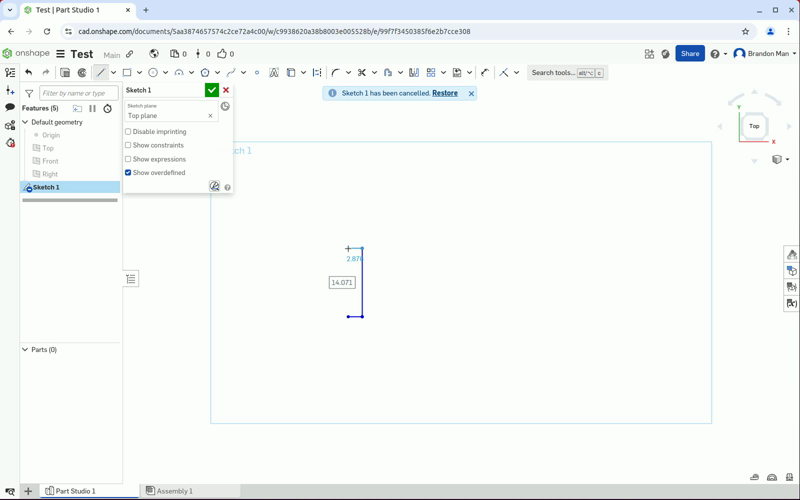
key_up(shift)
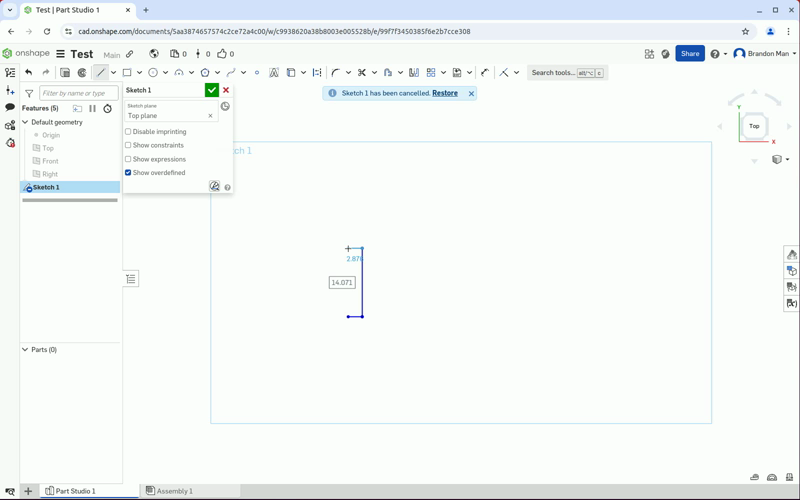
key_down(shift)
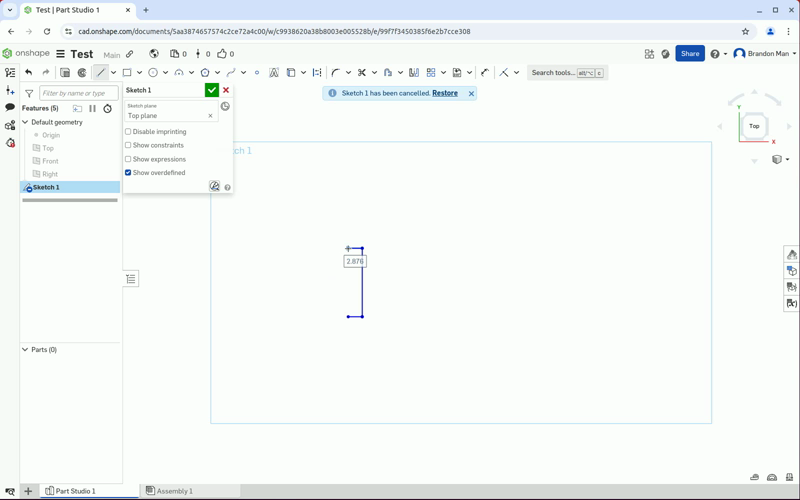
mouse_move(348, 316)
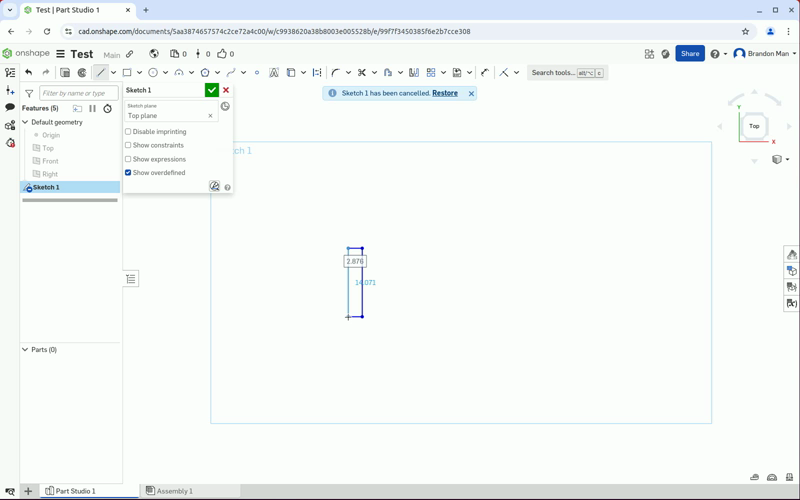
key_up(shift)
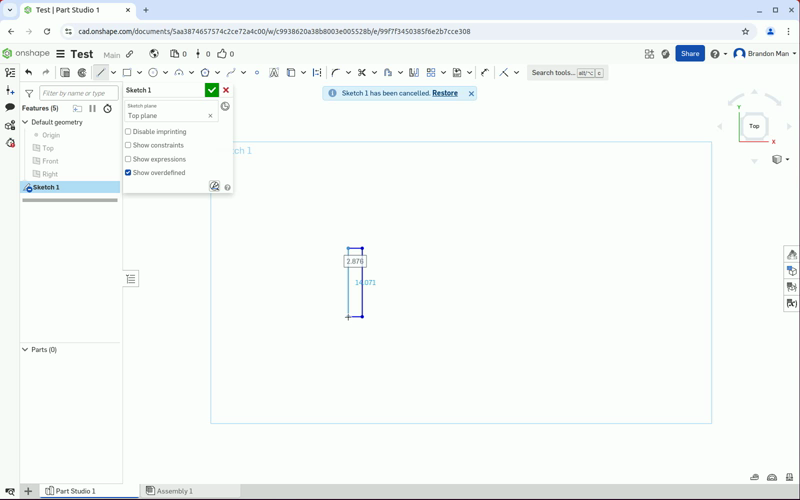
click(348, 316)
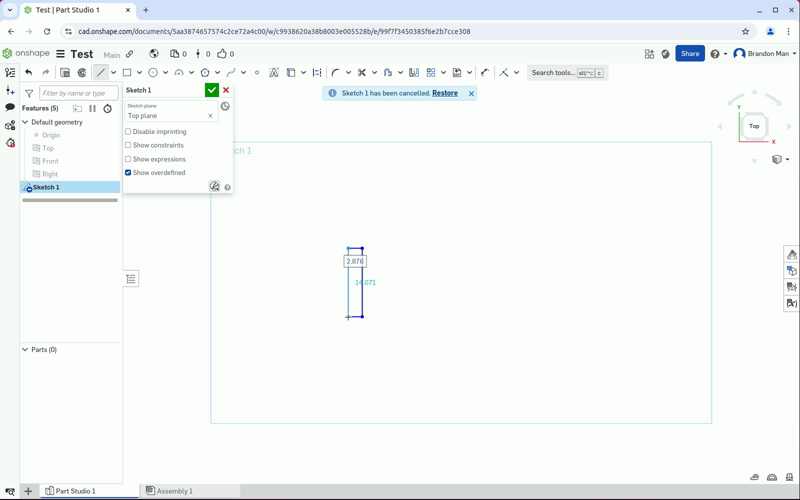
key(esc)
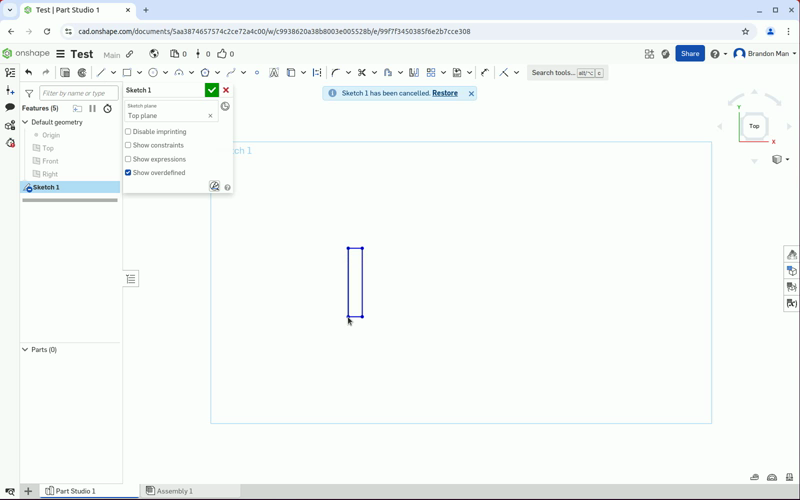
key(c)
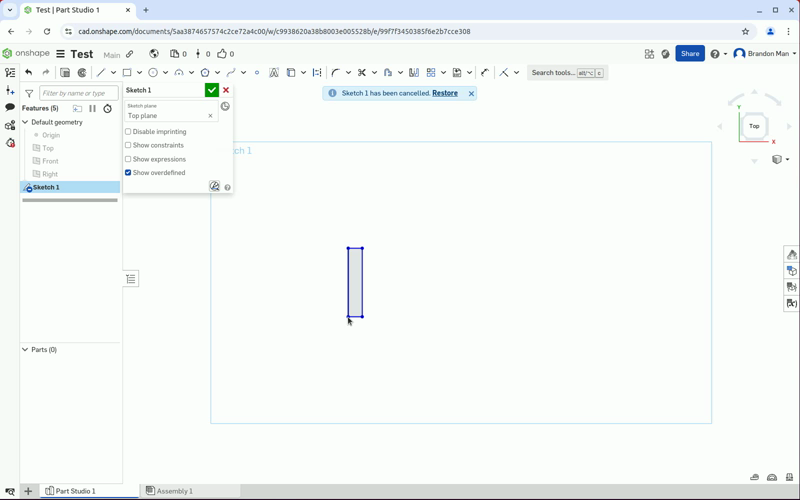
key_down(shift)
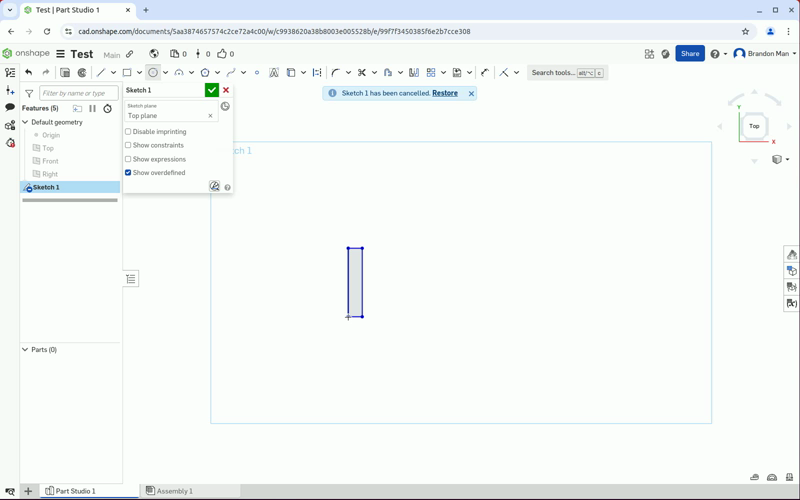
mouse_move(354, 309)
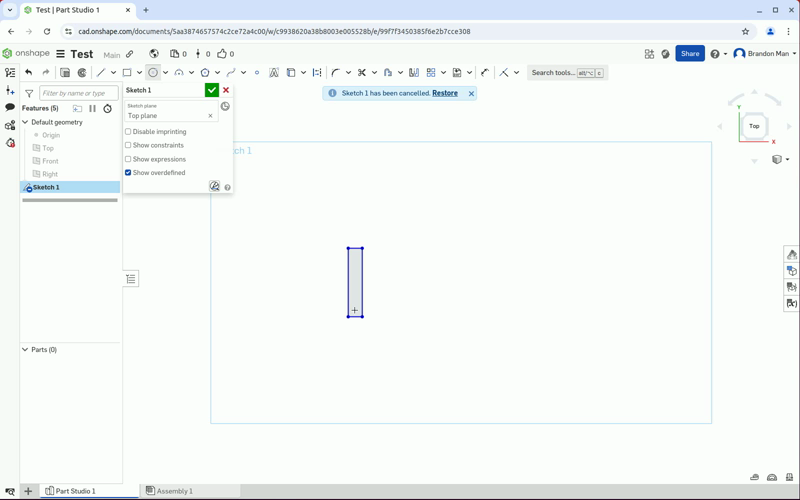
click(354, 309)
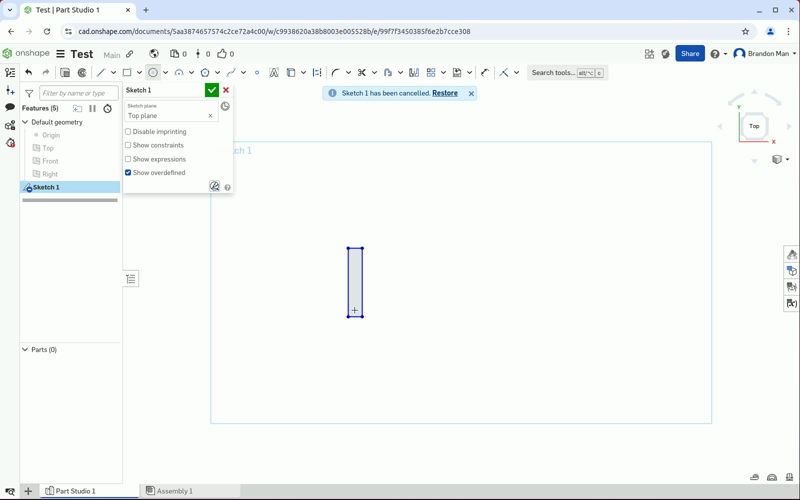
key_up(shift)
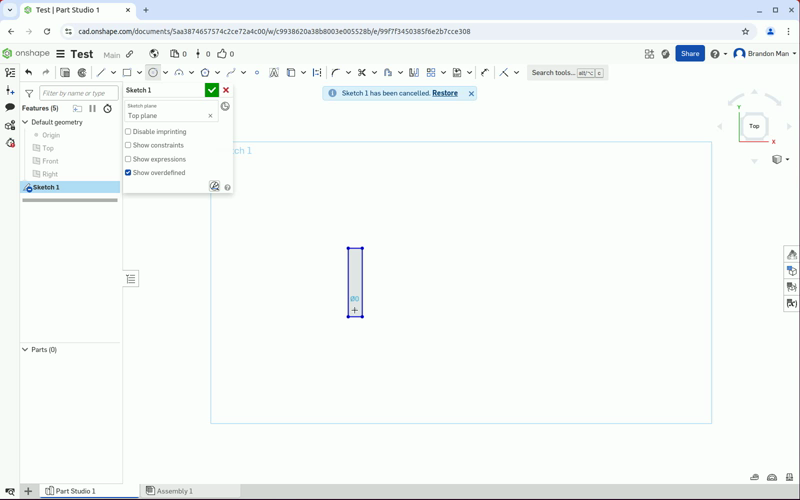
mouse_move(356, 309)
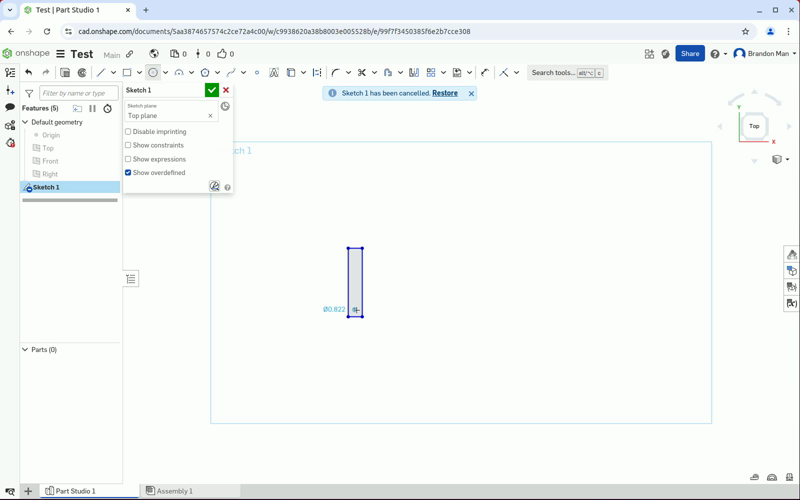
scroll(6)
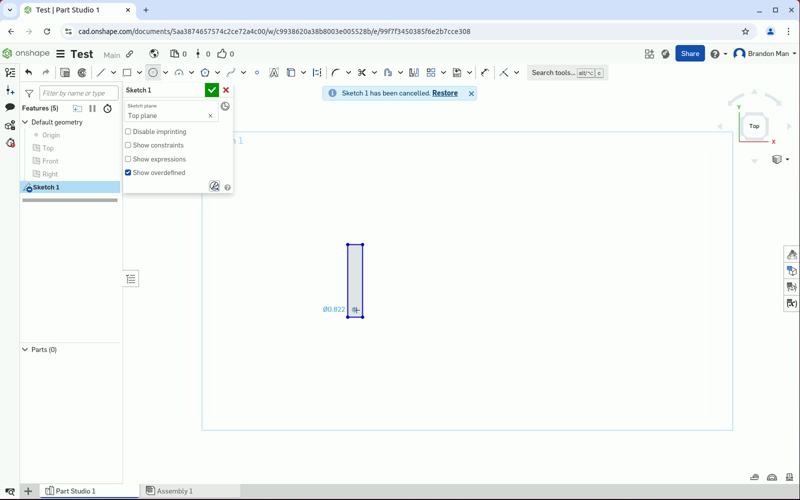
scroll(6)
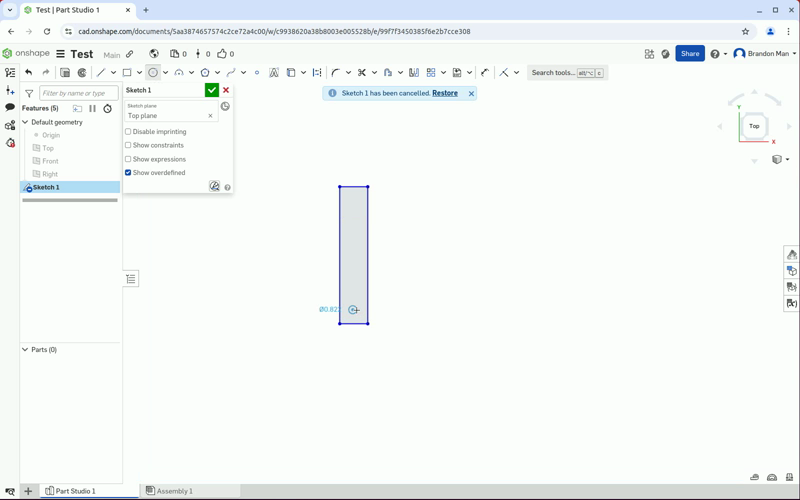
scroll(6)
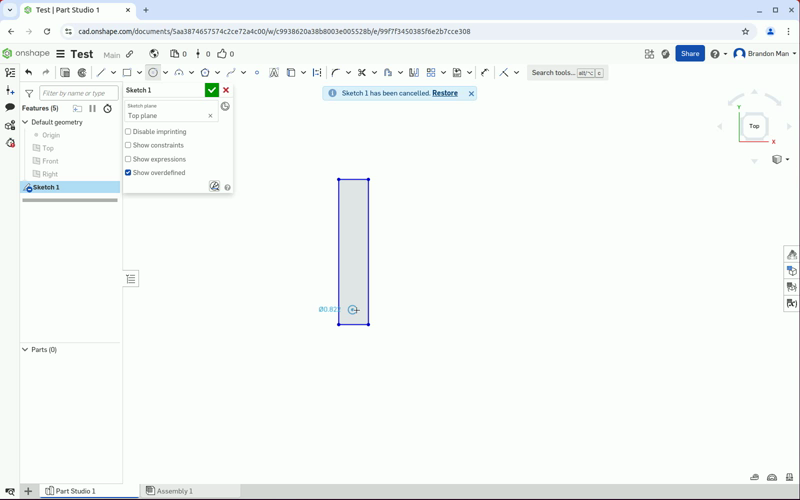
scroll(6)
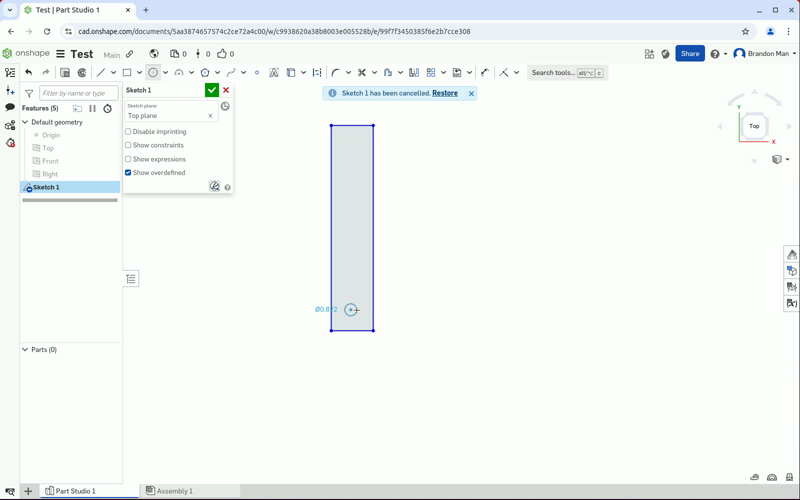
scroll(6)
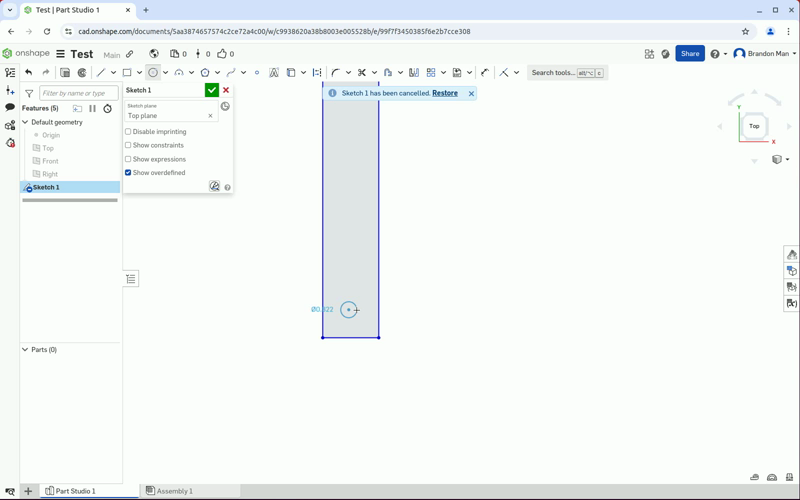
scroll(6)
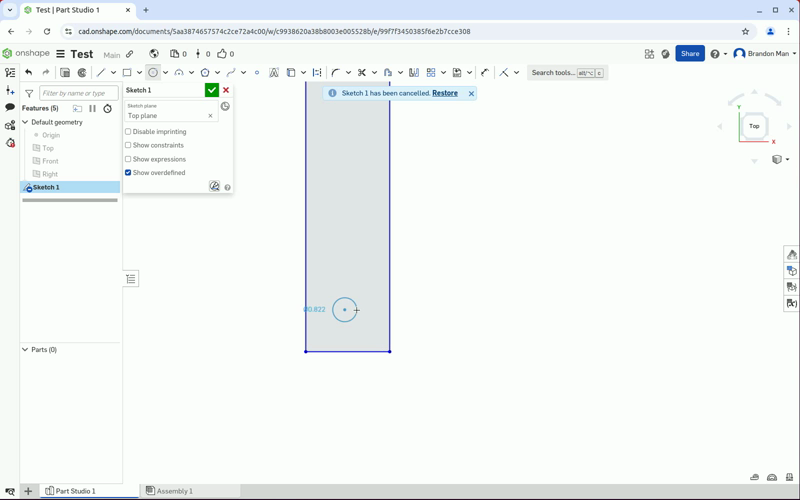
scroll(6)
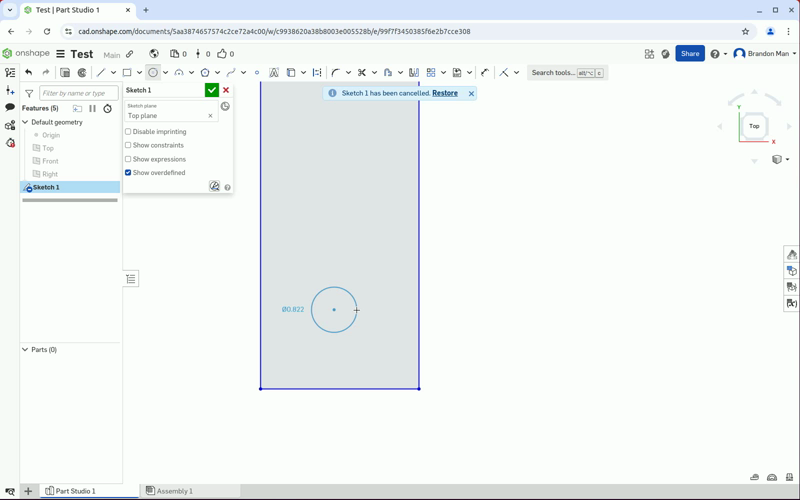
click(356, 309)
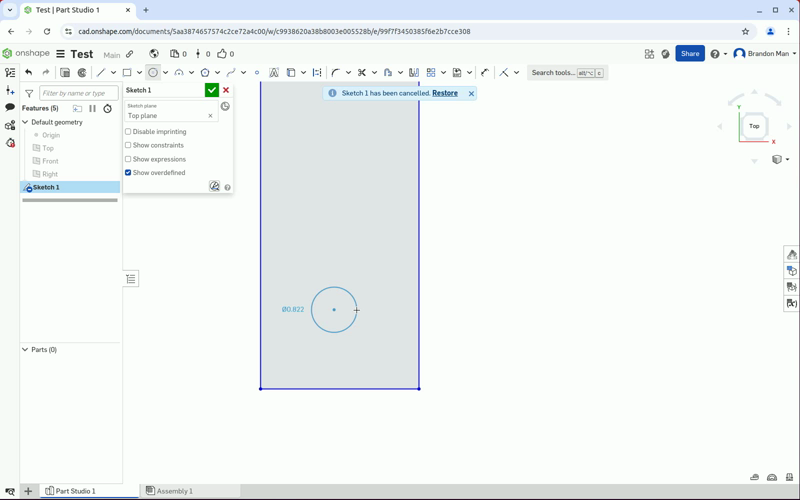
scroll(-6)
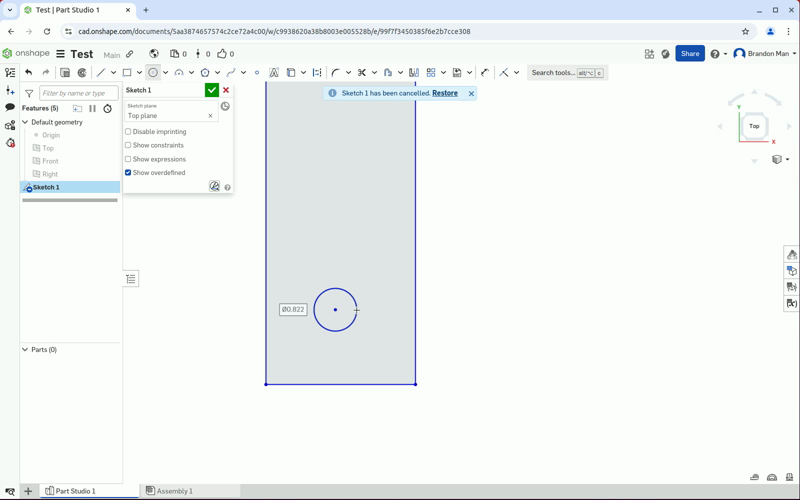
scroll(-6)
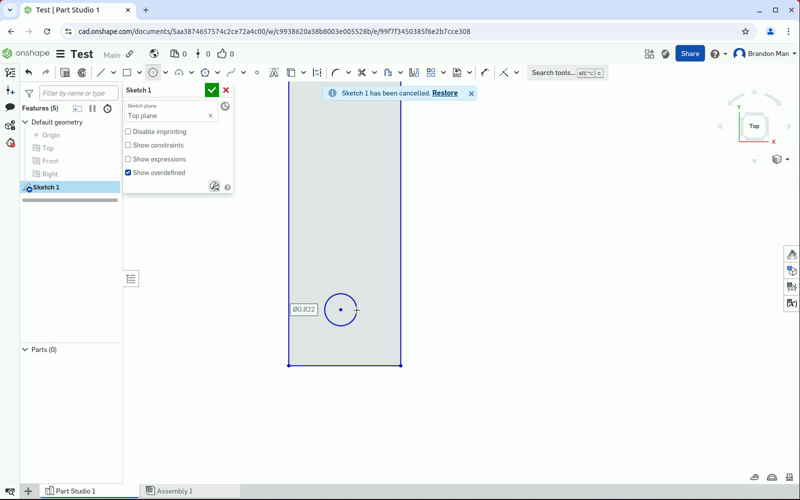
scroll(-6)
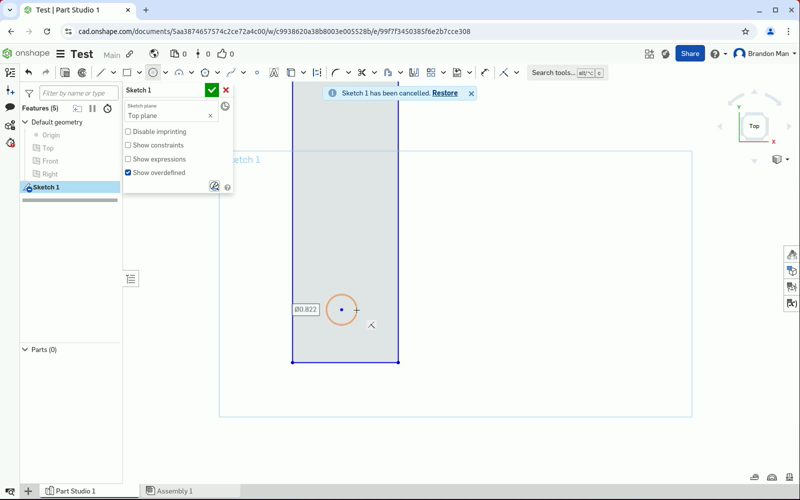
scroll(-6)
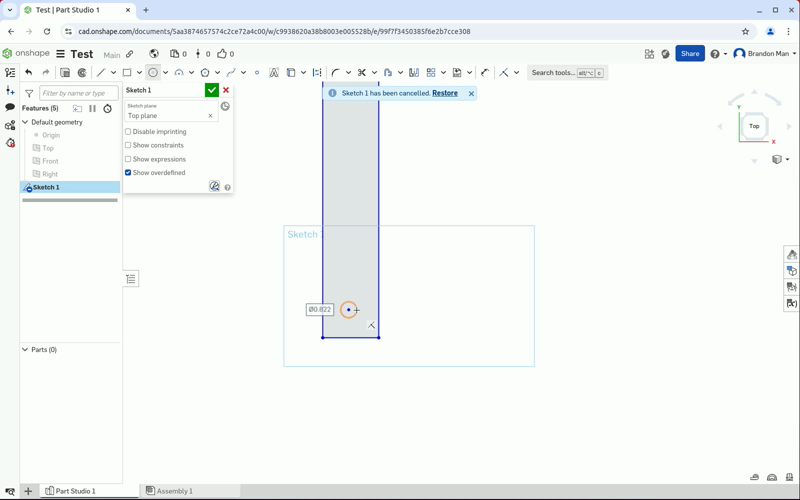
scroll(-6)
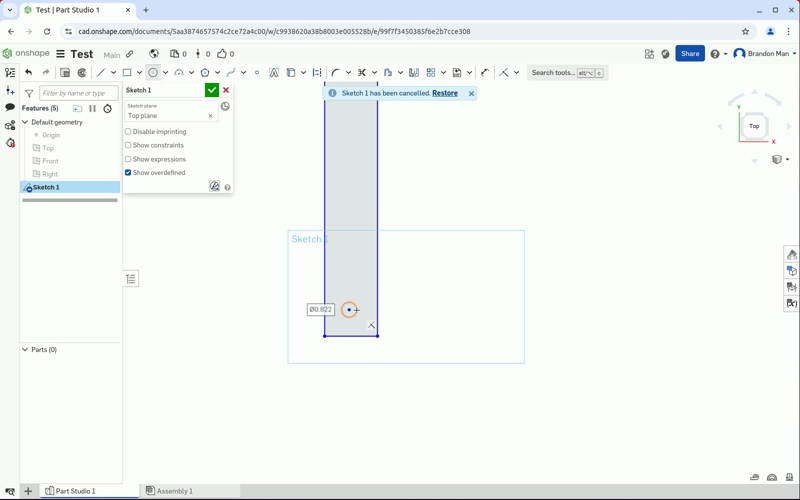
scroll(-6)
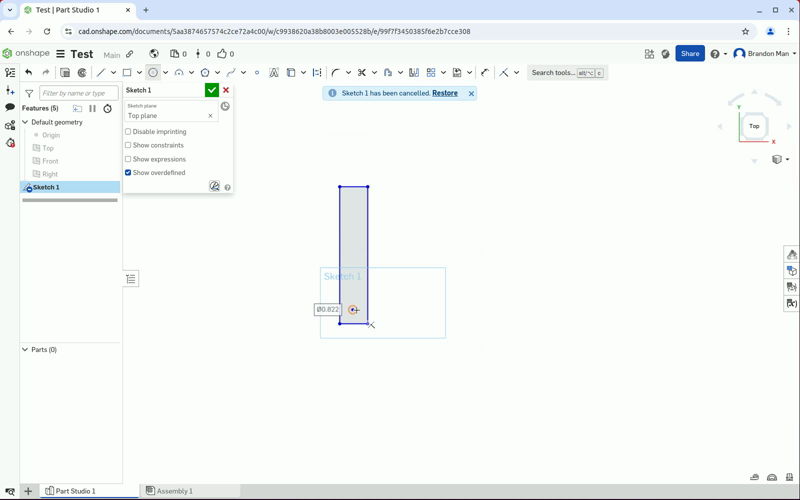
scroll(-6)
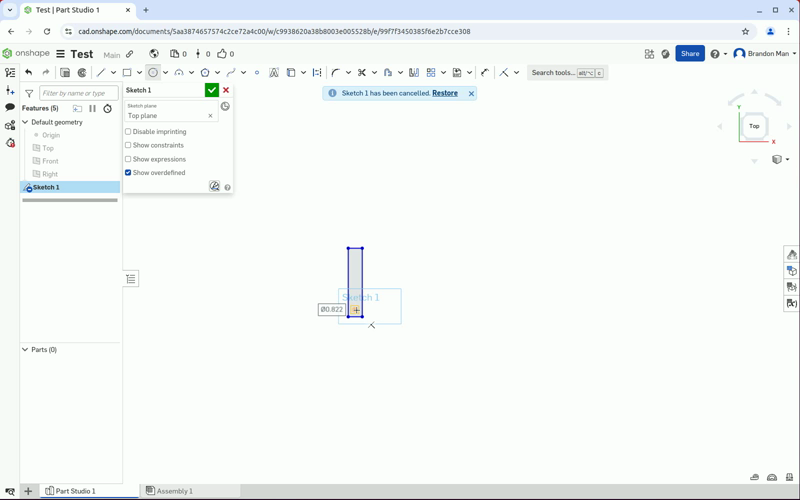
key(esc)
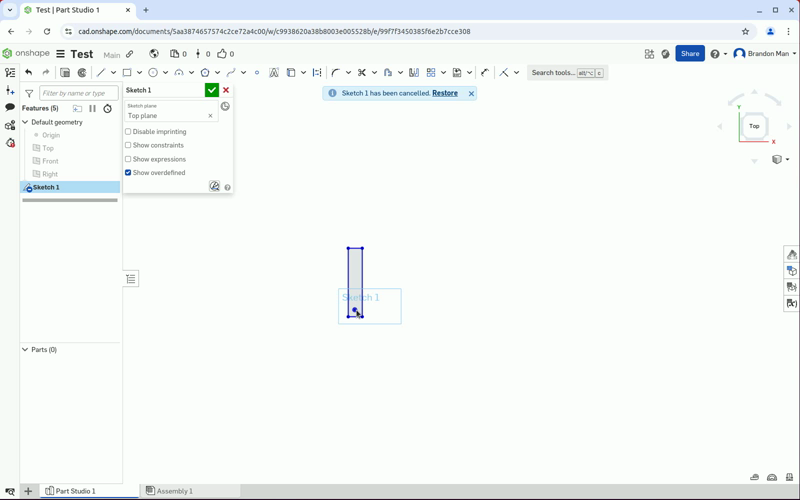
key(c)
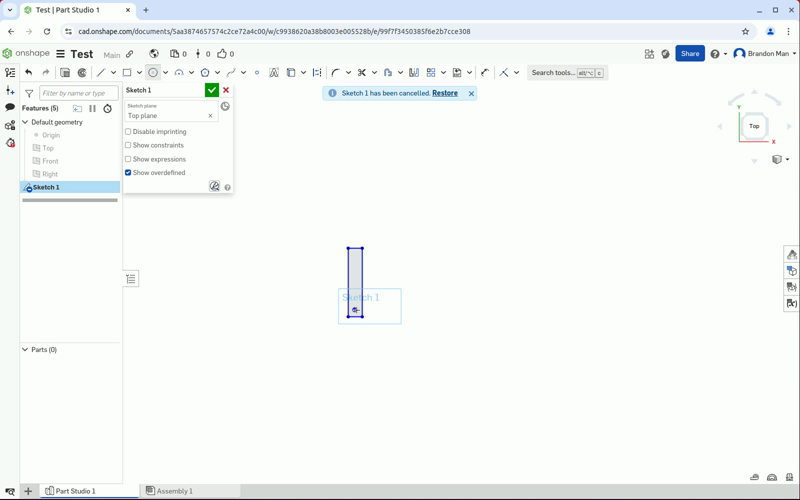
key_down(shift)
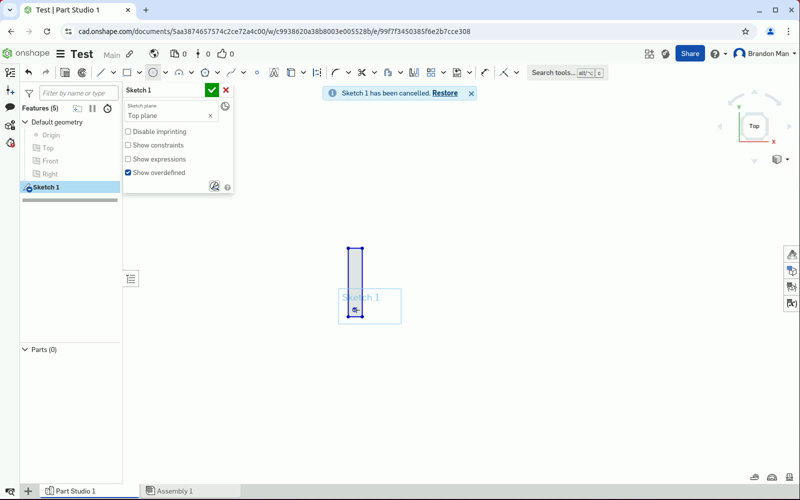
mouse_move(355, 255)
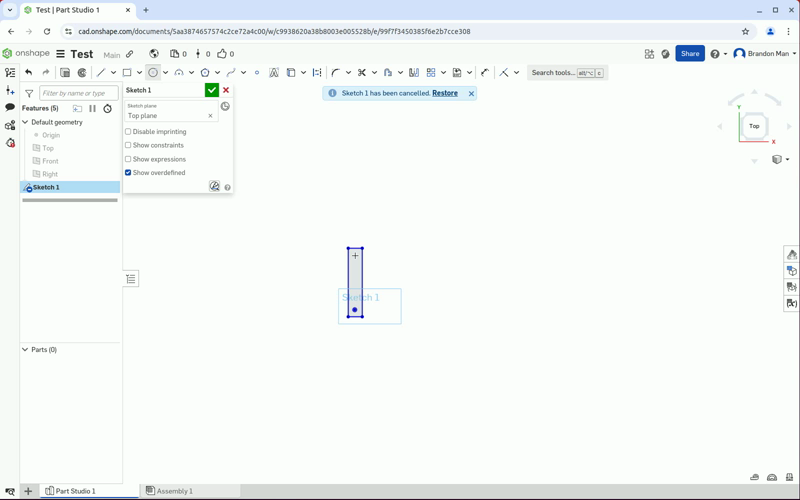
click(355, 255)
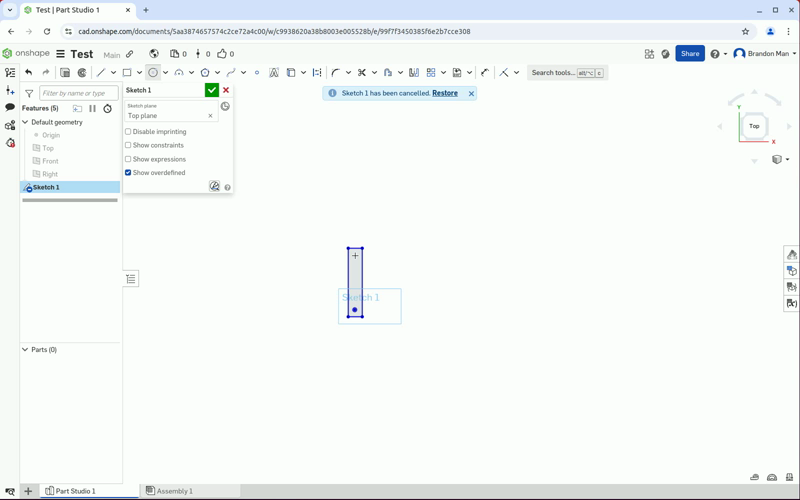
key_up(shift)
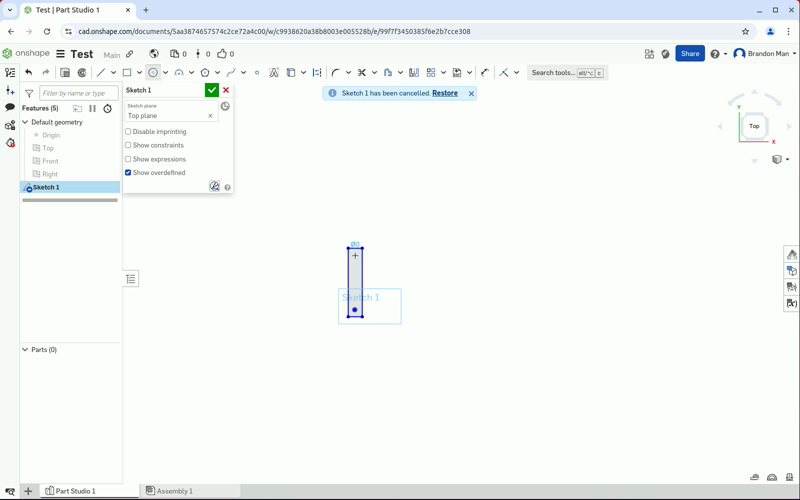
mouse_move(357, 255)
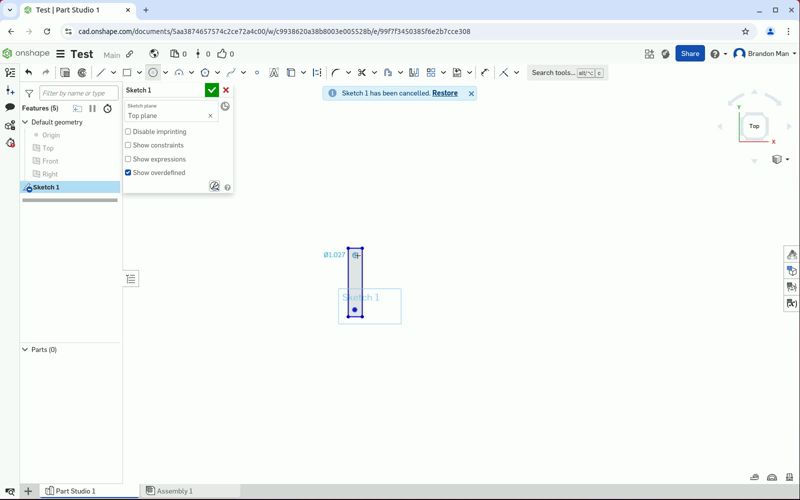
scroll(6)
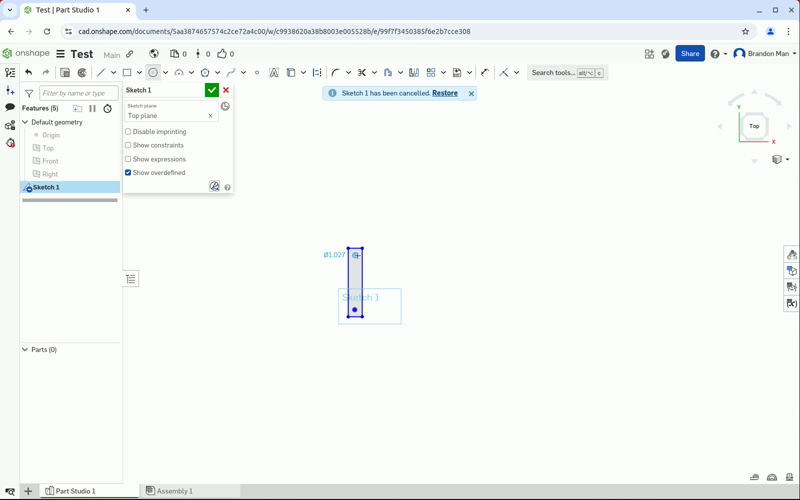
scroll(6)
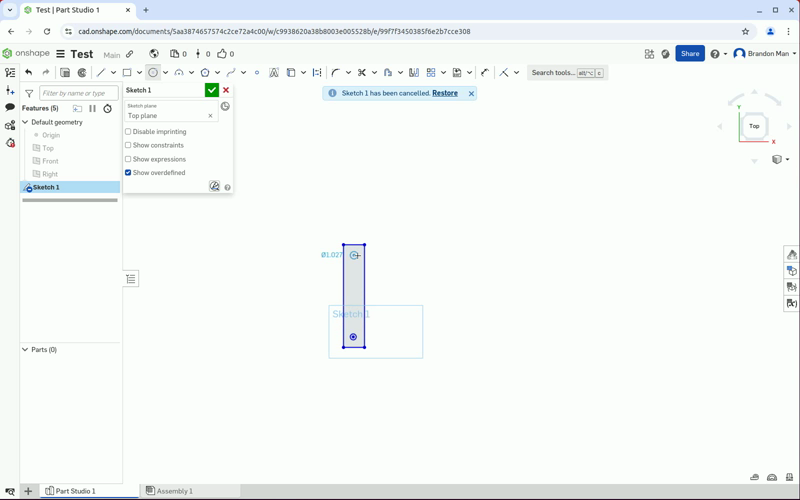
scroll(6)
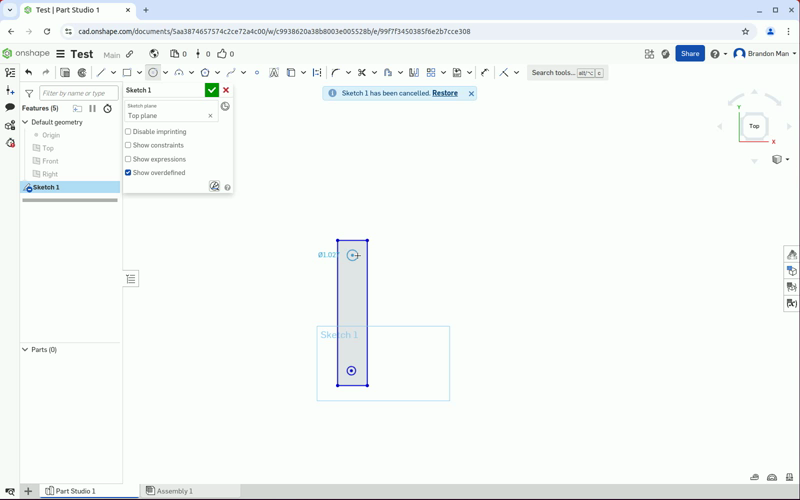
scroll(6)
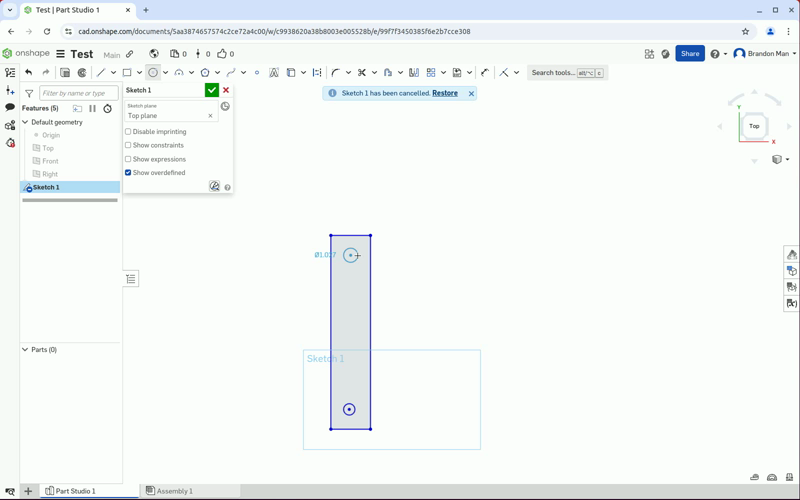
scroll(6)
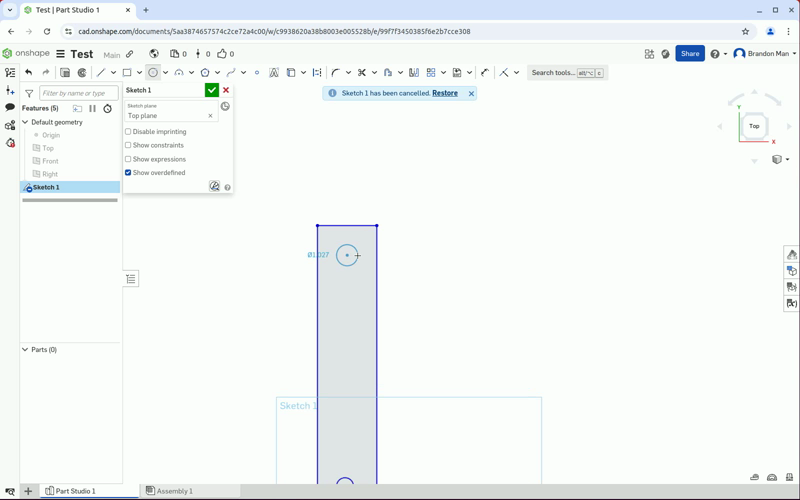
scroll(6)
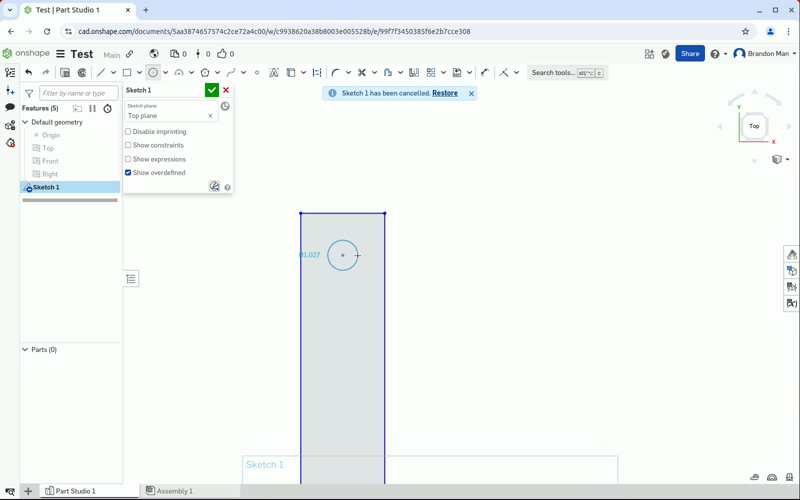
scroll(6)
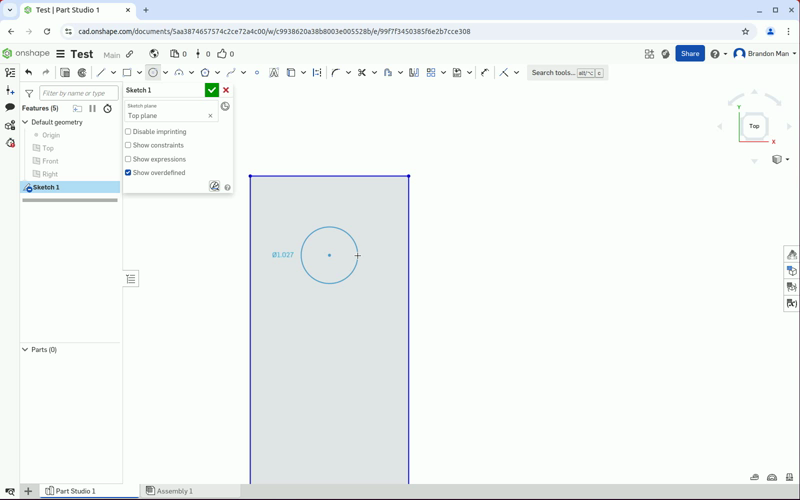
click(357, 255)
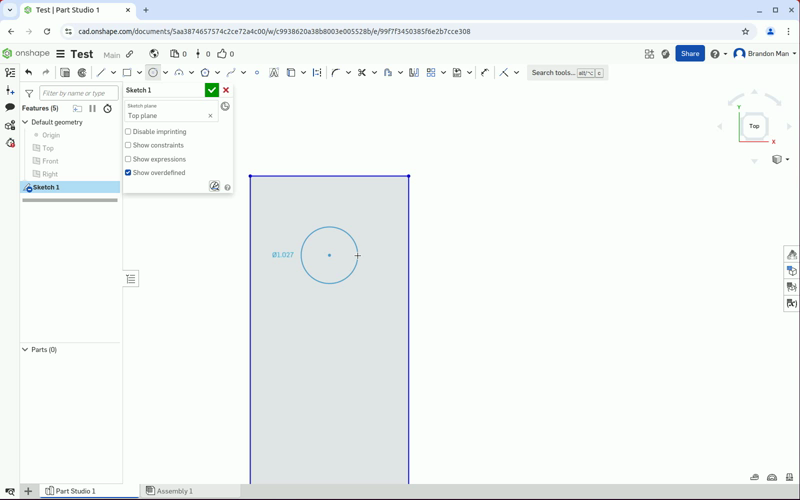
scroll(-6)
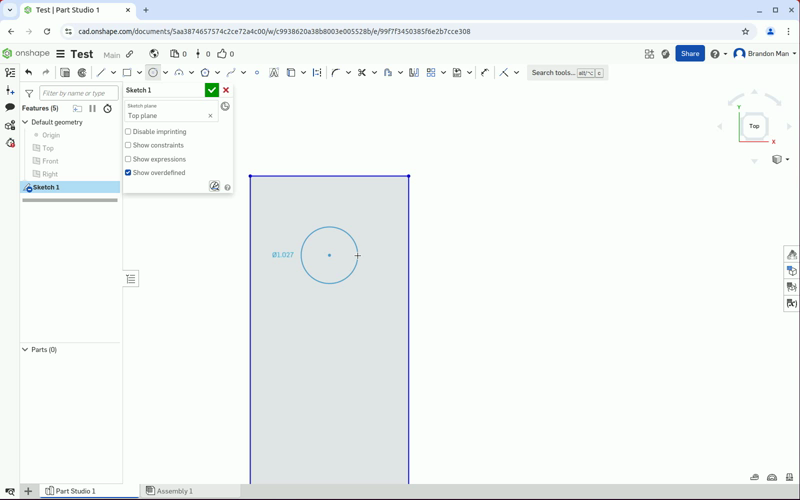
scroll(-6)
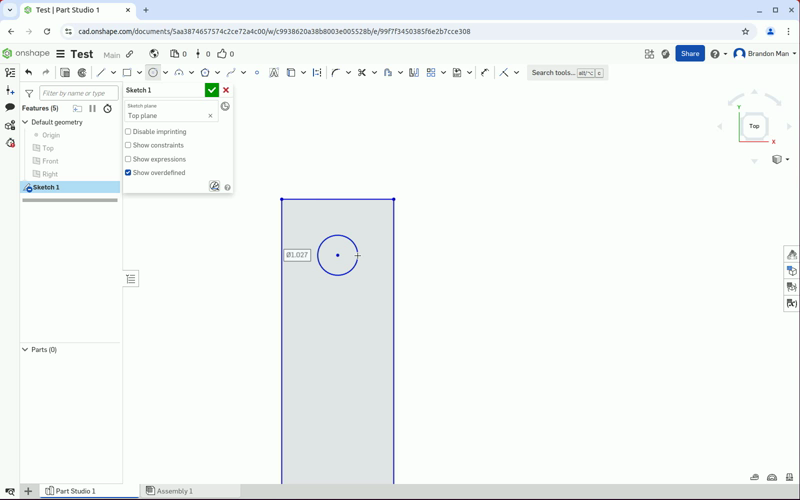
scroll(-6)
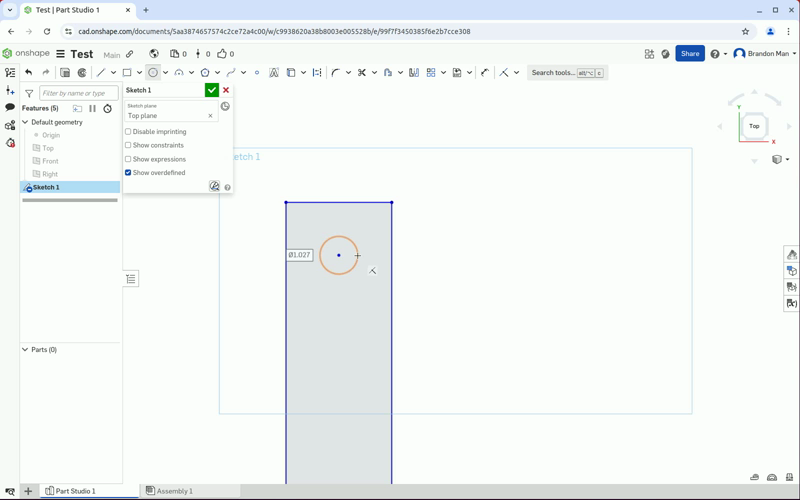
scroll(-6)
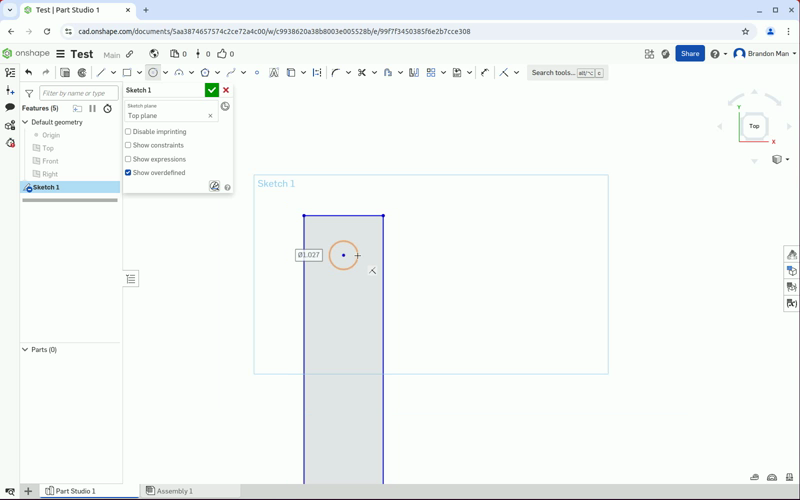
scroll(-6)
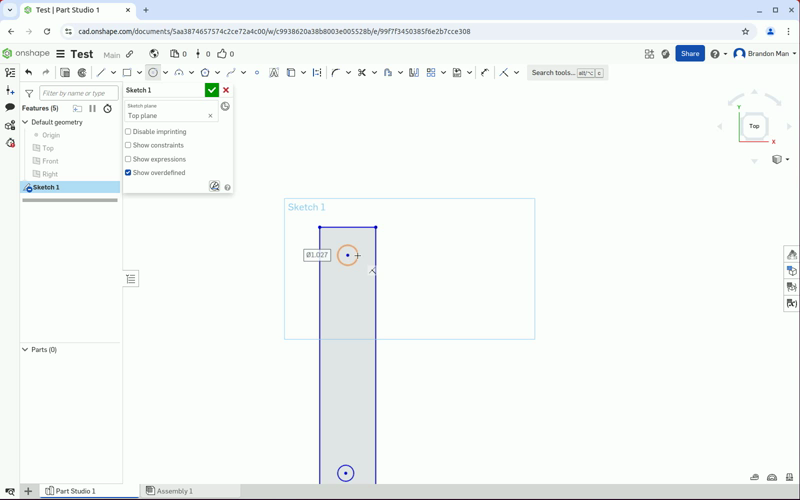
scroll(-6)
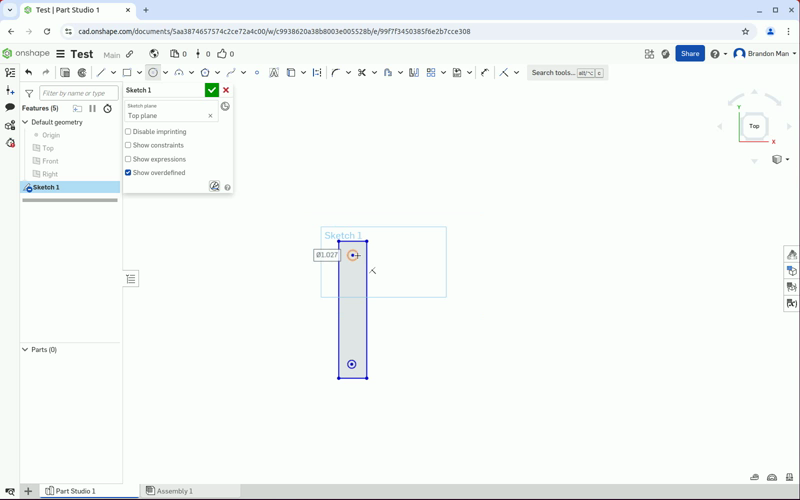
scroll(-6)
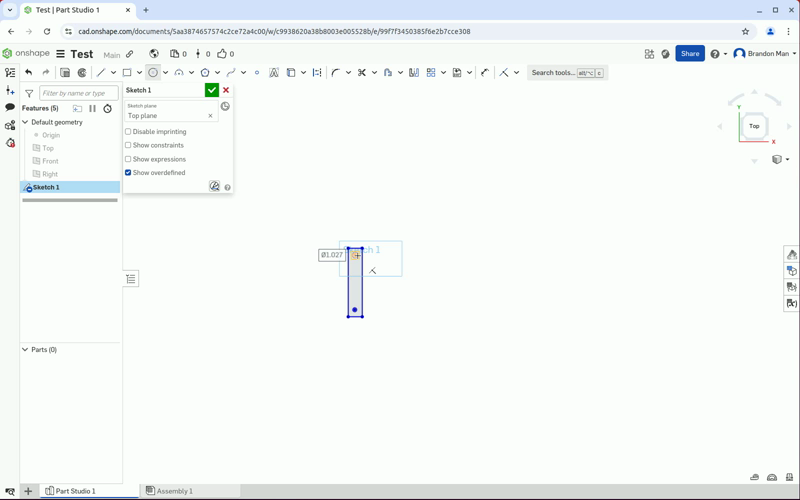
key(esc)
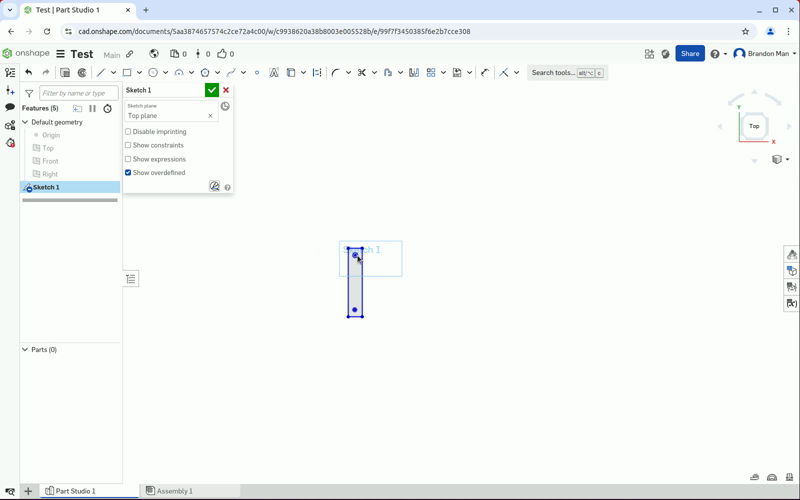
mouse_move(355, 267)
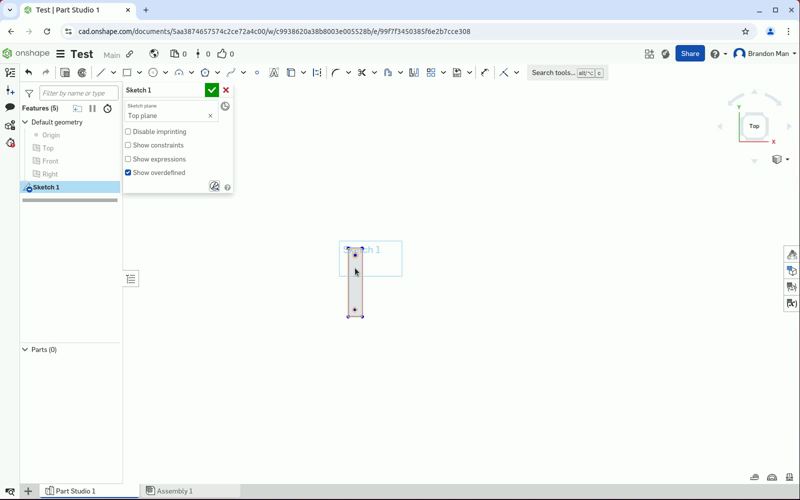
scroll(6)
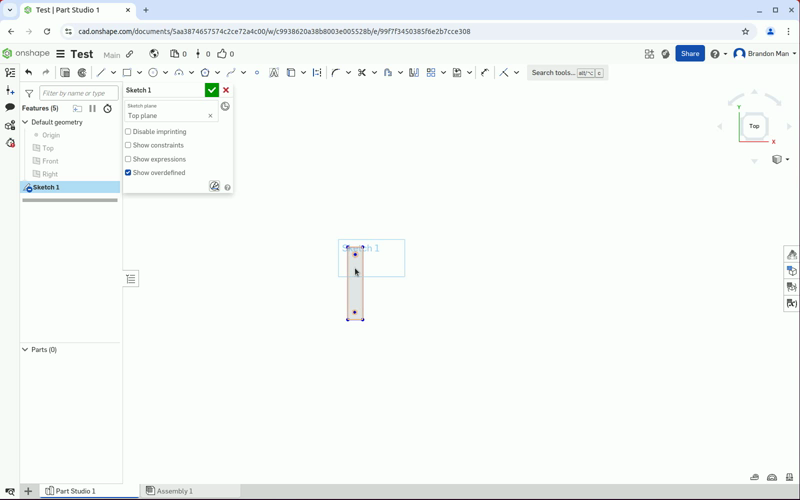
scroll(6)
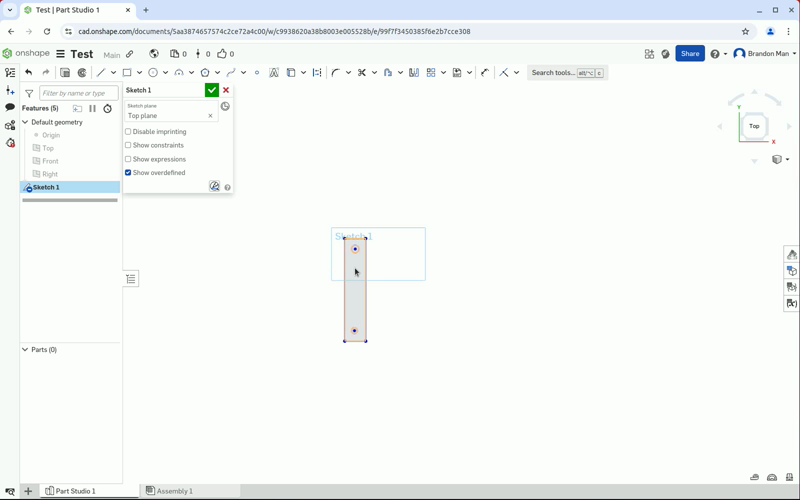
scroll(6)
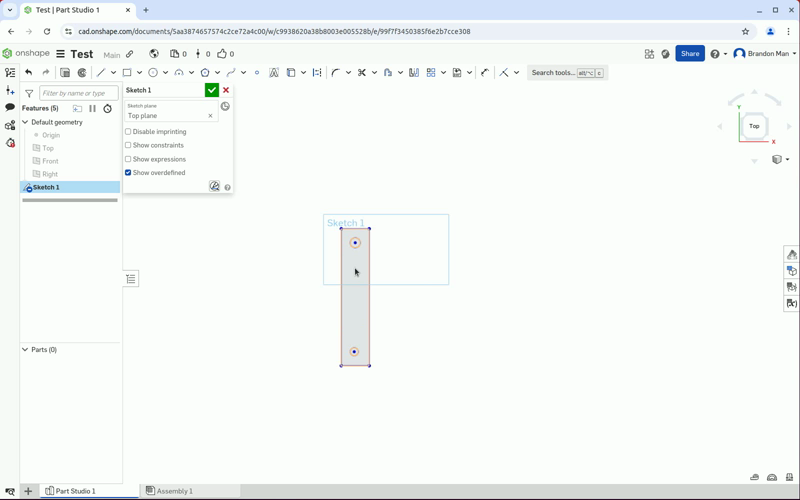
scroll(6)
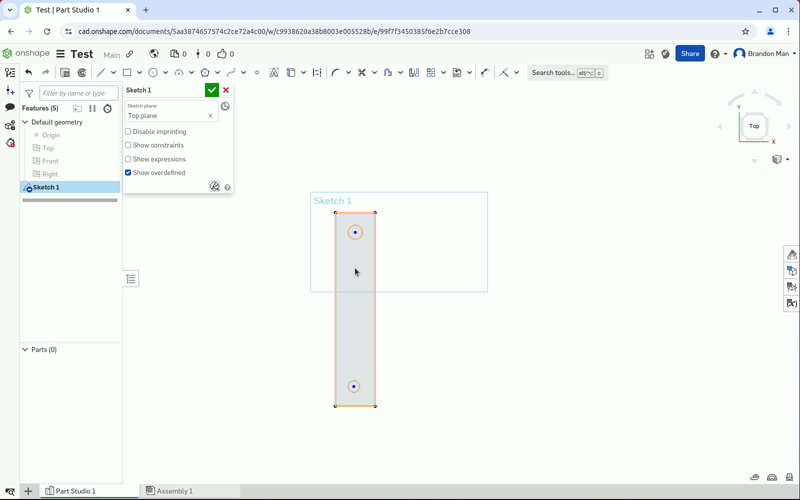
scroll(6)
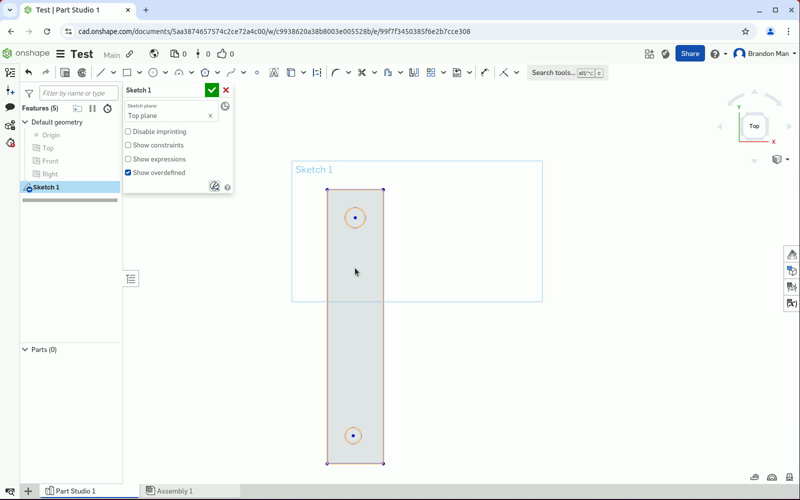
scroll(6)
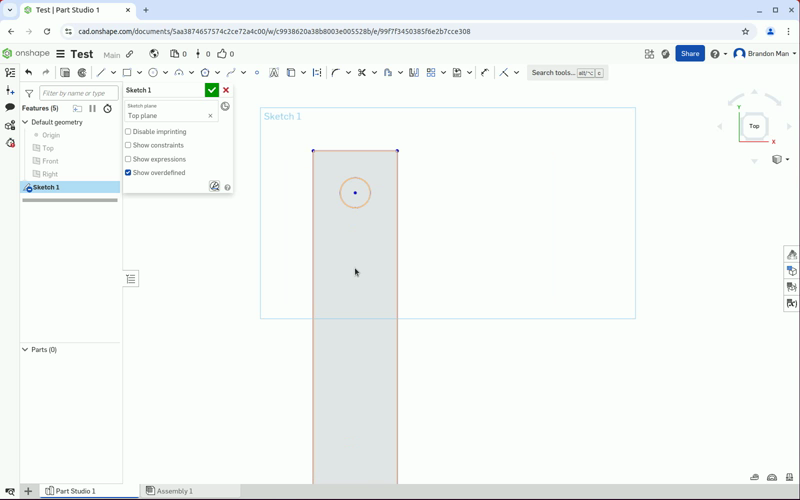
scroll(6)
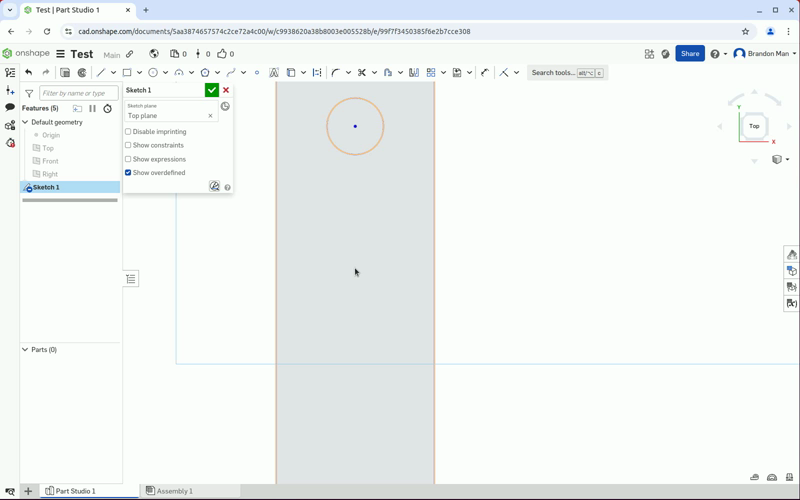
click(355, 267)
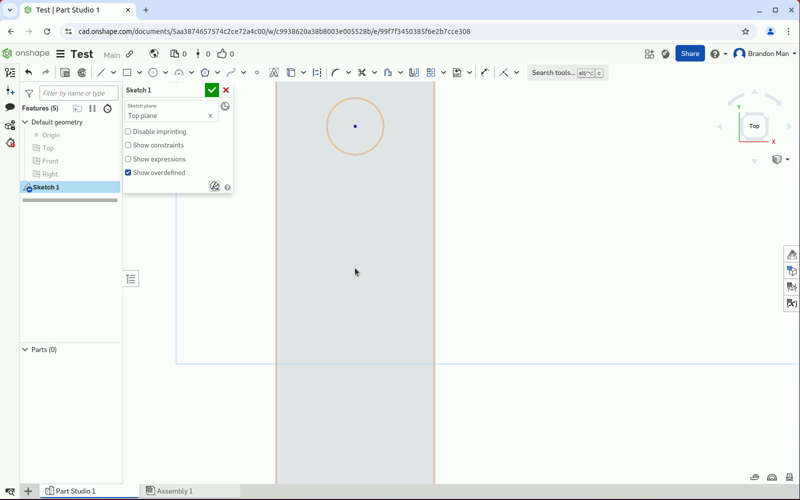
scroll(-6)
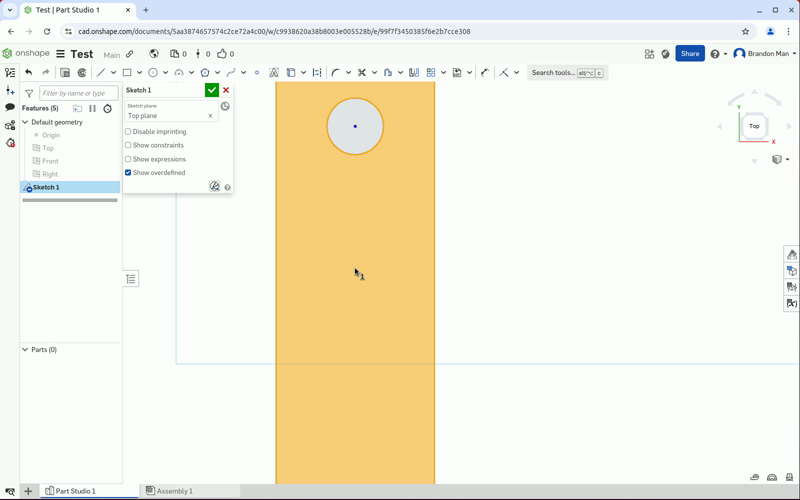
scroll(-6)
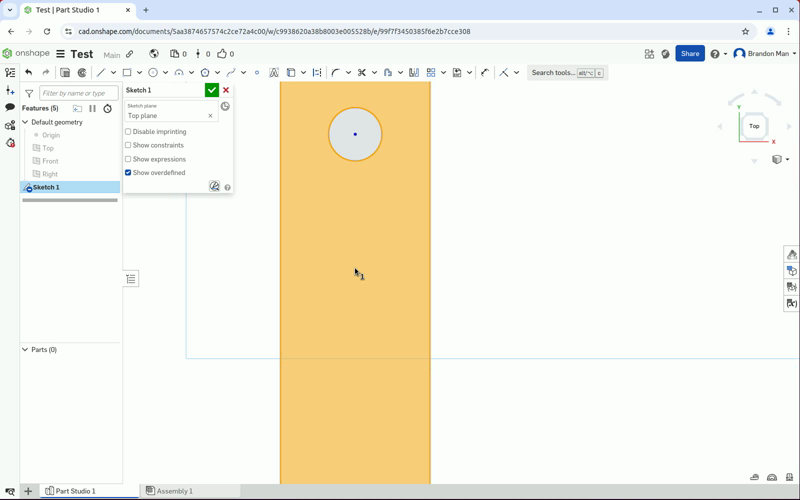
scroll(-6)
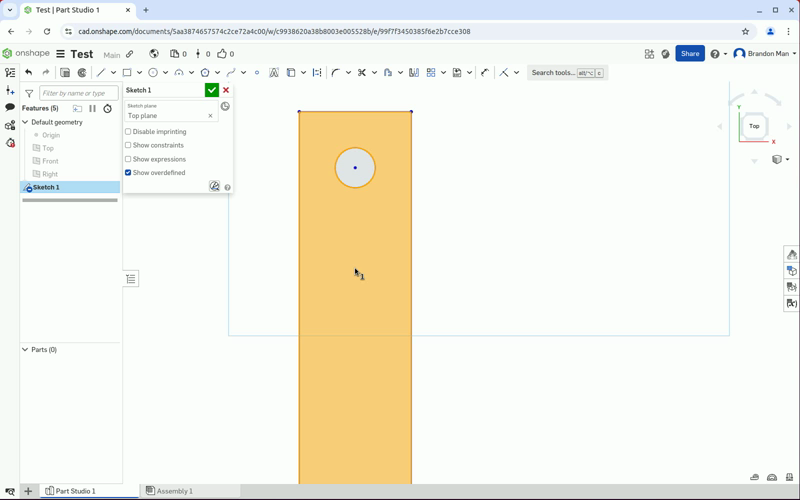
scroll(-6)
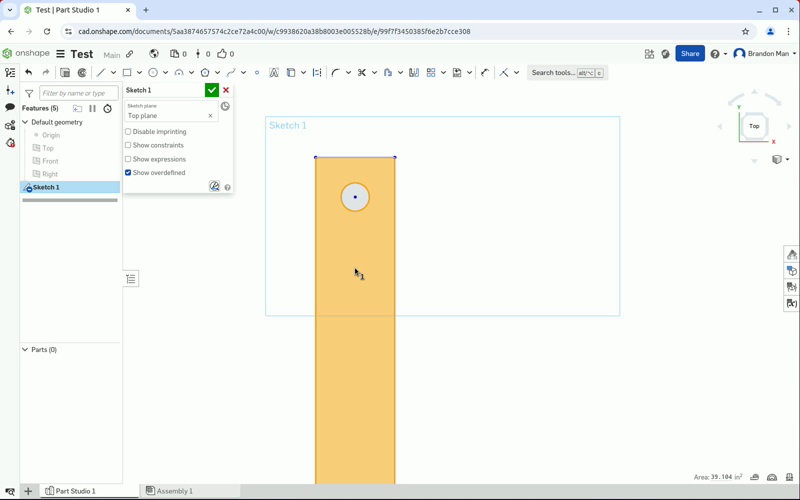
scroll(-6)
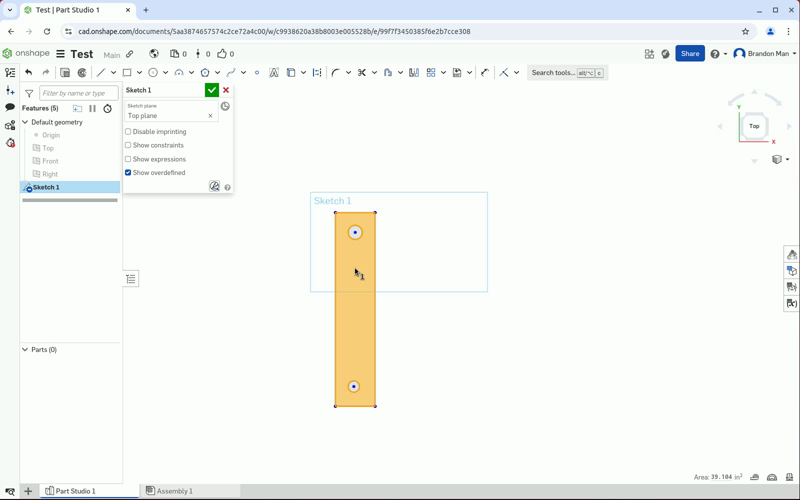
scroll(-6)
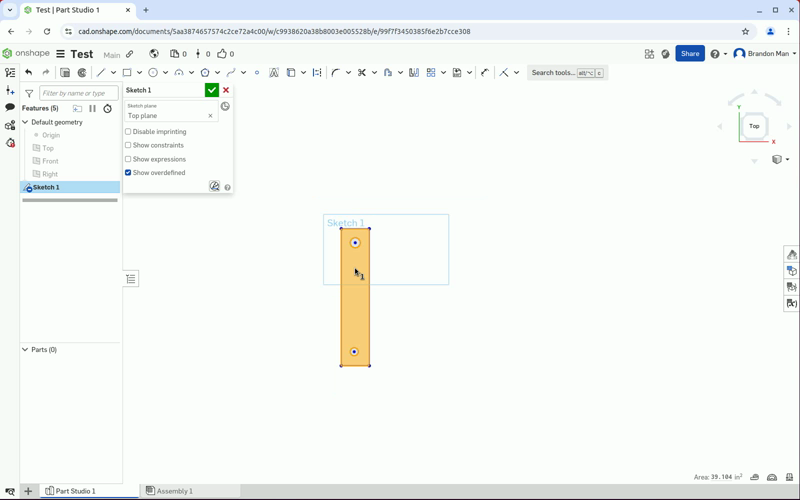
scroll(-6)
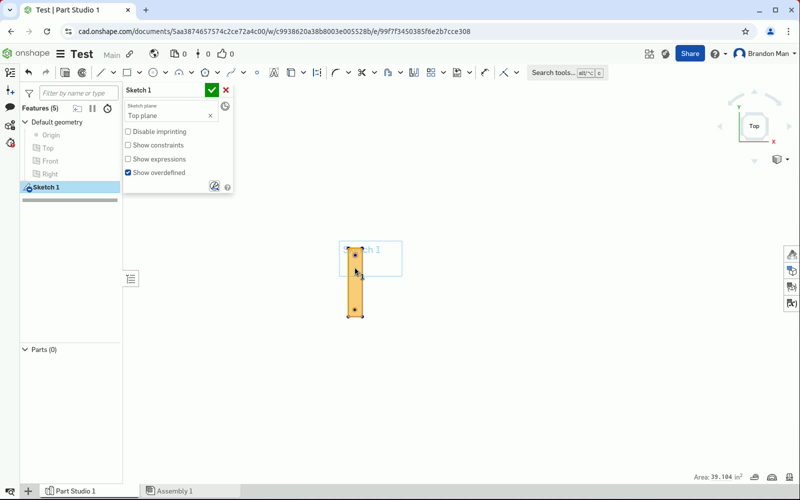
mouse_move(73, 352)
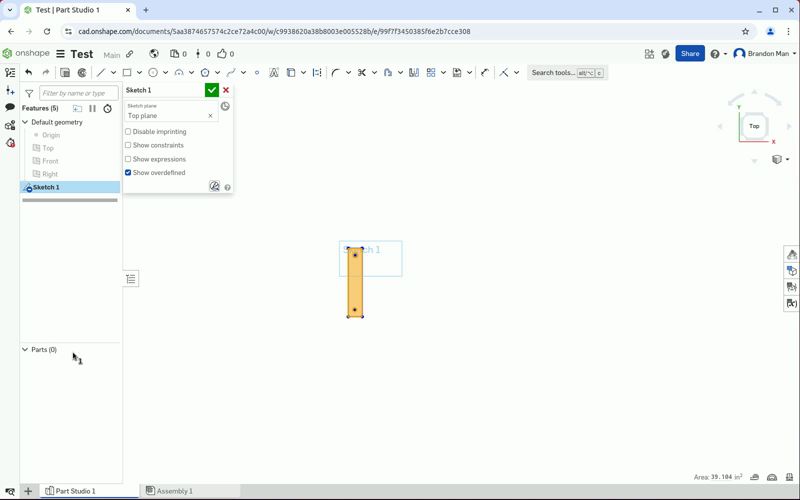
key(shift+y)
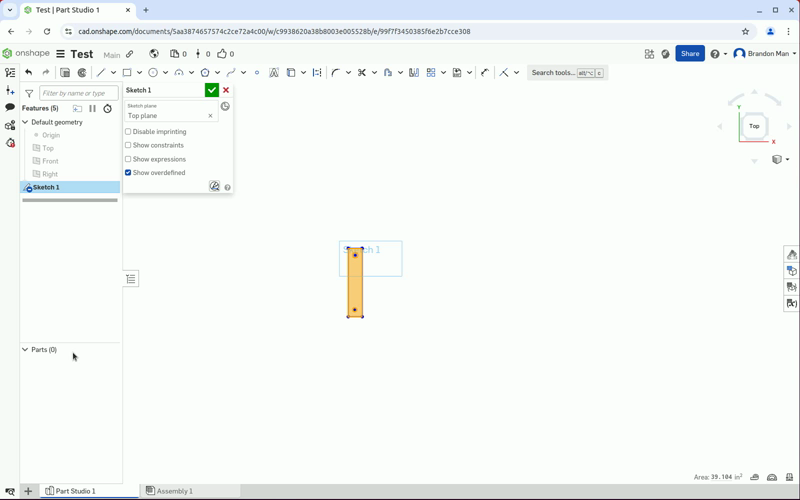
key(shift+e)
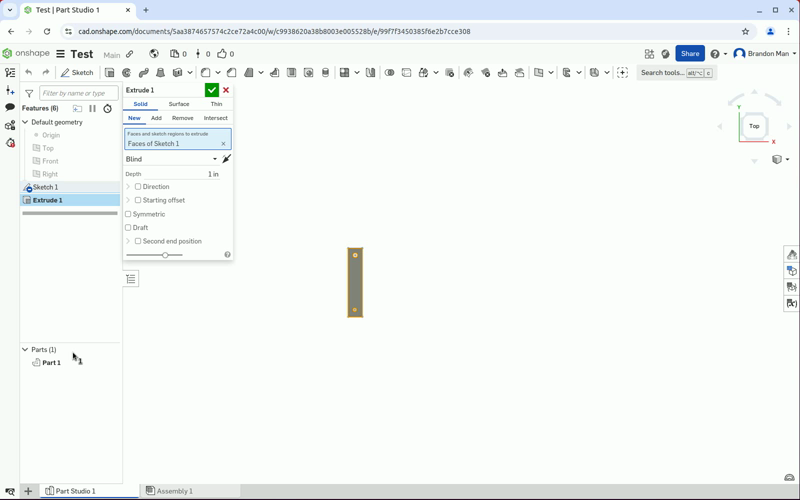
mouse_move(143, 106)
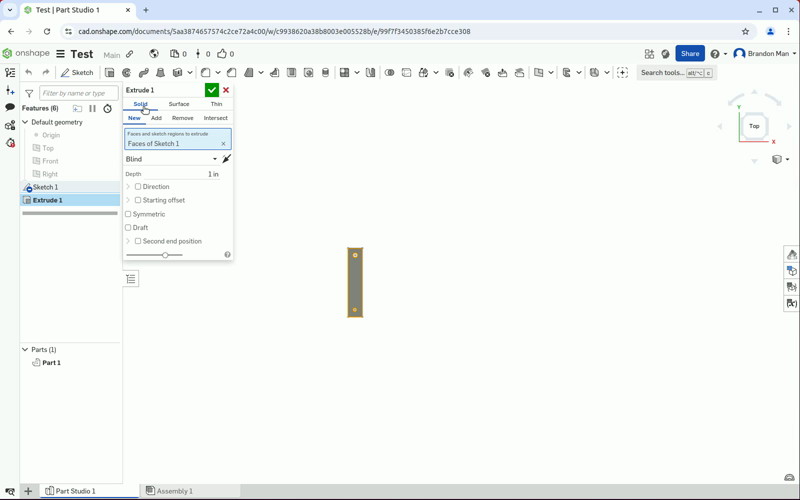
click(143, 106)
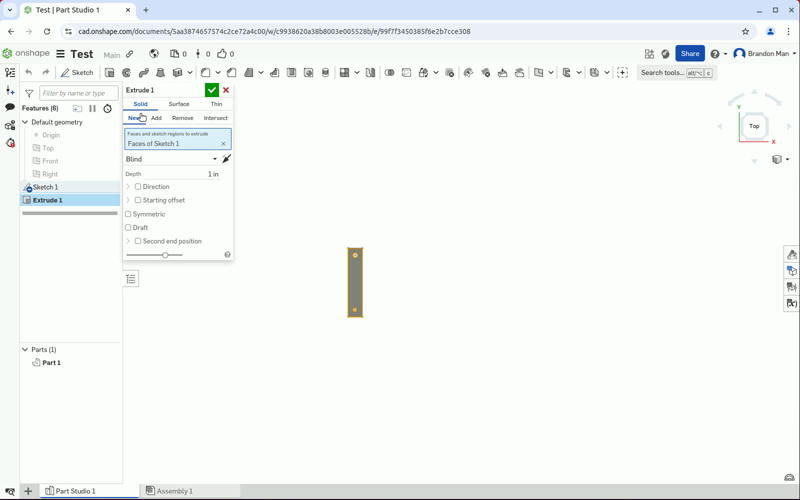
mouse_move(137, 120)
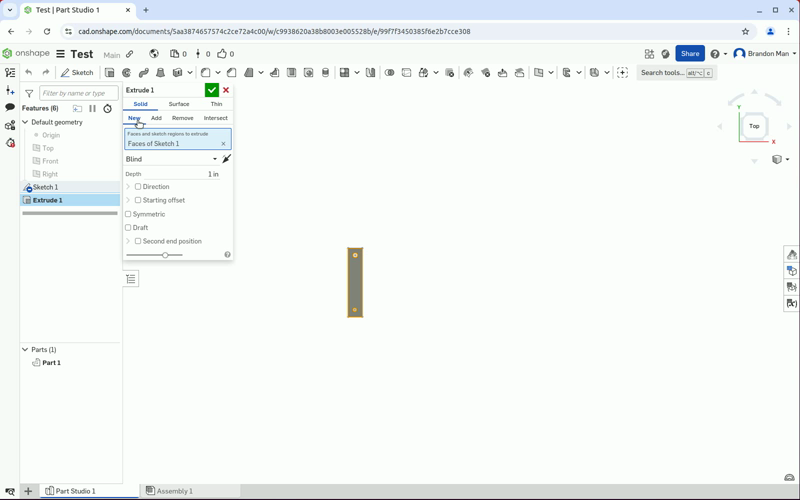
click(137, 120)
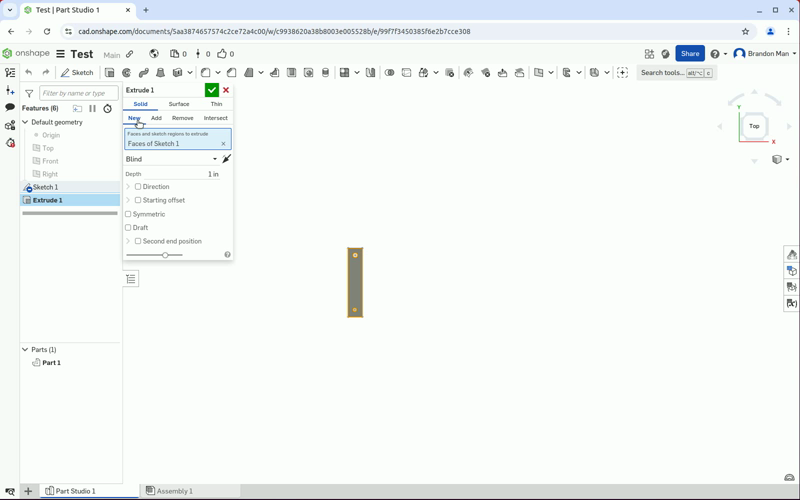
key(tab, 4)
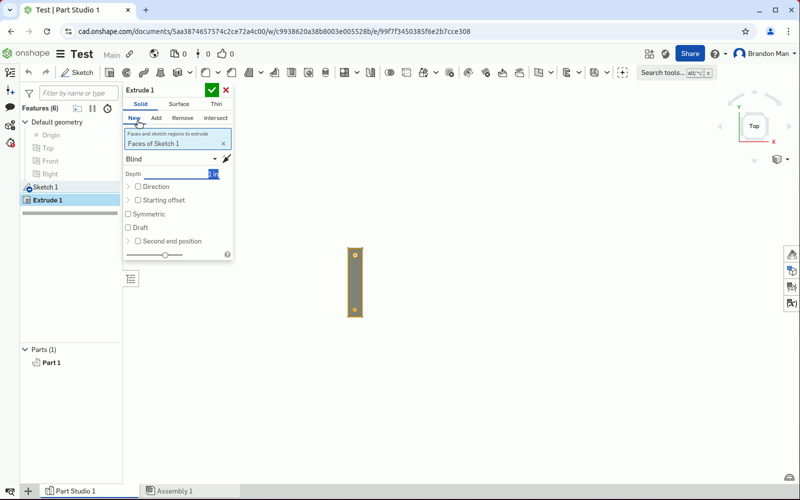
text(1.444)
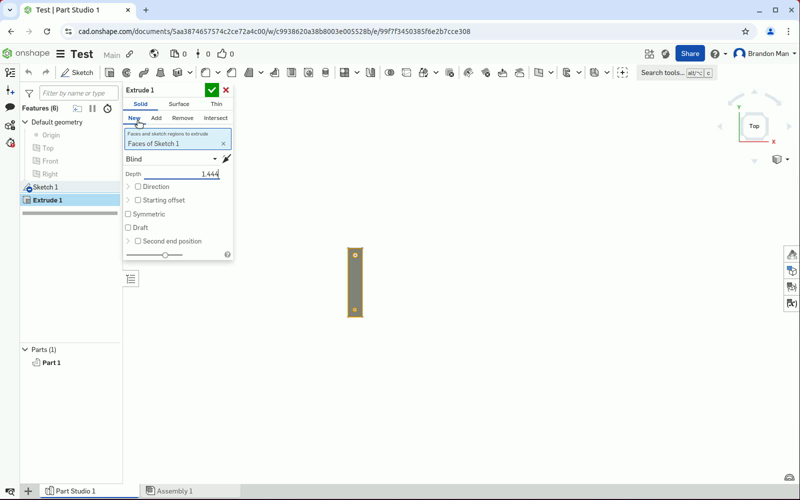
key(enter)
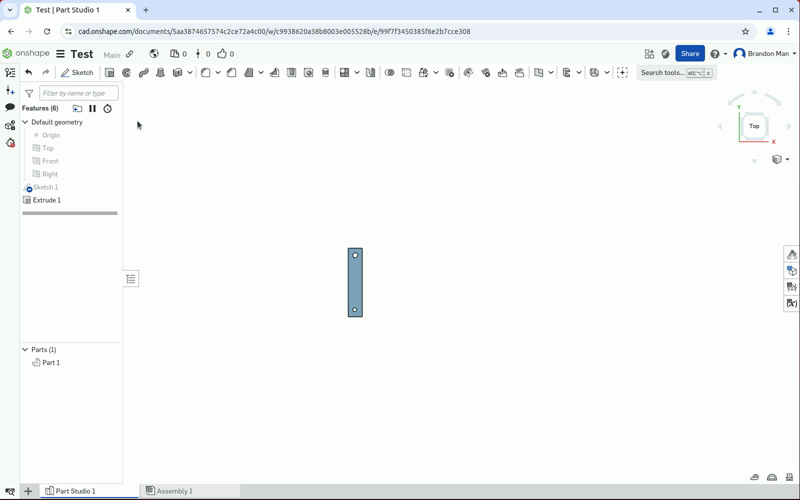
key(shift+h)
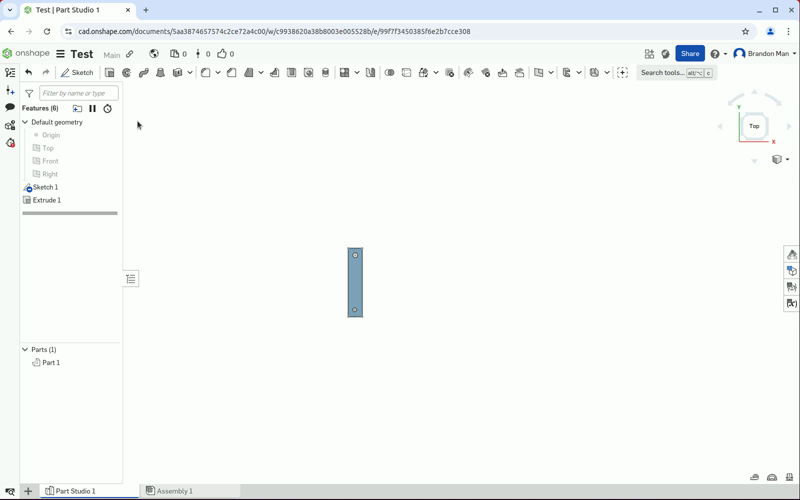
key(shift+h)
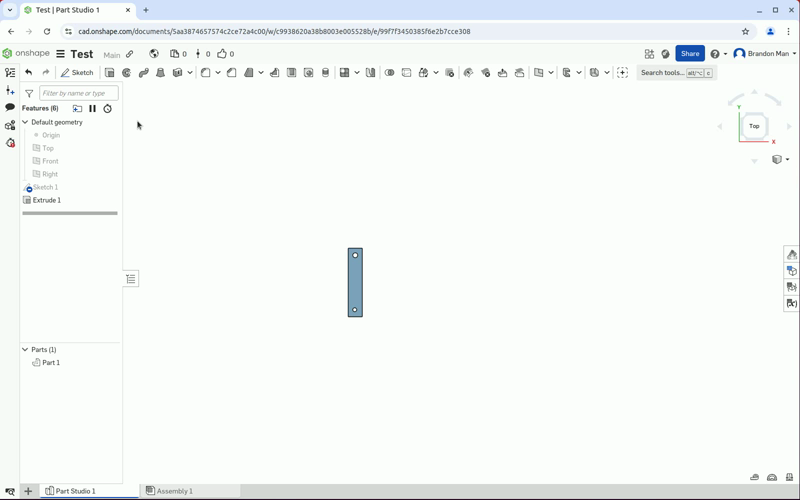
mouse_move(73, 189)
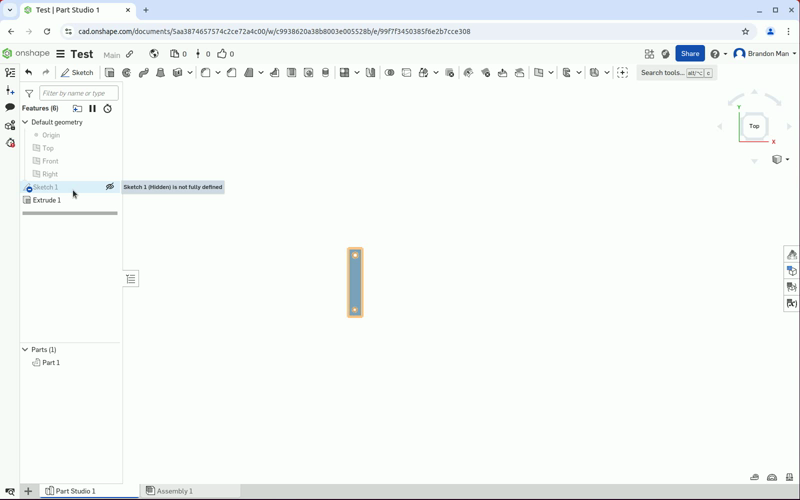
click(73, 189)
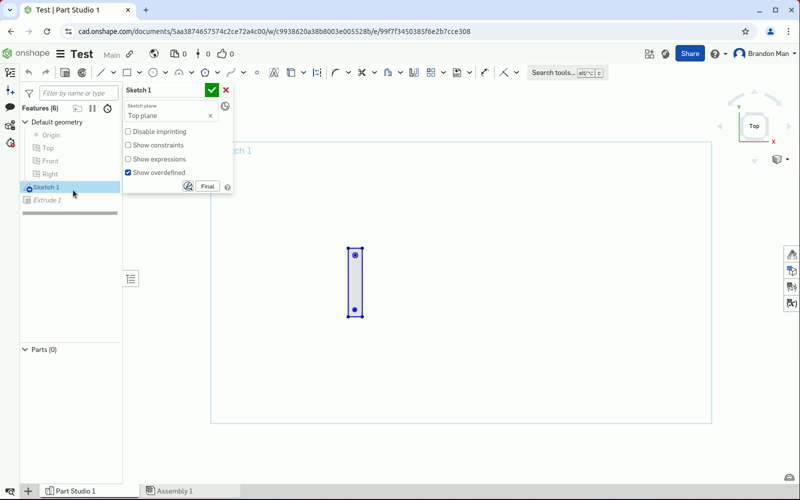
mouse_move(229, 92)
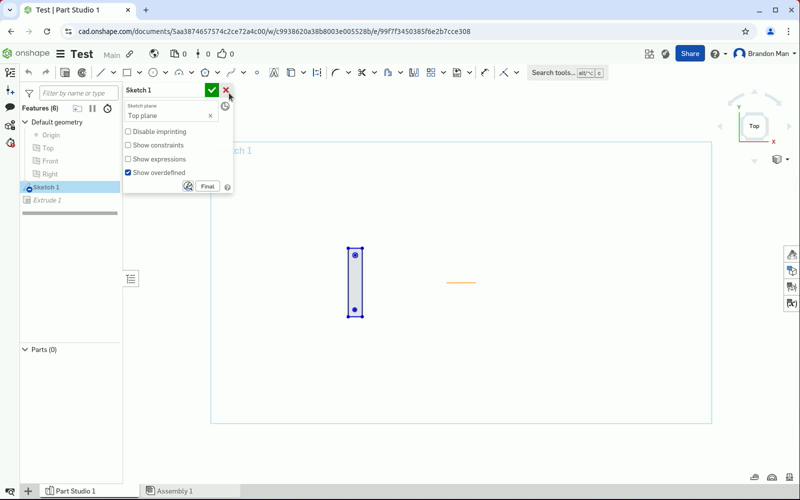
click(229, 92)
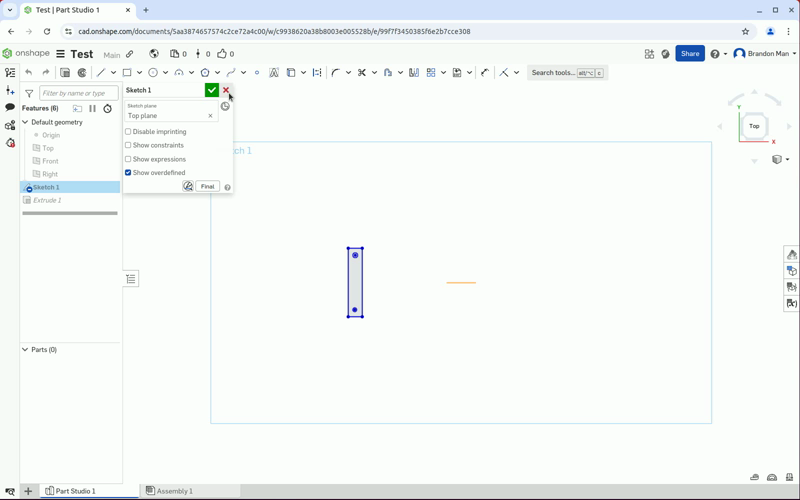
key(shift+s)
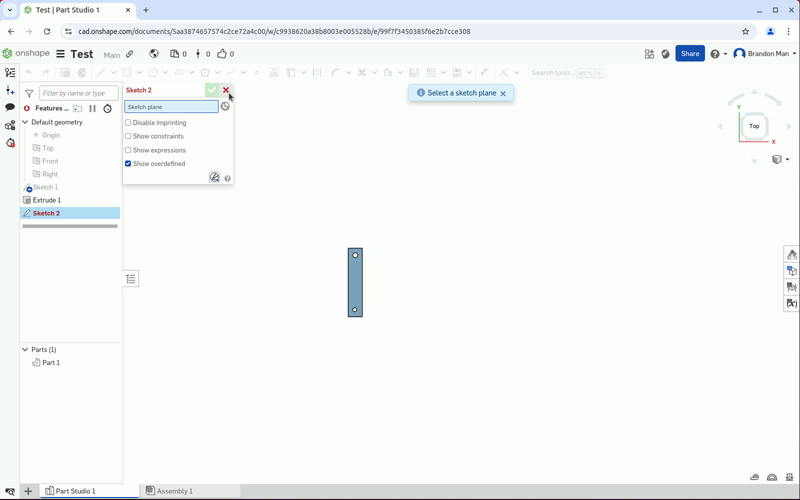
mouse_move(73, 150)
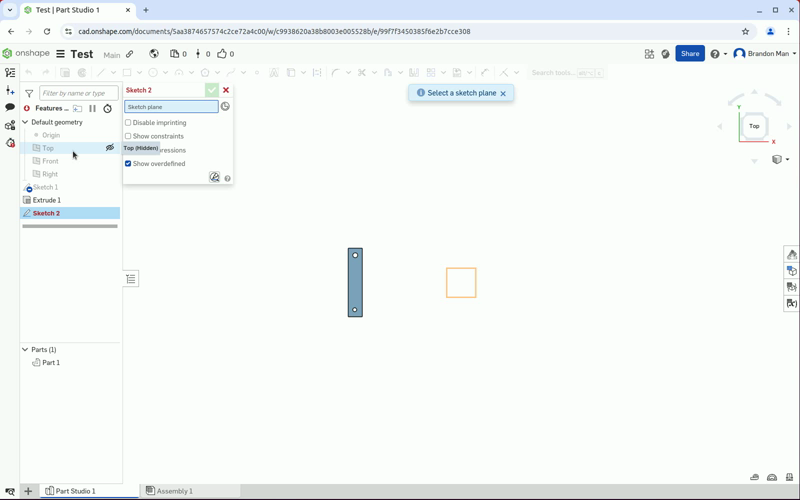
click(73, 150)
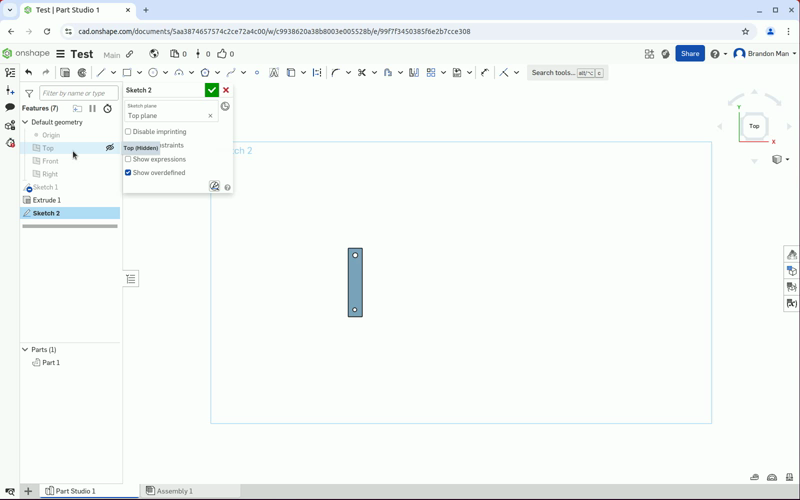
mouse_move(73, 352)
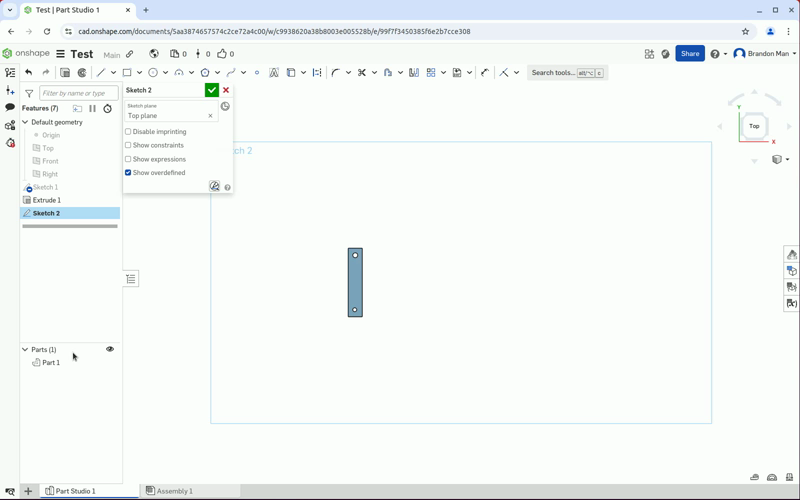
key(y)
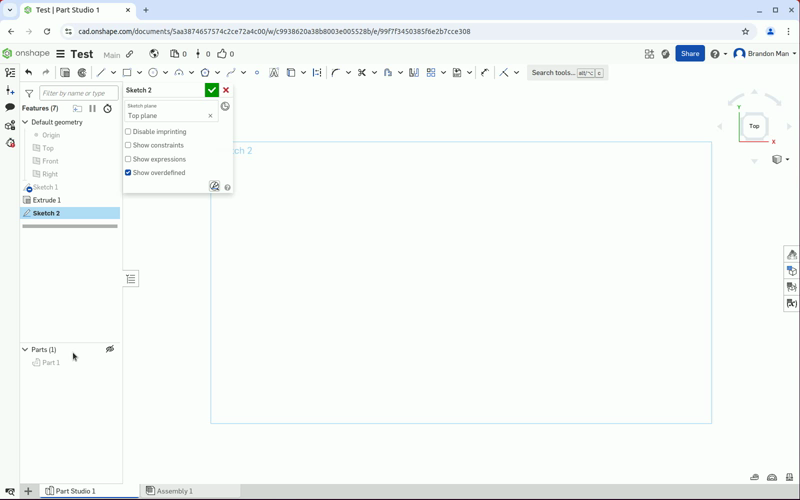
key(l)
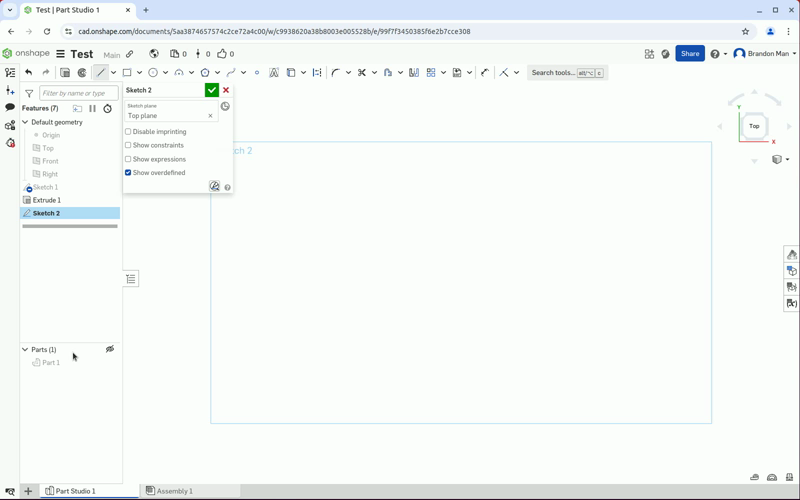
key_down(shift)
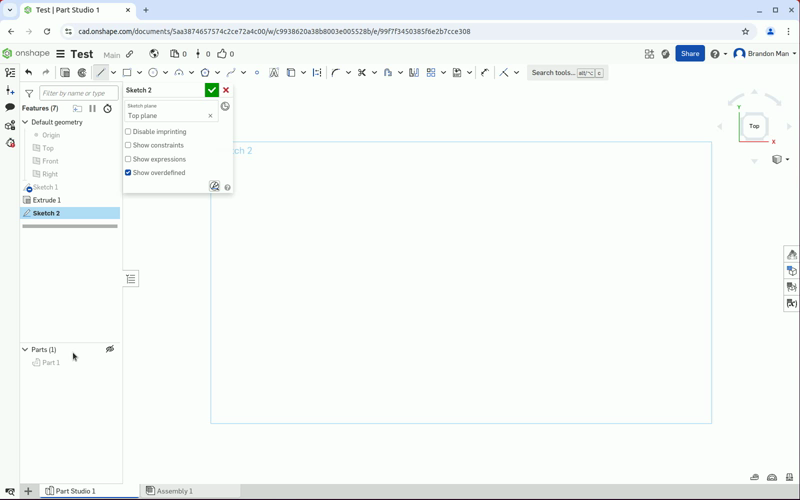
mouse_move(401, 316)
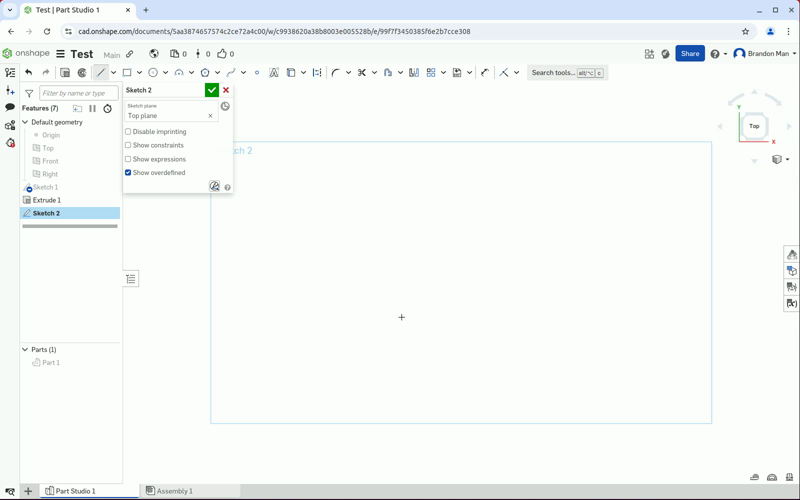
click(401, 316)
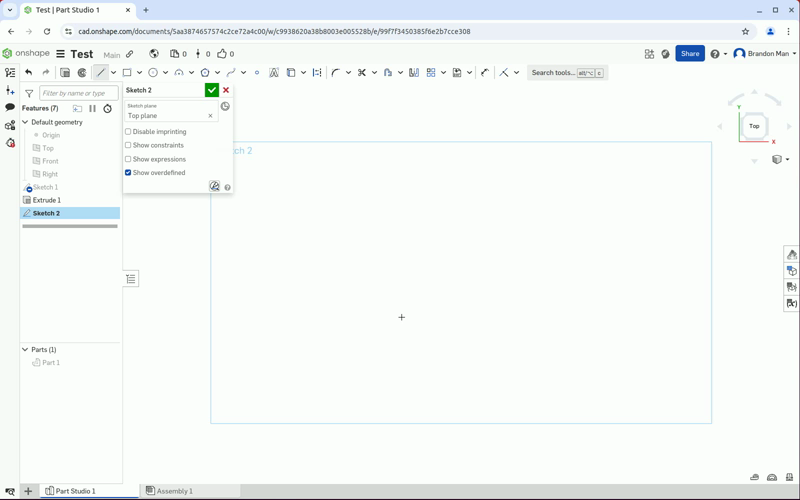
key_up(shift)
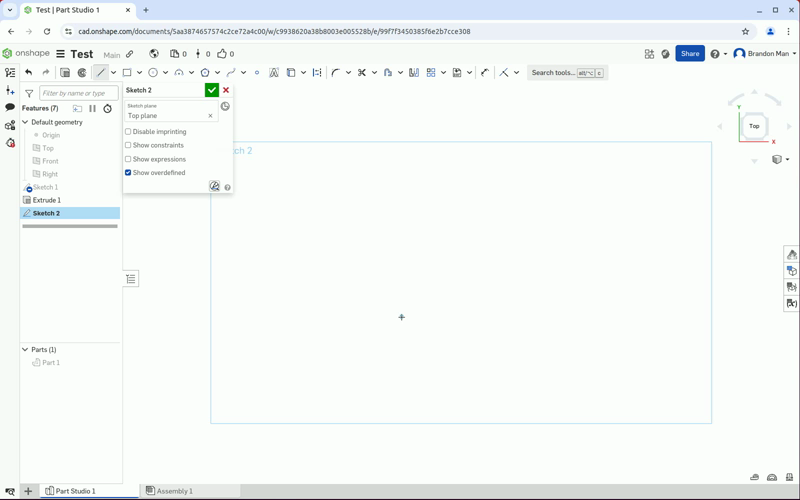
key_down(shift)
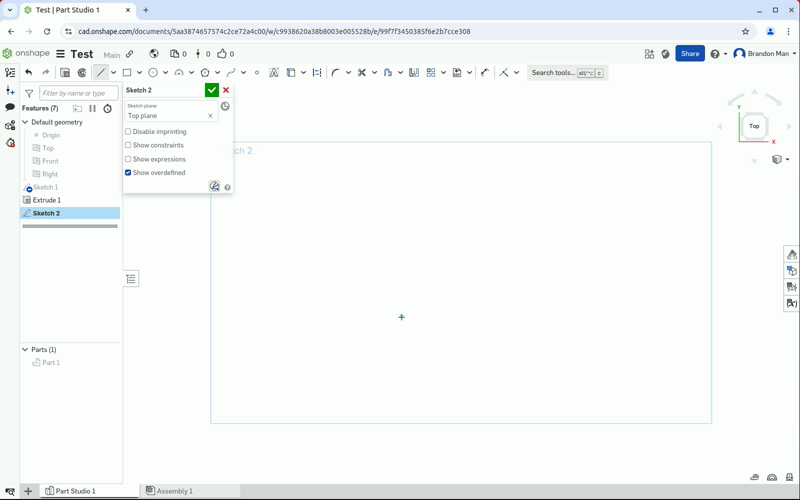
mouse_move(431, 316)
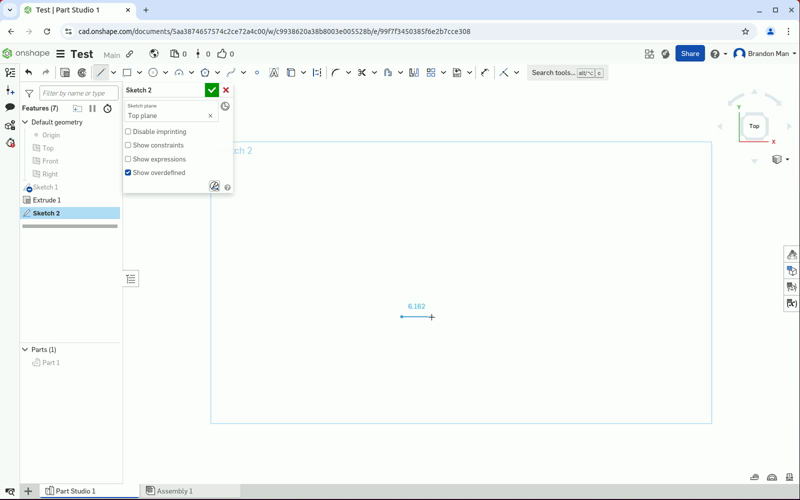
mouse_move(415, 316)
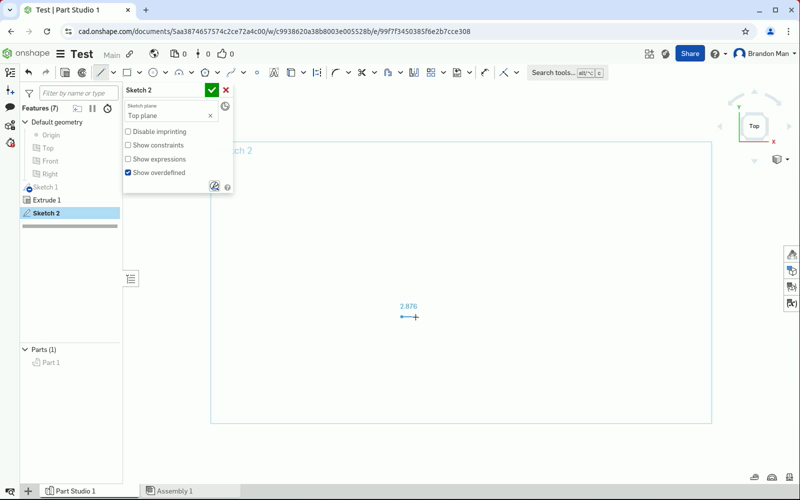
click(415, 316)
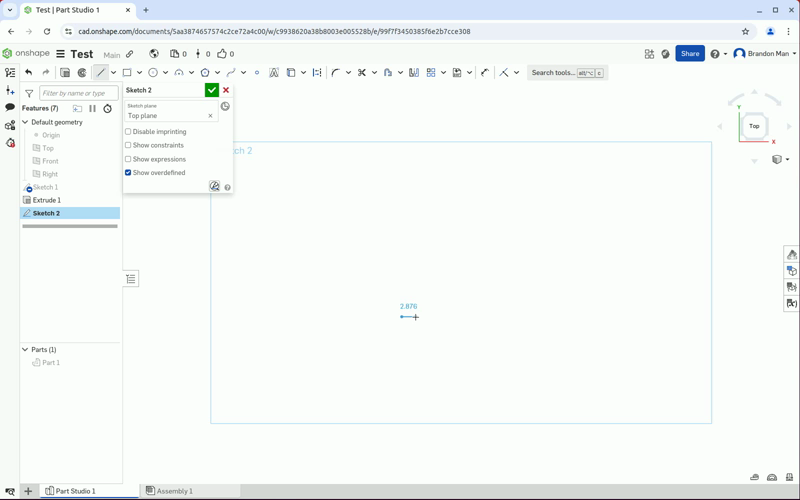
key_up(shift)
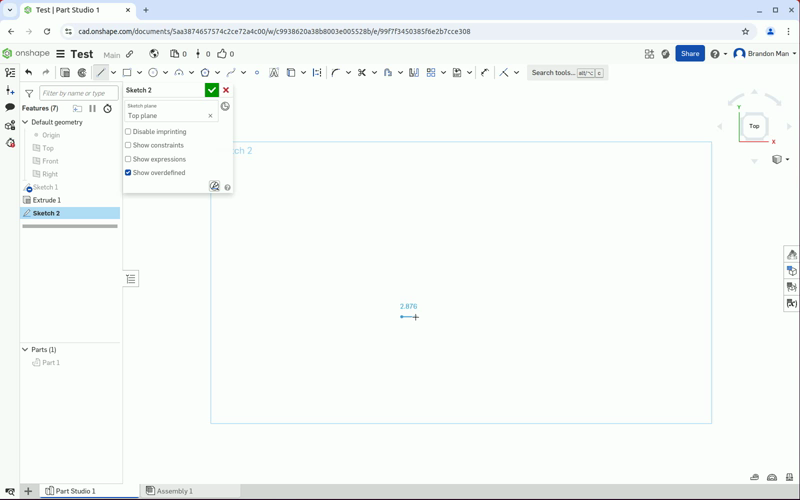
key_down(shift)
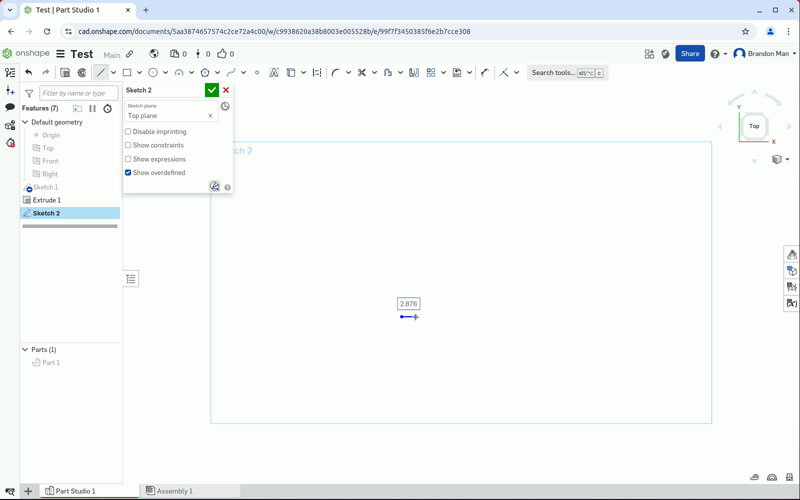
mouse_move(415, 248)
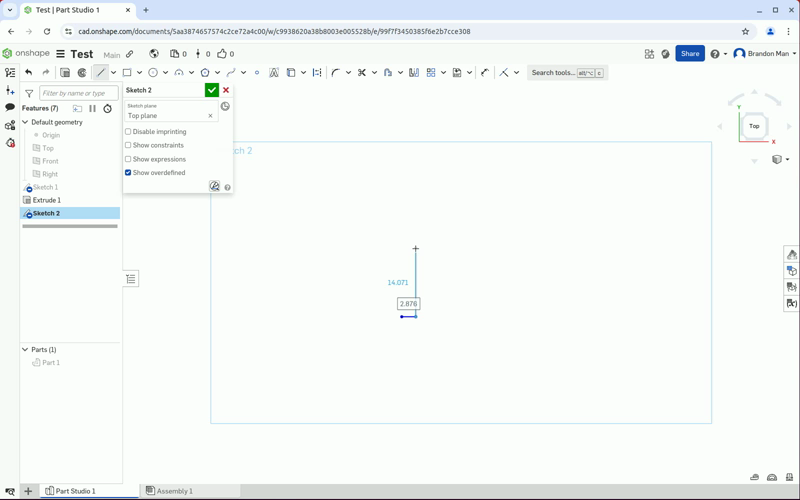
click(415, 248)
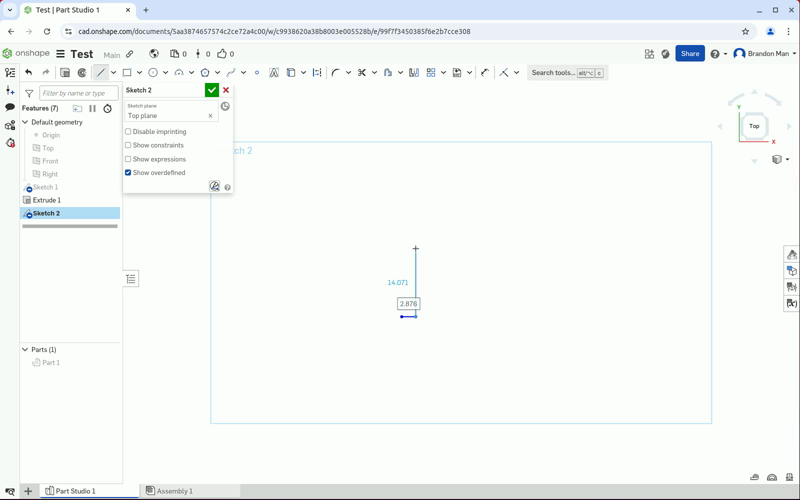
key_up(shift)
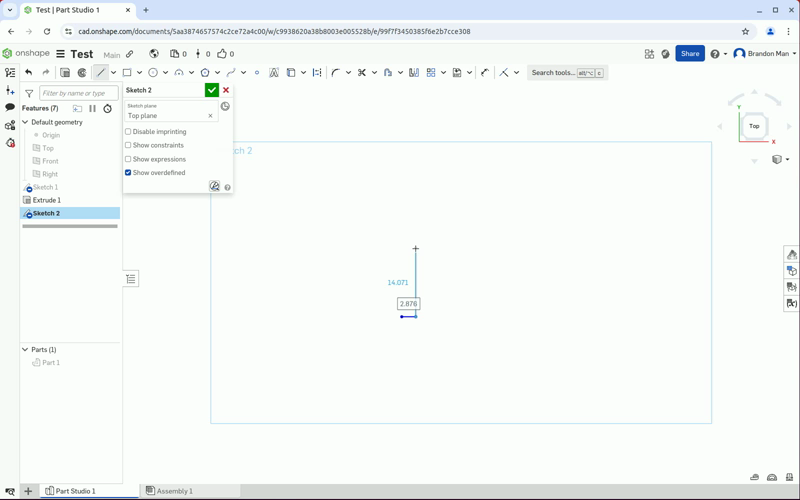
key_down(shift)
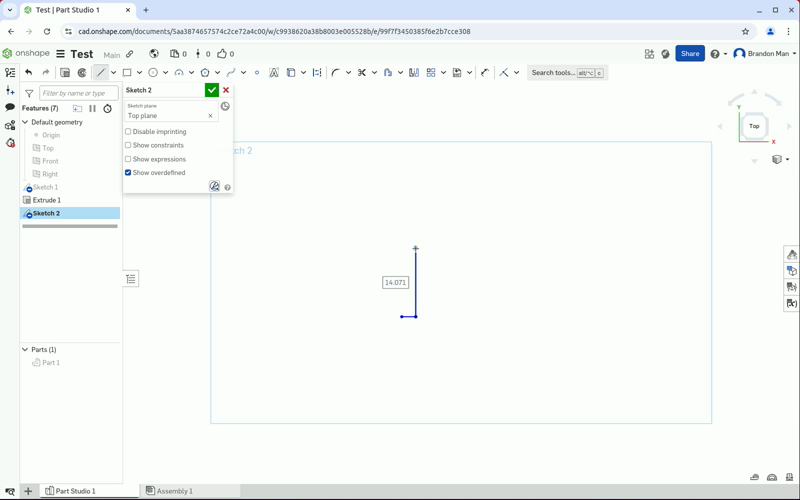
mouse_move(445, 248)
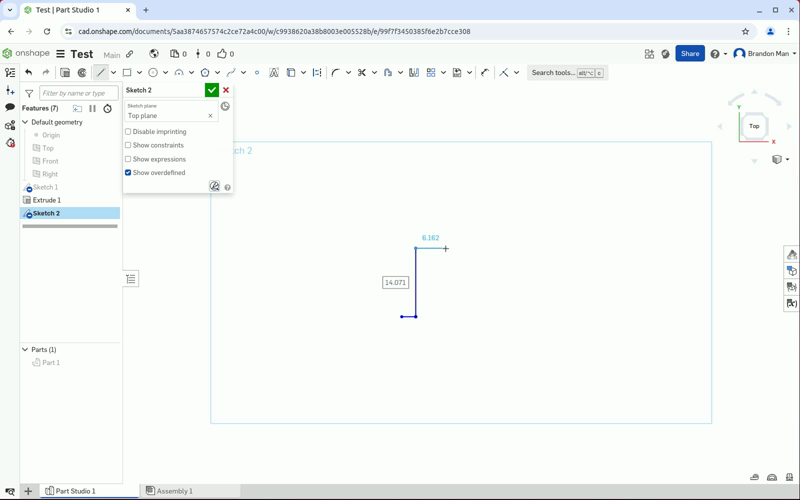
mouse_move(401, 248)
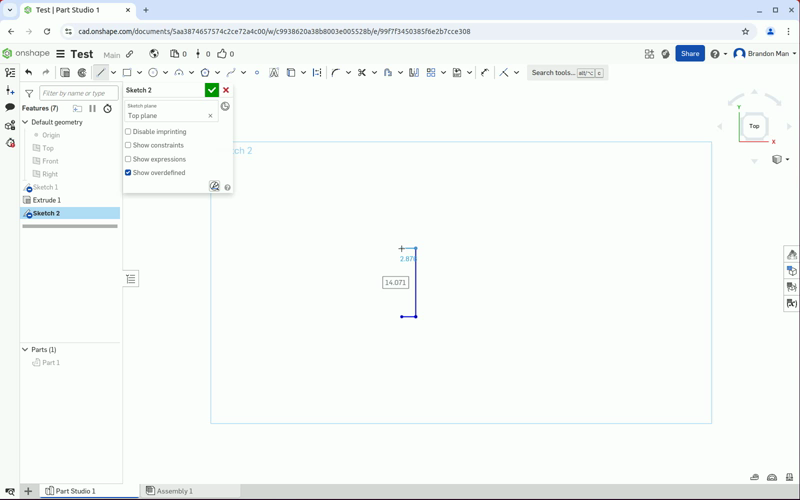
click(401, 248)
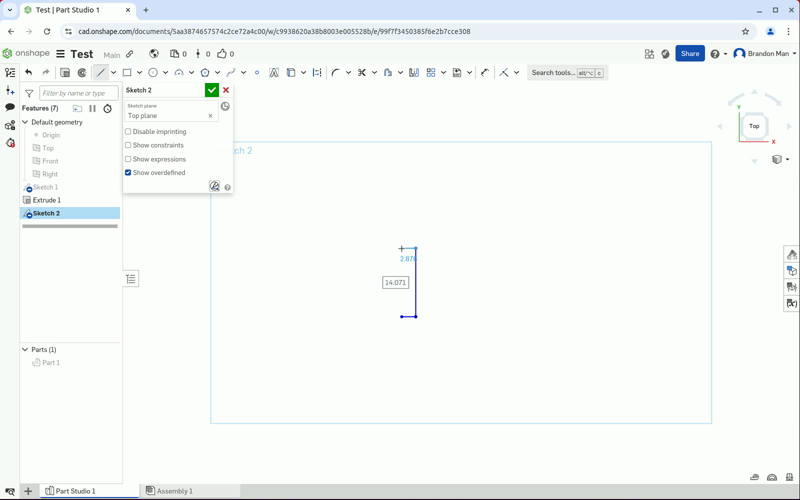
key_up(shift)
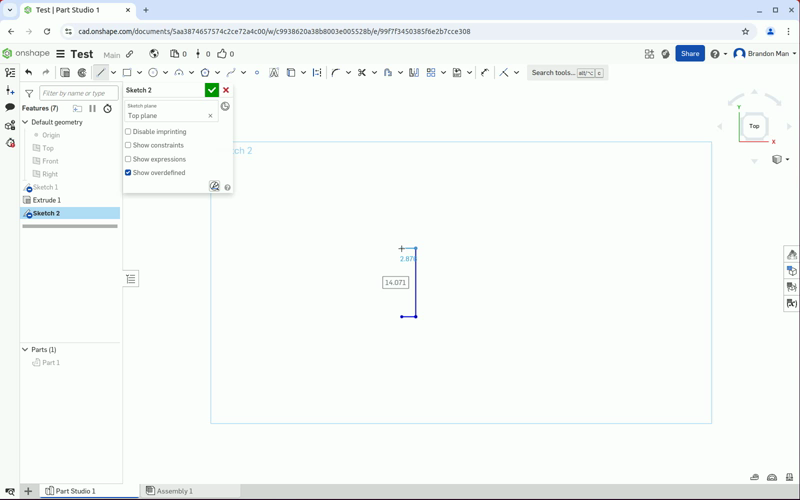
key_down(shift)
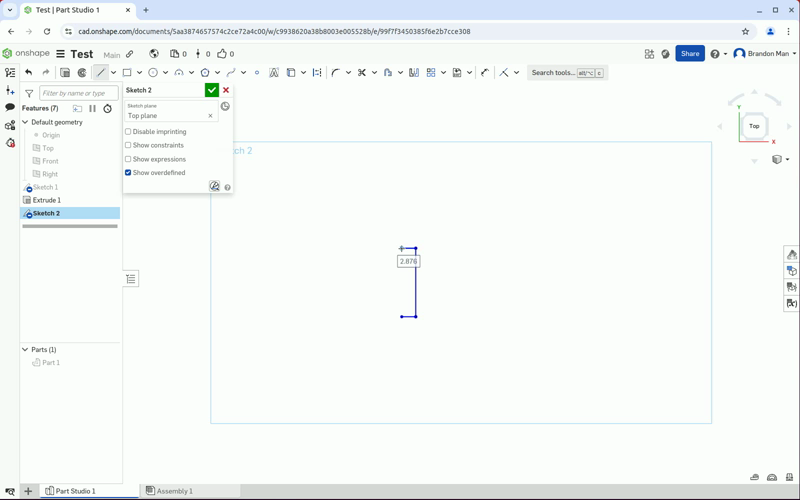
mouse_move(401, 316)
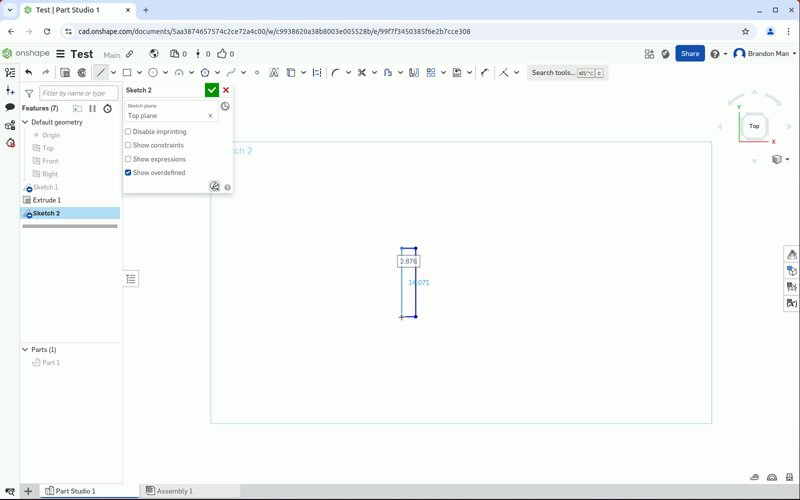
key_up(shift)
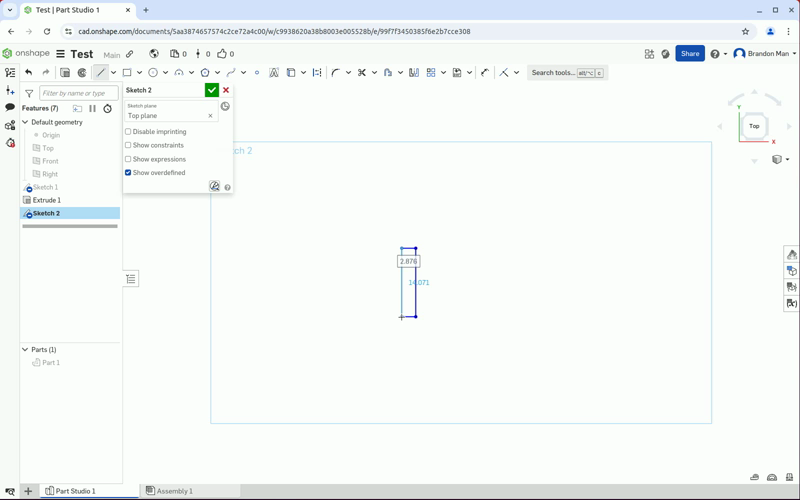
click(401, 316)
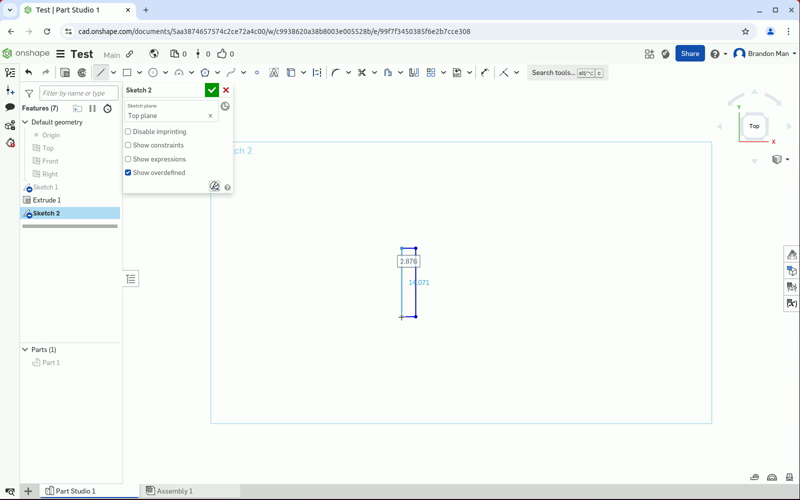
key(esc)
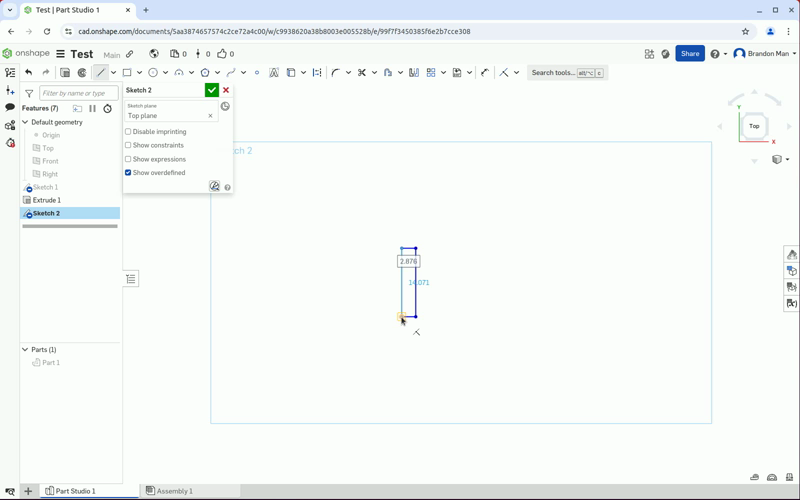
key(c)
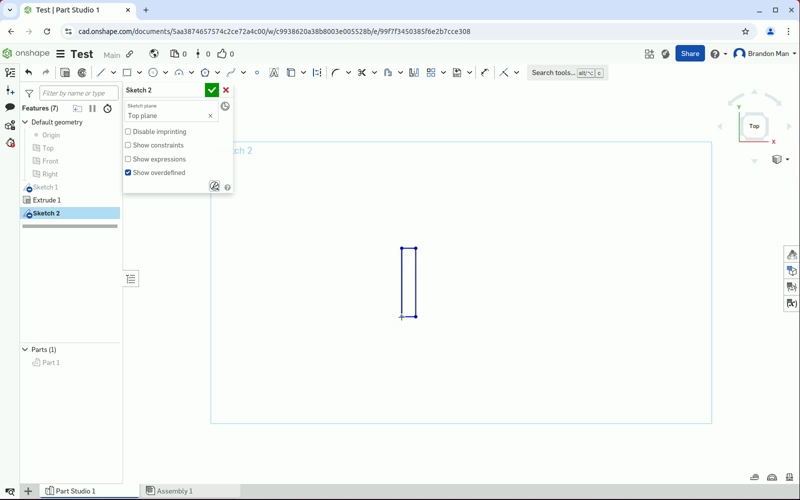
key_down(shift)
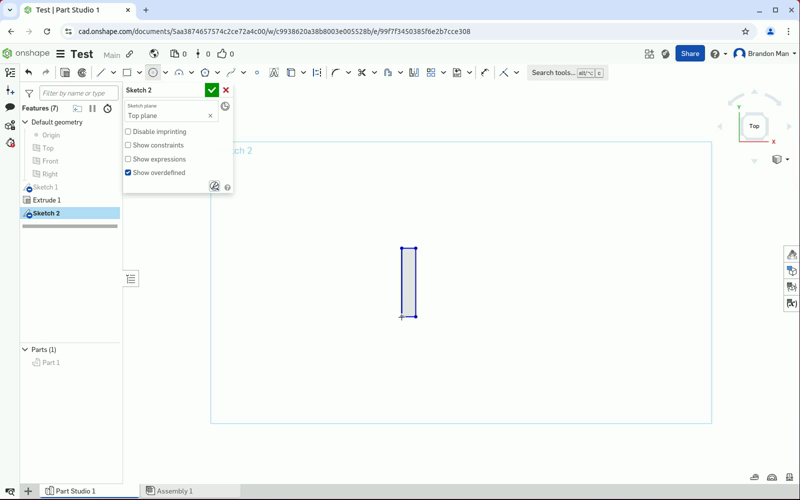
mouse_move(408, 310)
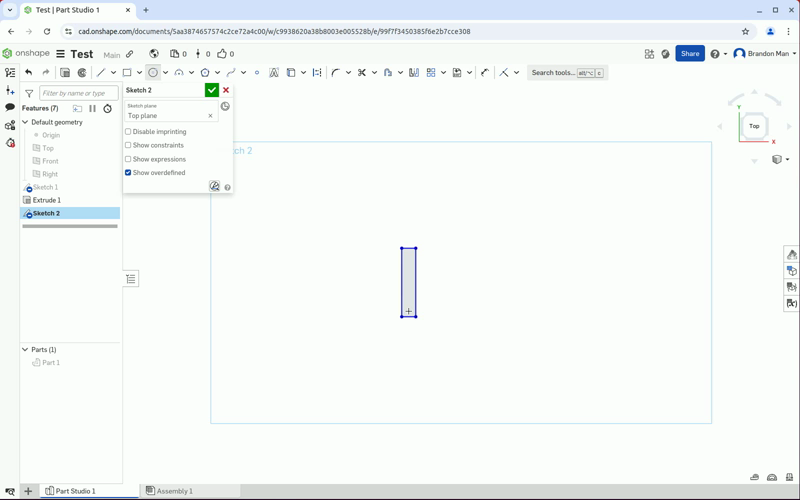
click(408, 310)
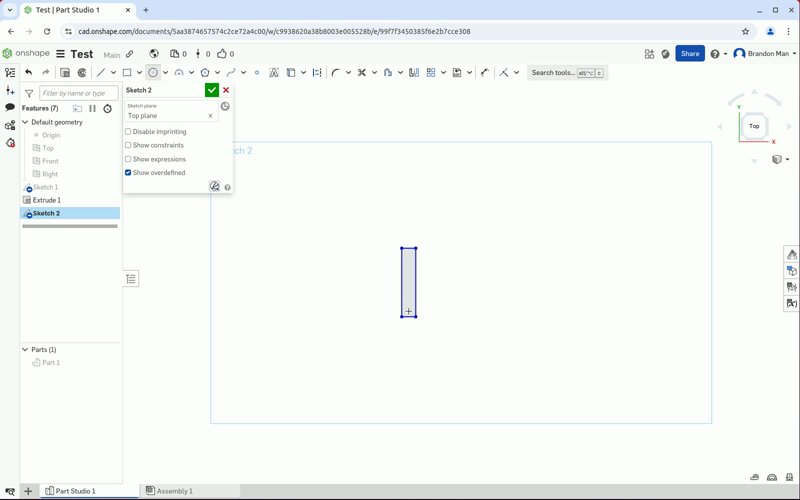
key_up(shift)
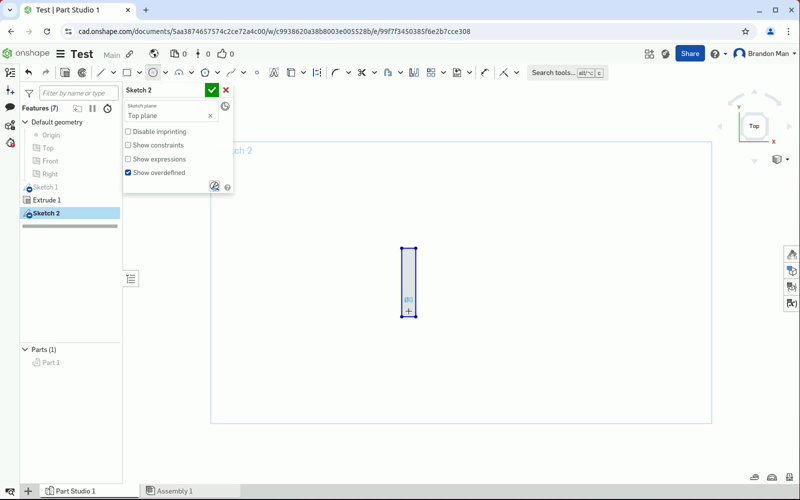
mouse_move(410, 310)
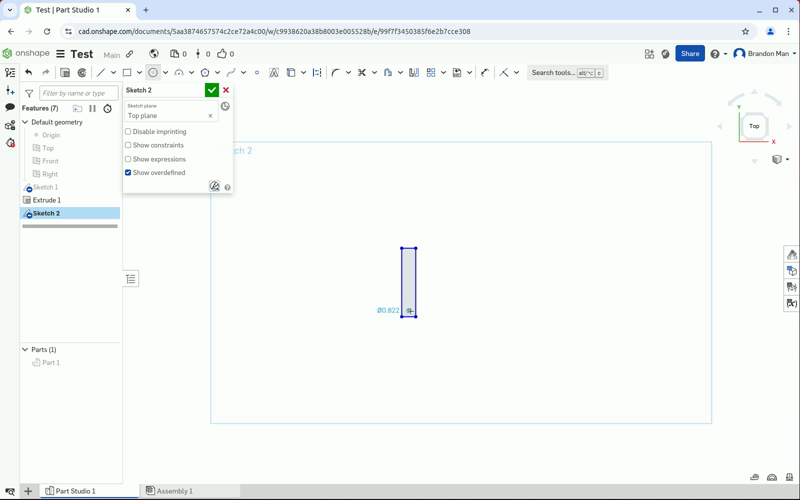
scroll(6)
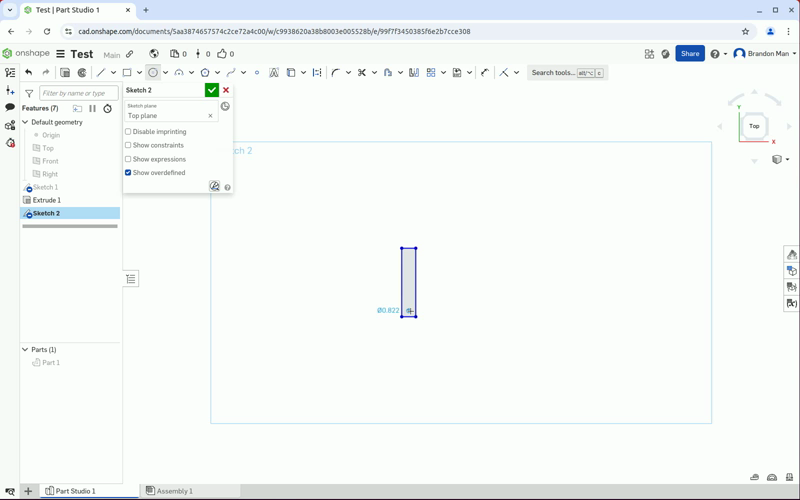
scroll(6)
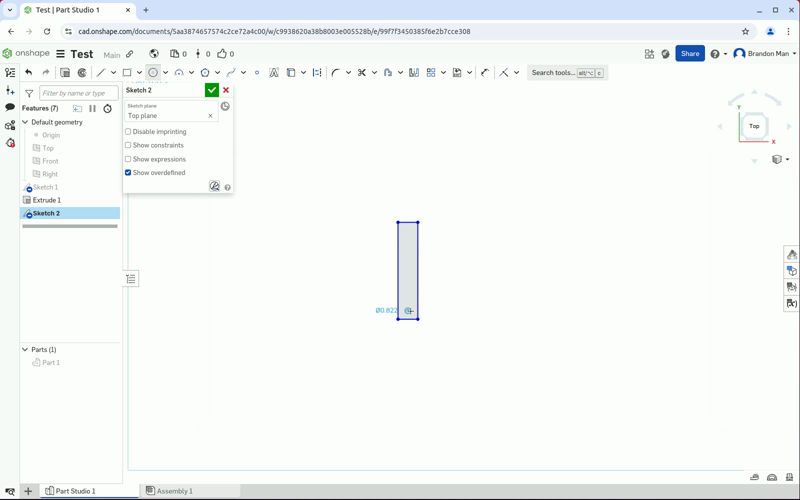
scroll(6)
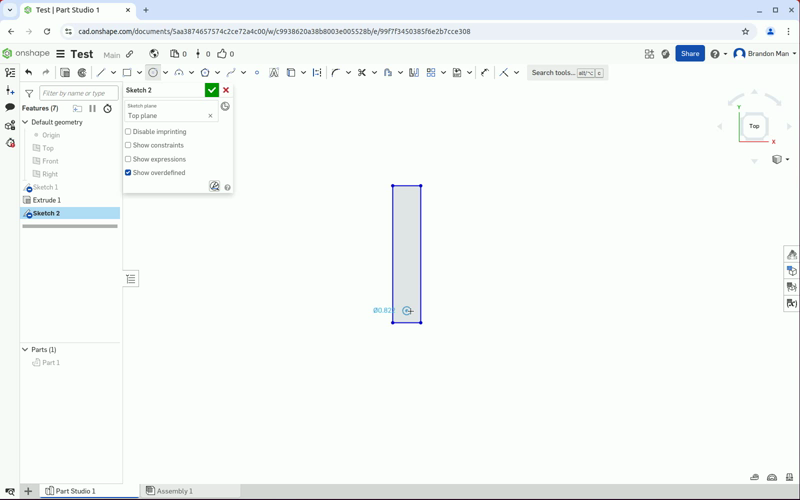
scroll(6)
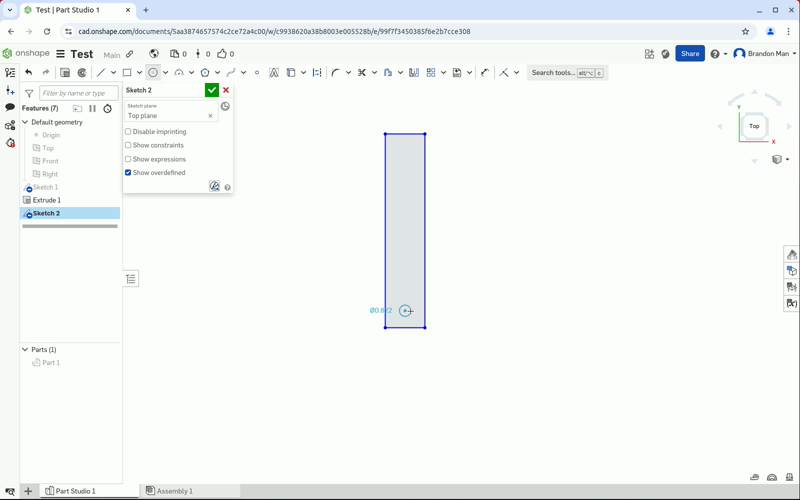
scroll(6)
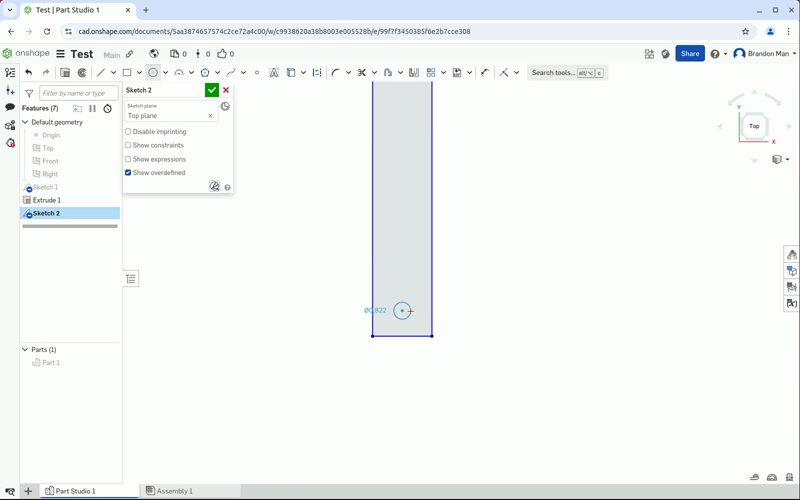
scroll(6)
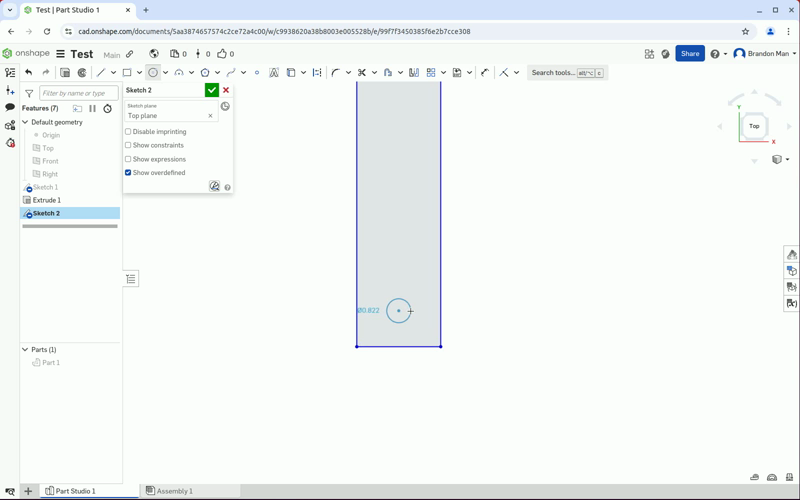
scroll(6)
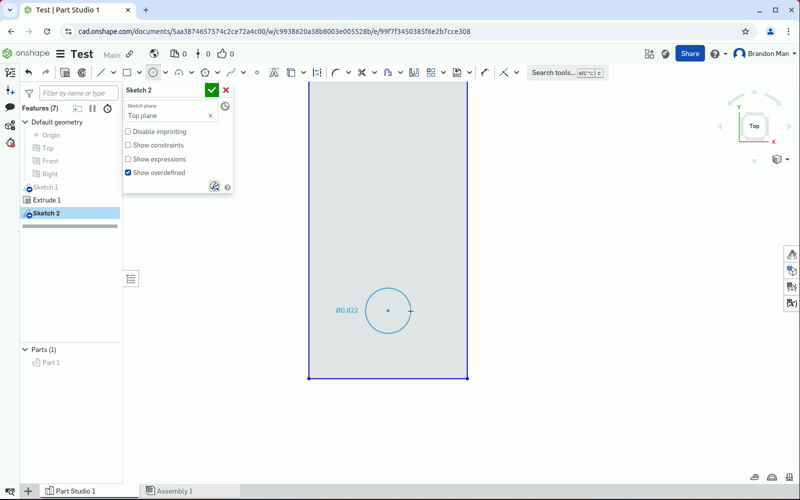
click(410, 310)
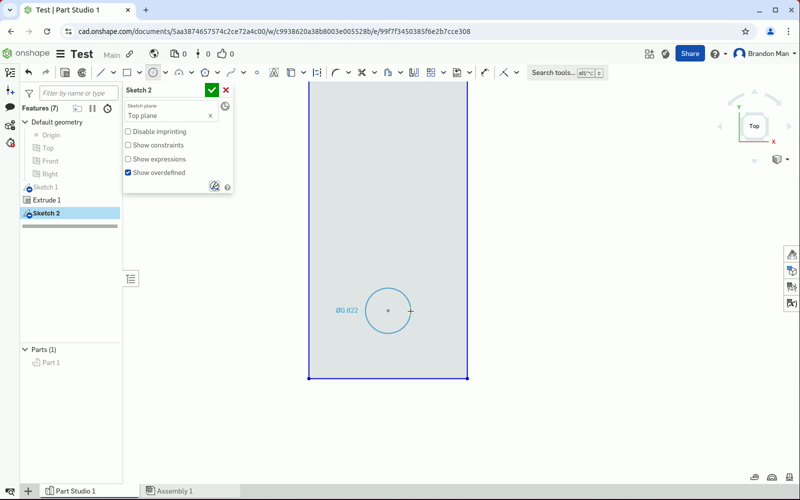
scroll(-6)
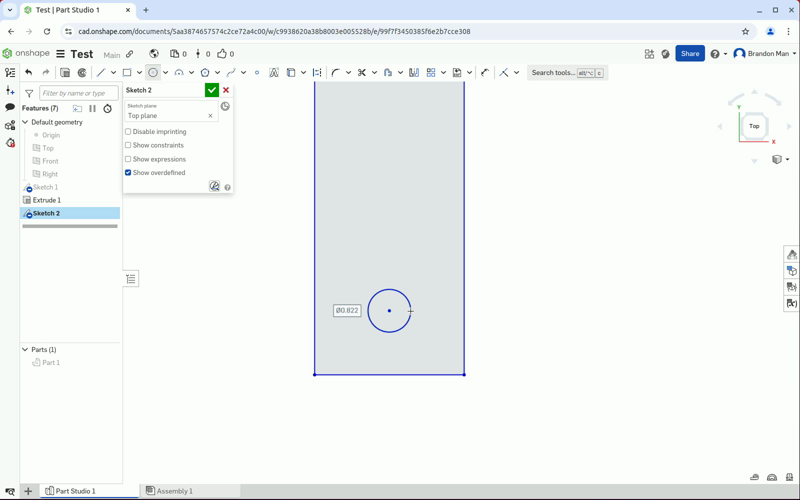
scroll(-6)
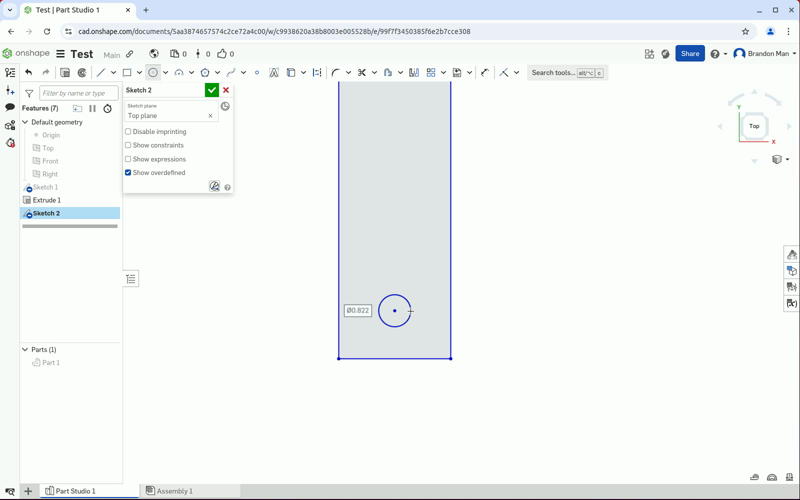
scroll(-6)
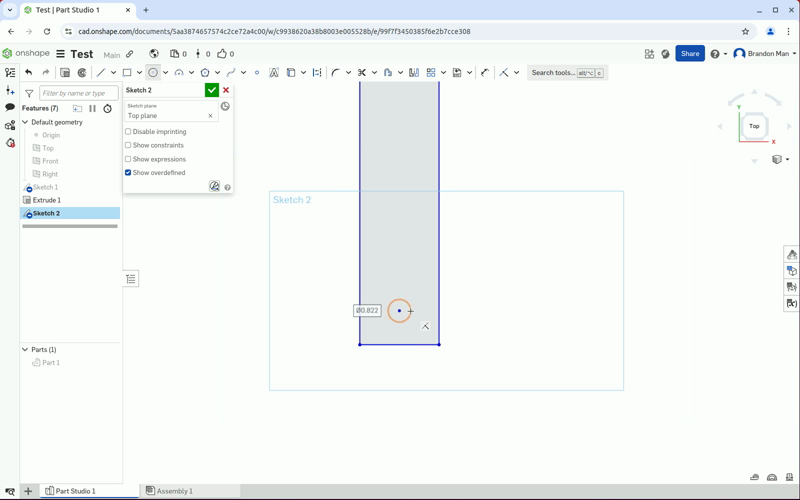
scroll(-6)
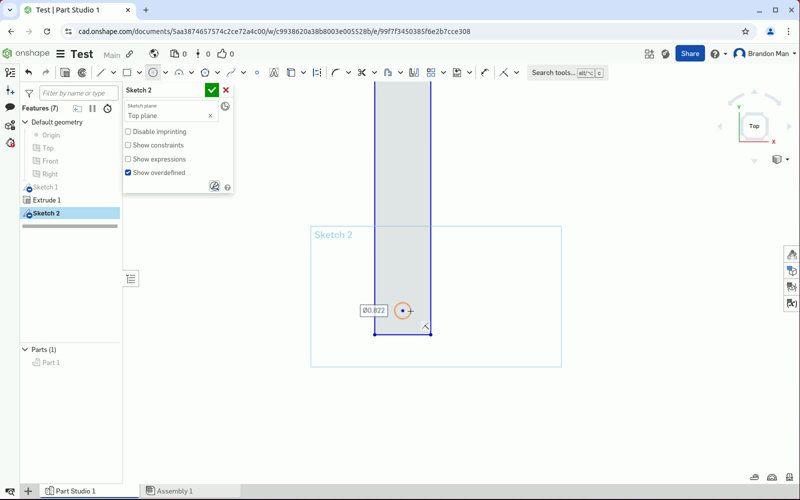
scroll(-6)
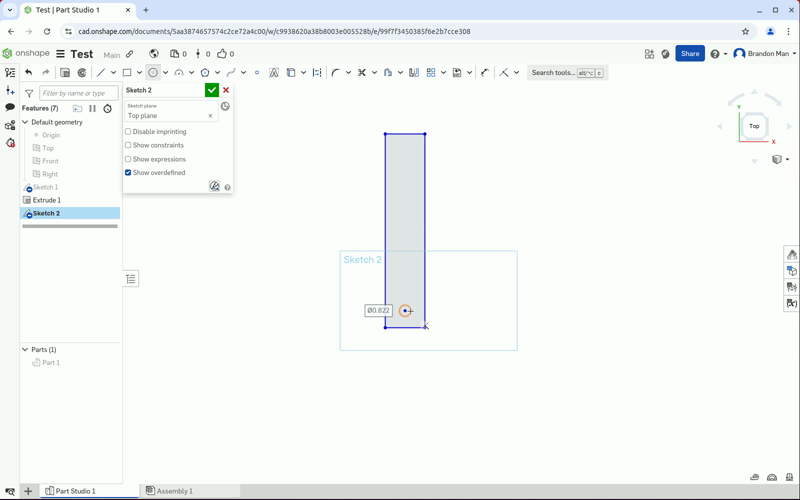
scroll(-6)
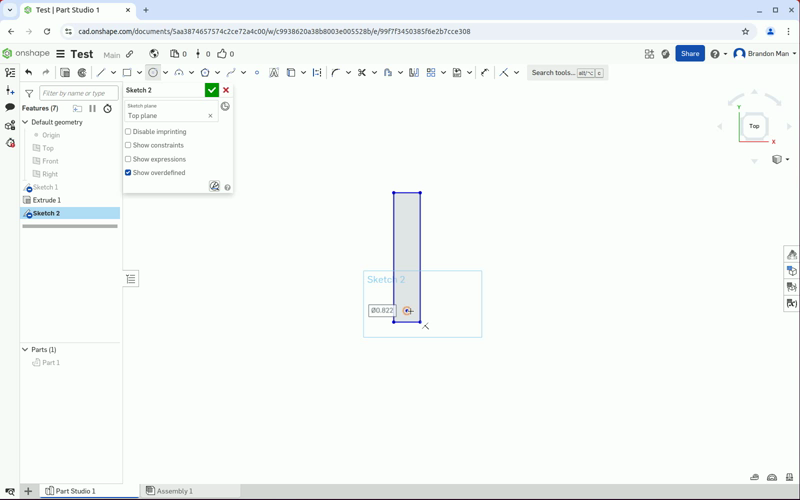
scroll(-6)
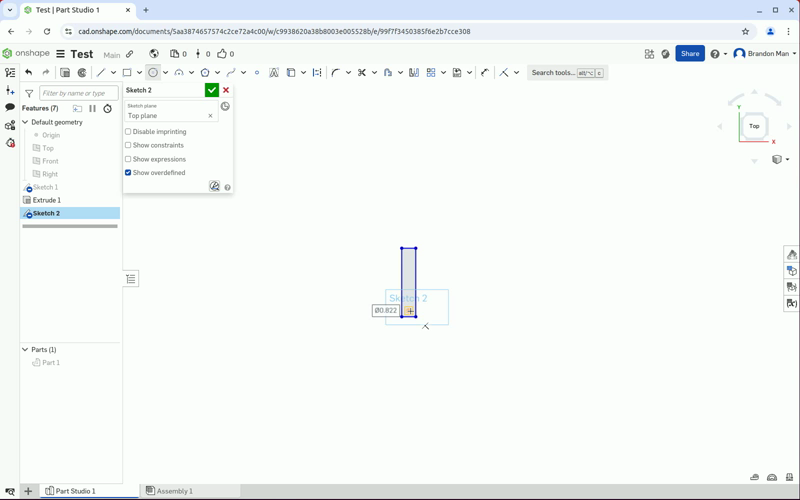
key(esc)
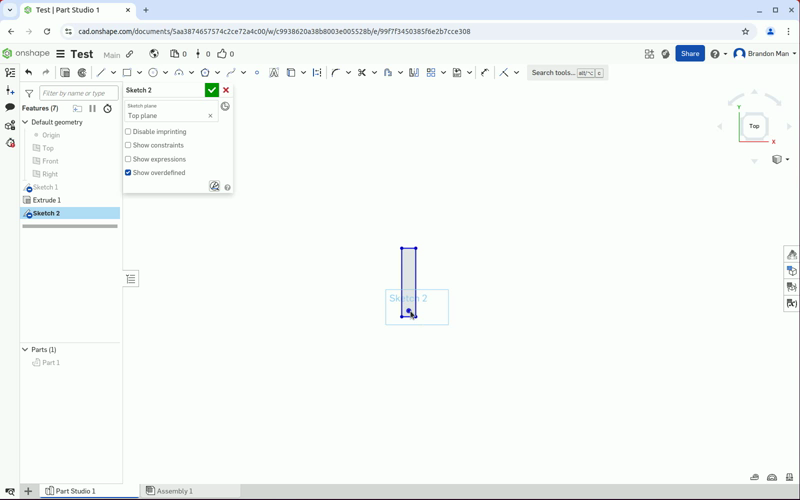
key(c)
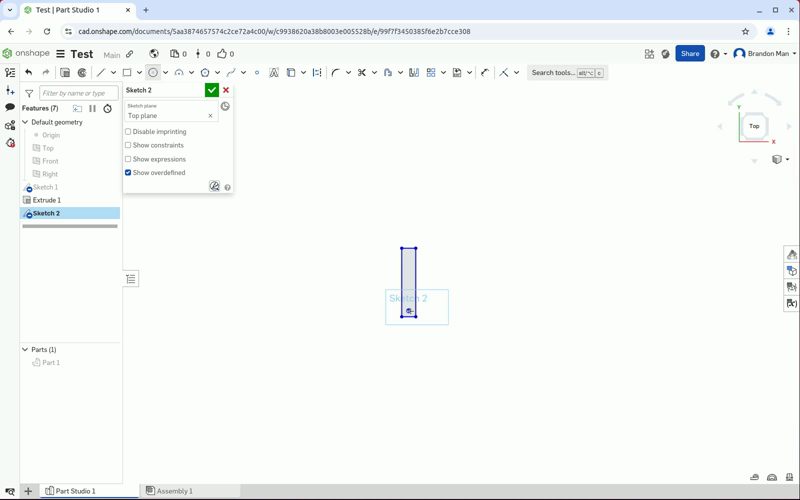
key_down(shift)
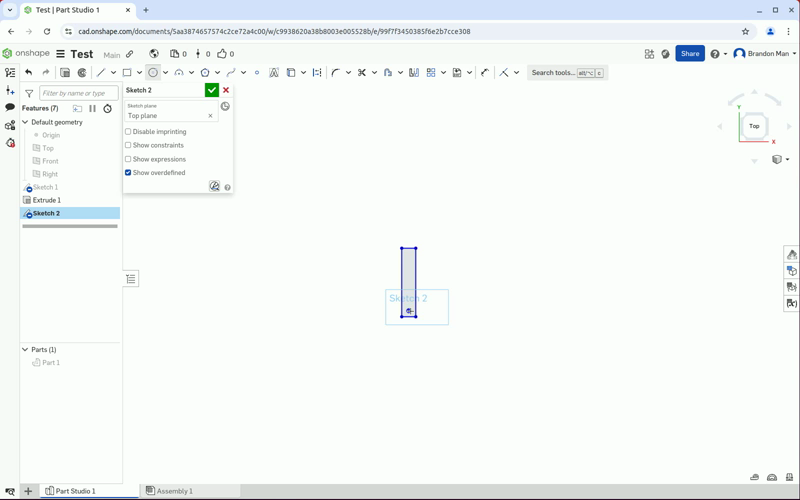
mouse_move(409, 255)
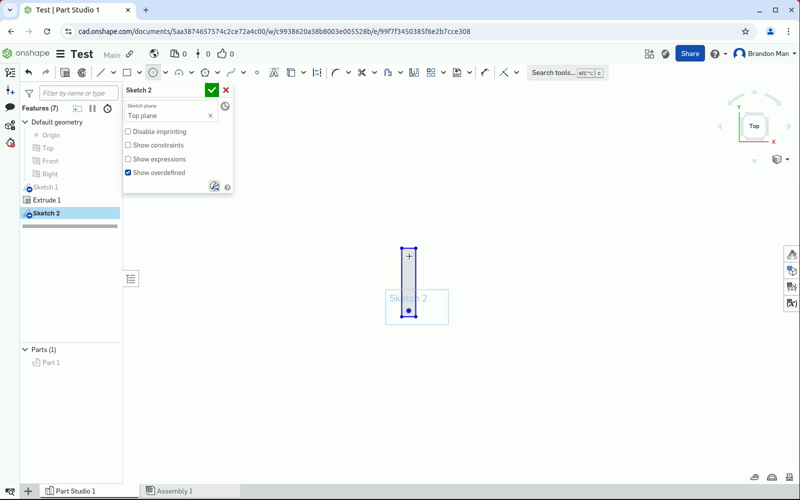
click(409, 255)
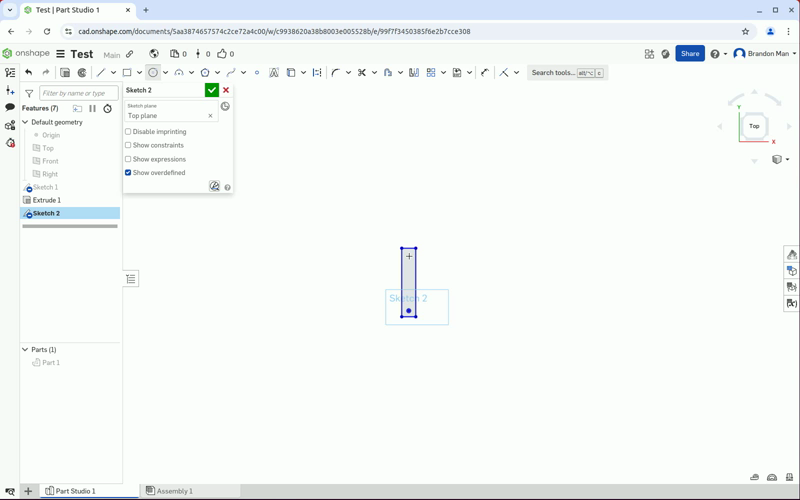
key_up(shift)
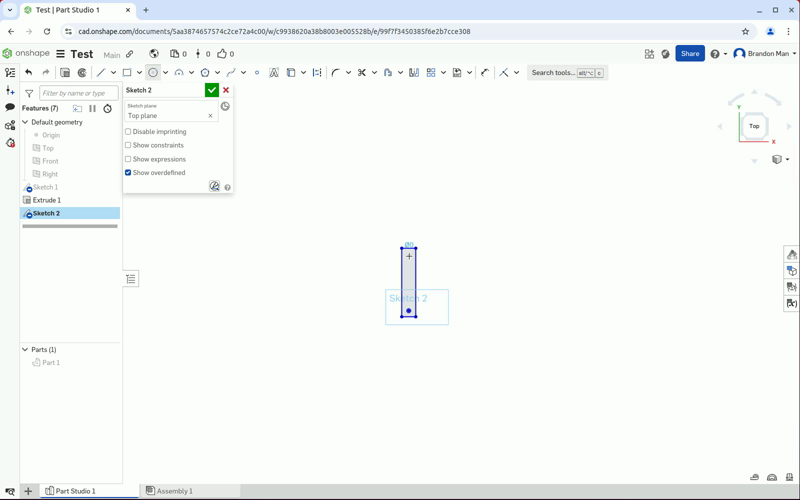
mouse_move(411, 255)
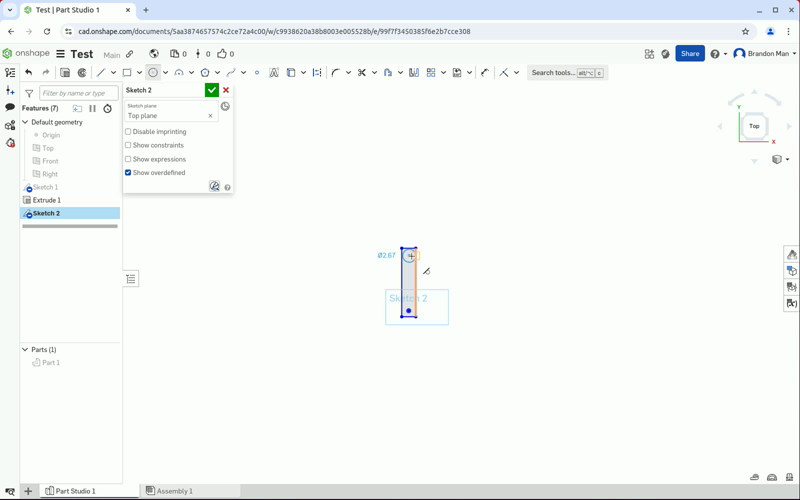
scroll(6)
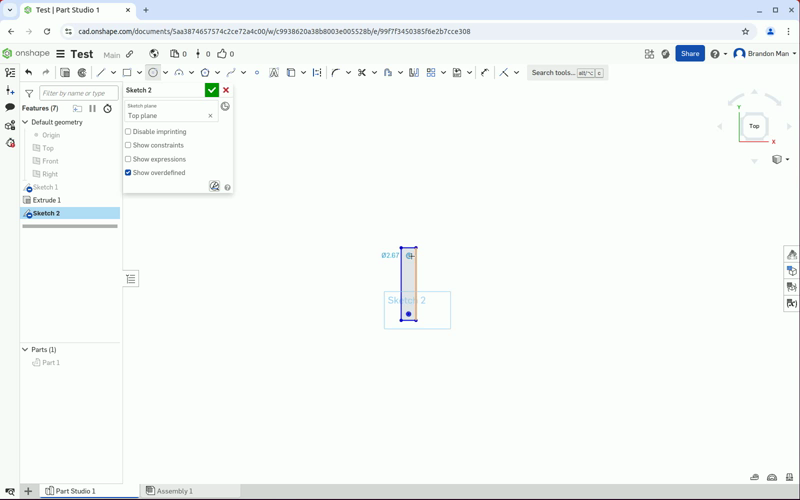
scroll(6)
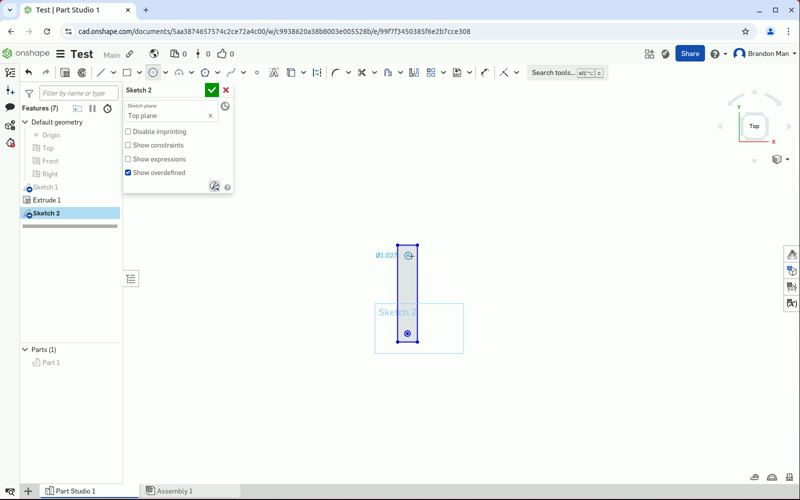
scroll(6)
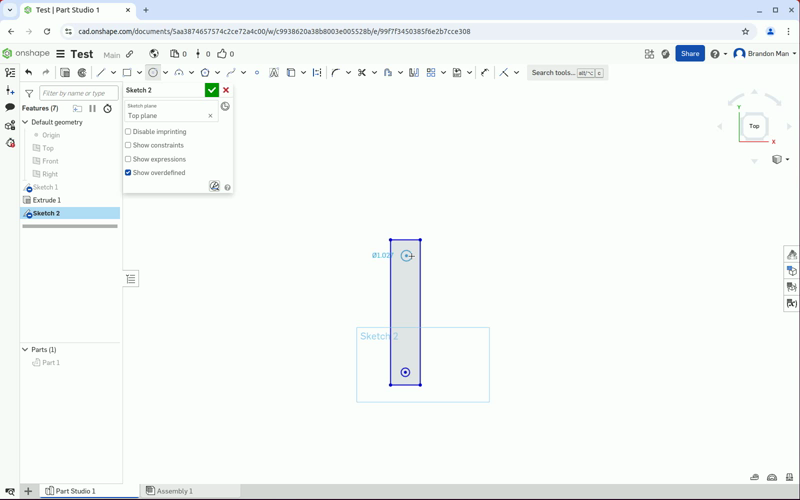
scroll(6)
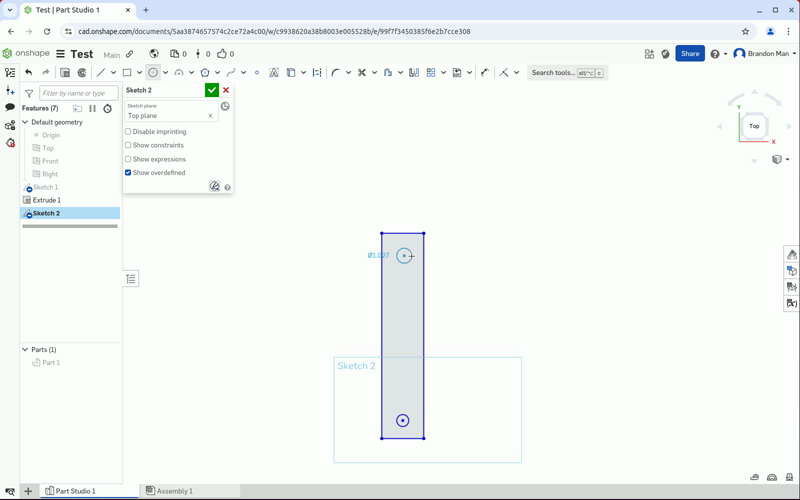
scroll(6)
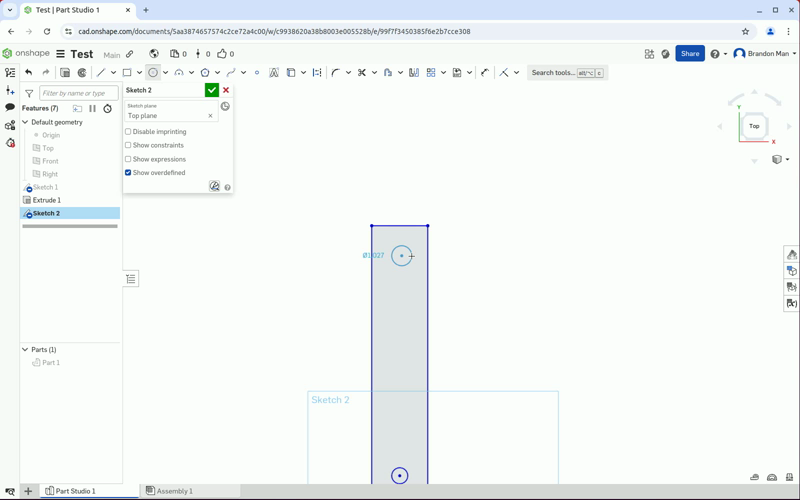
scroll(6)
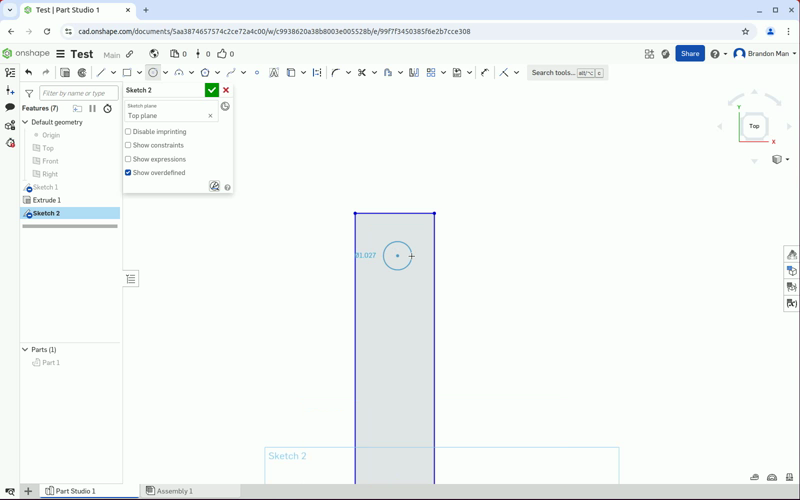
scroll(6)
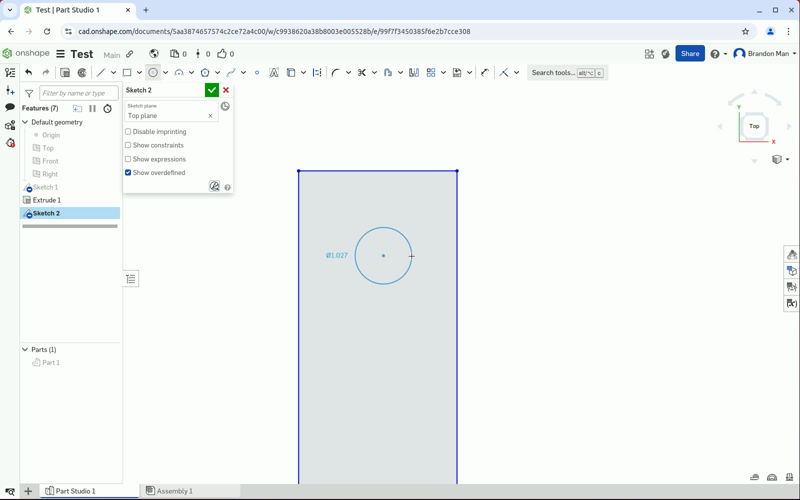
click(411, 255)
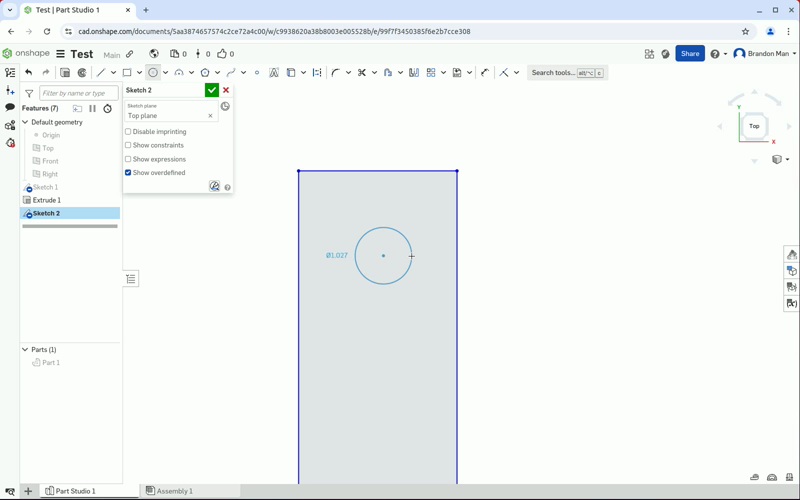
scroll(-6)
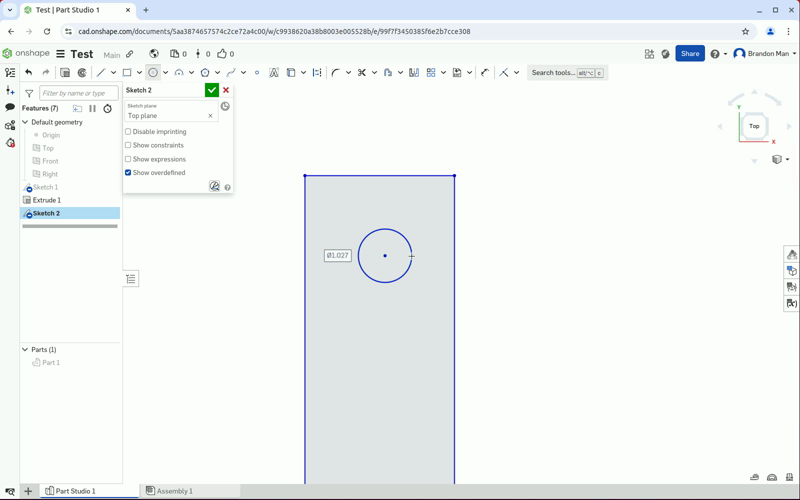
scroll(-6)
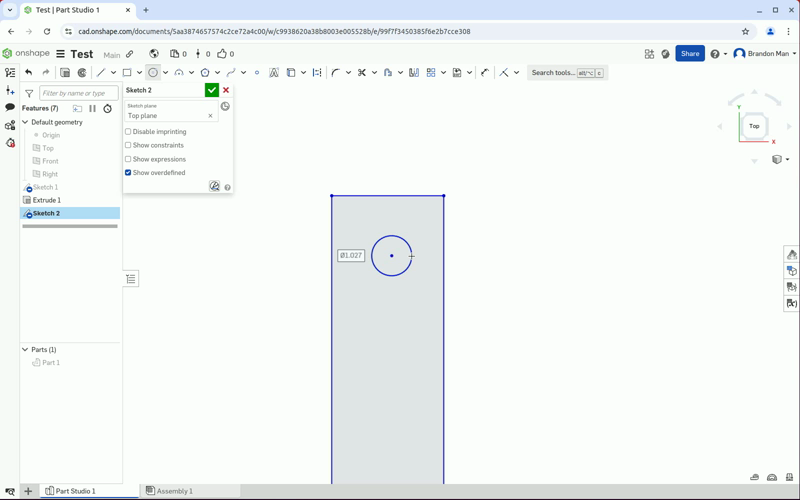
scroll(-6)
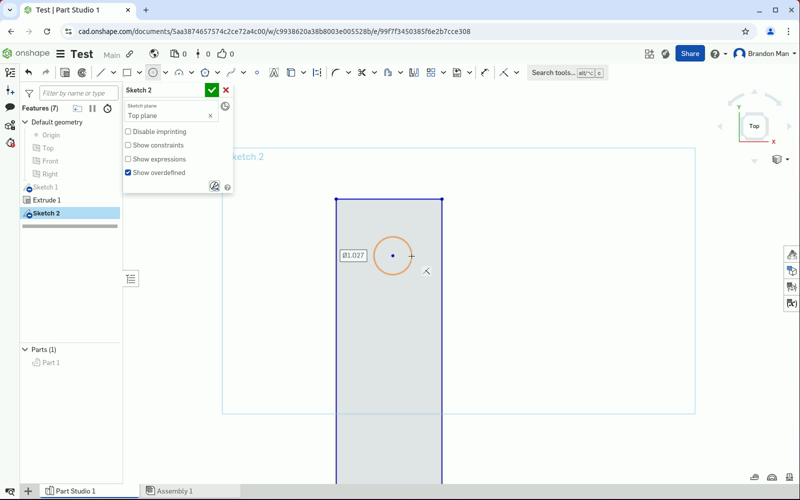
scroll(-6)
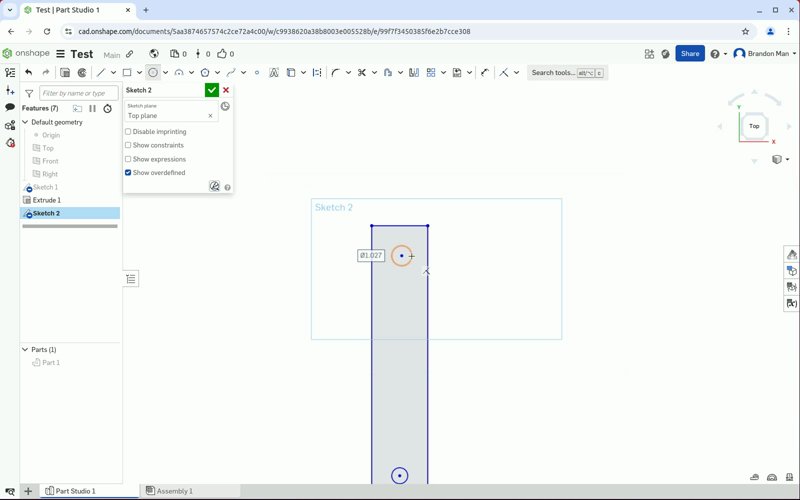
scroll(-6)
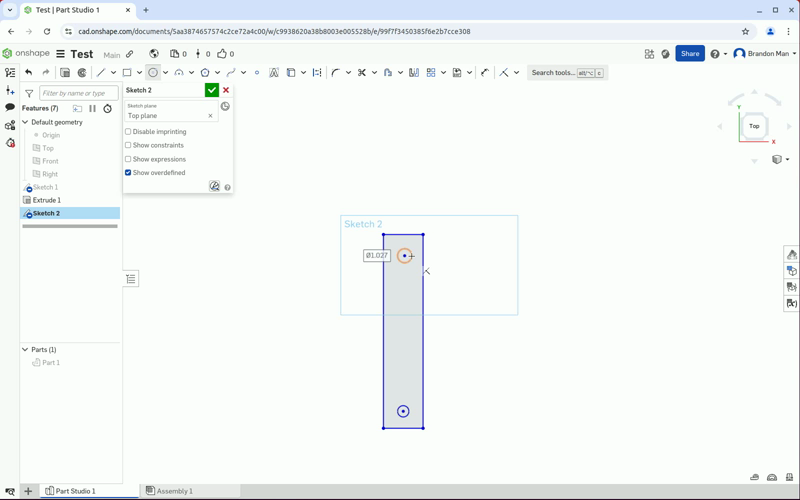
scroll(-6)
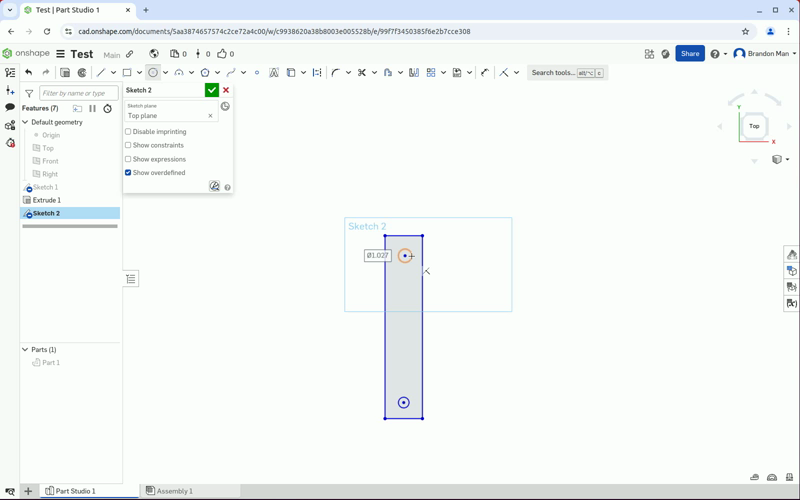
scroll(-6)
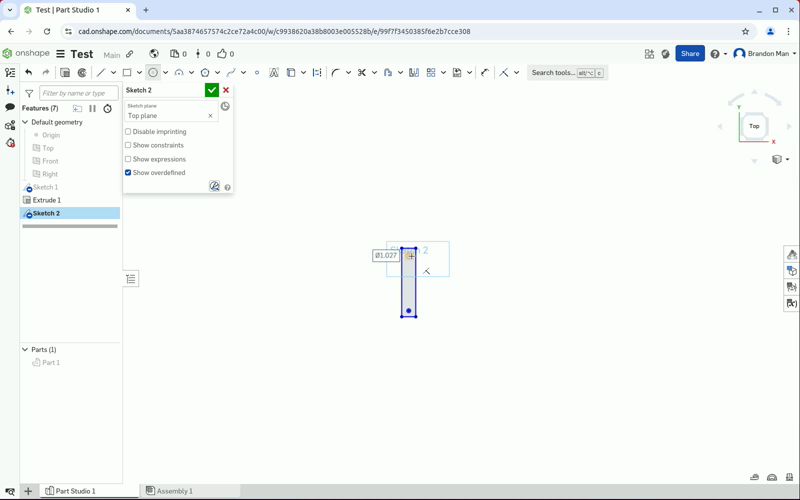
key(esc)
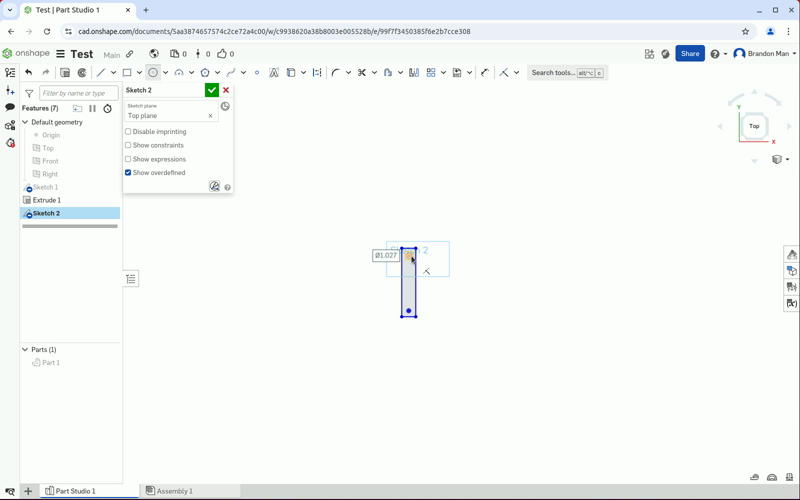
mouse_move(406, 301)
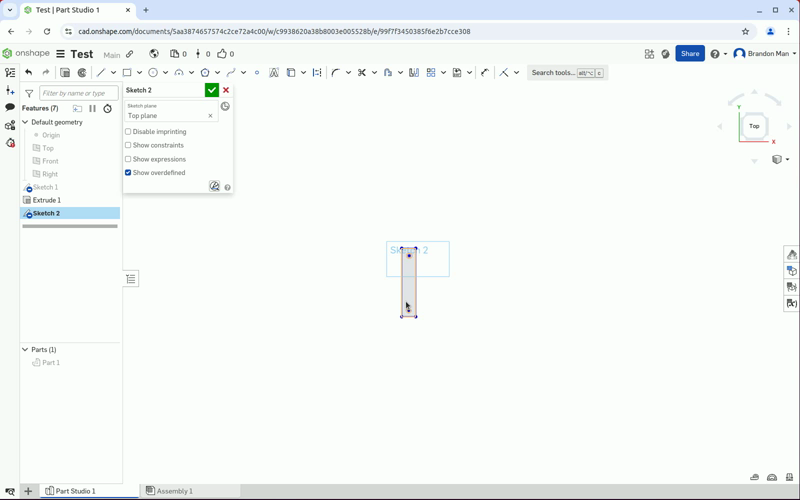
scroll(6)
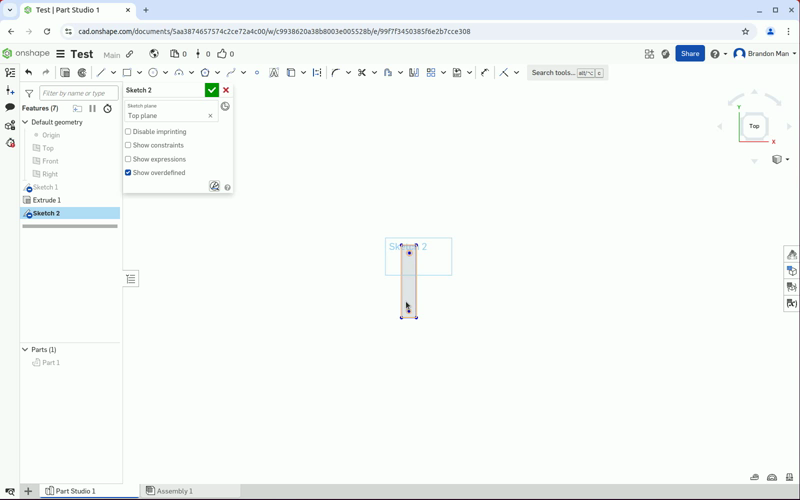
scroll(6)
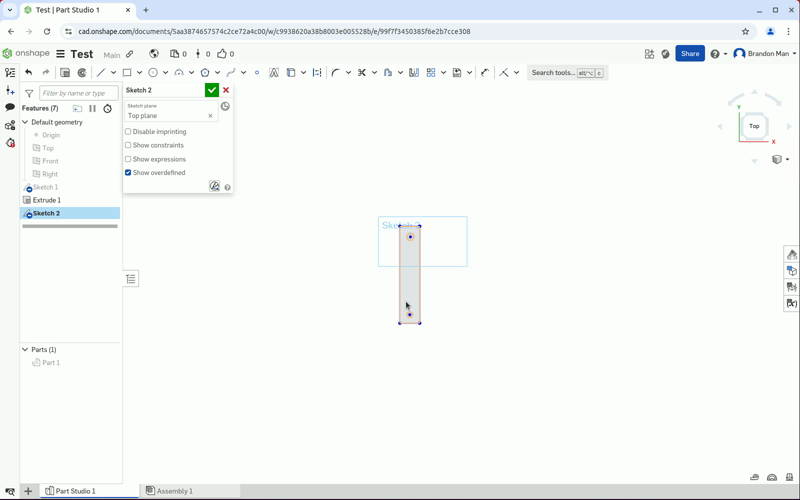
scroll(6)
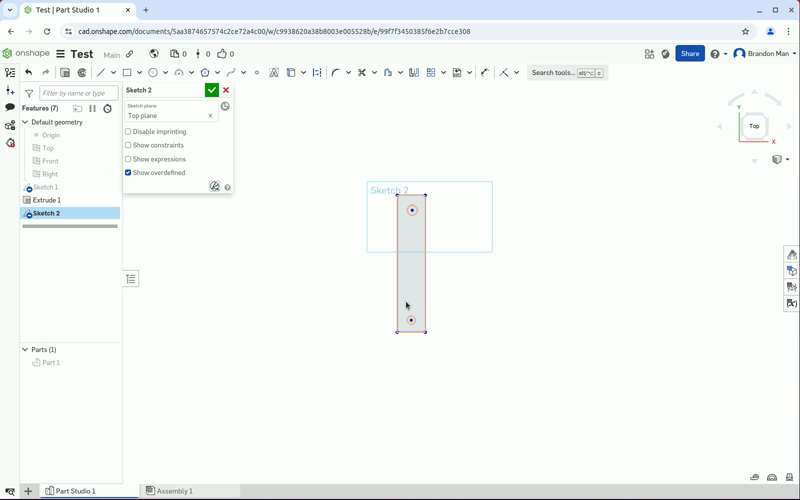
scroll(6)
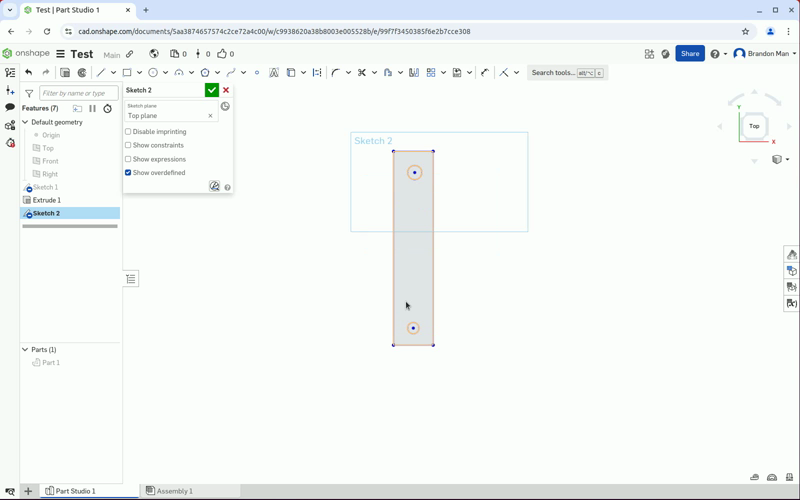
scroll(6)
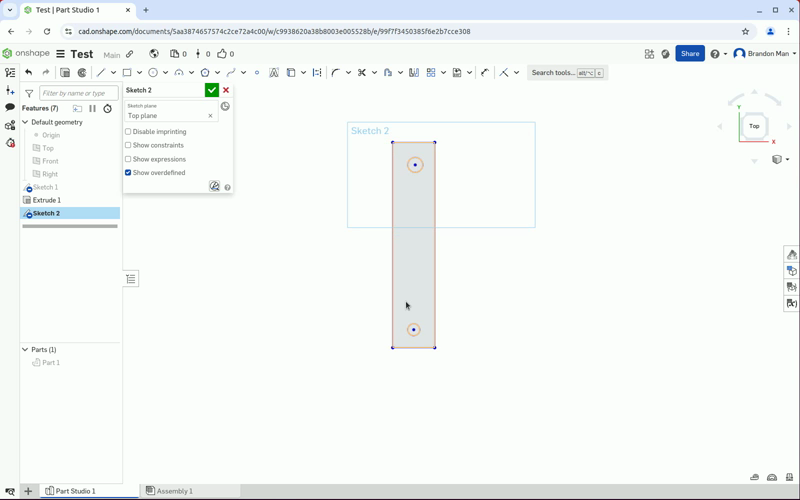
scroll(6)
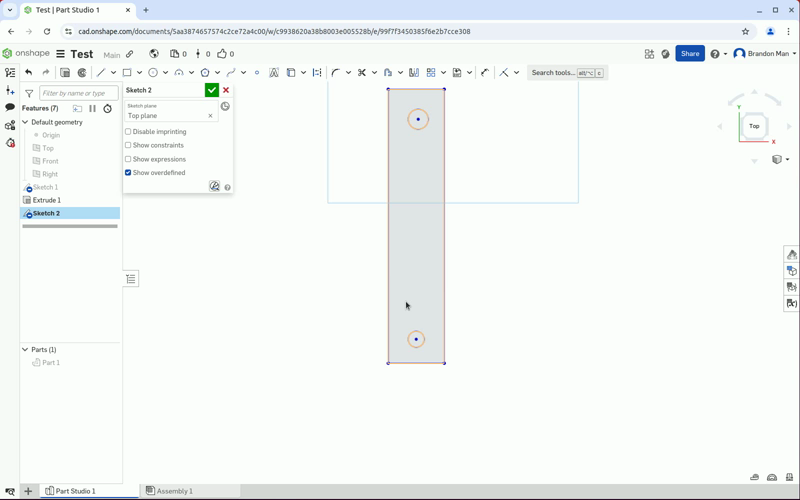
scroll(6)
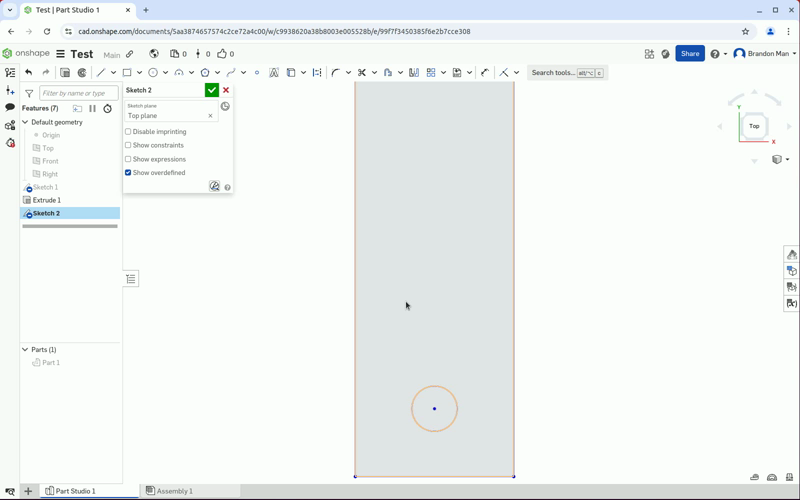
click(406, 301)
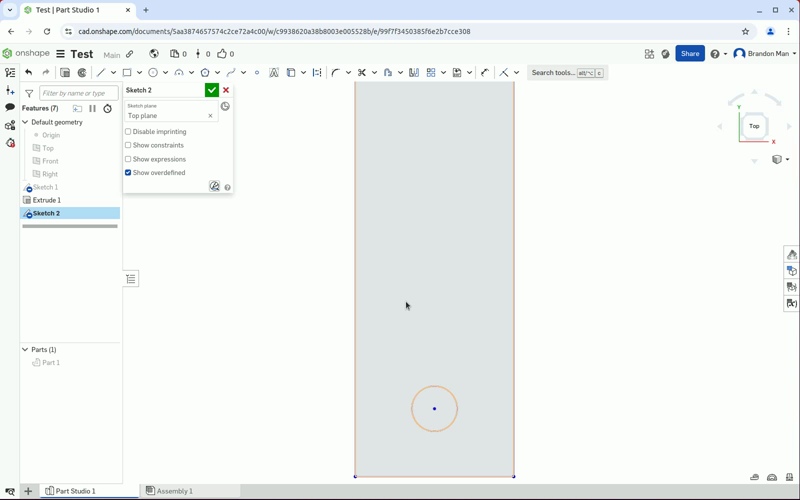
scroll(-6)
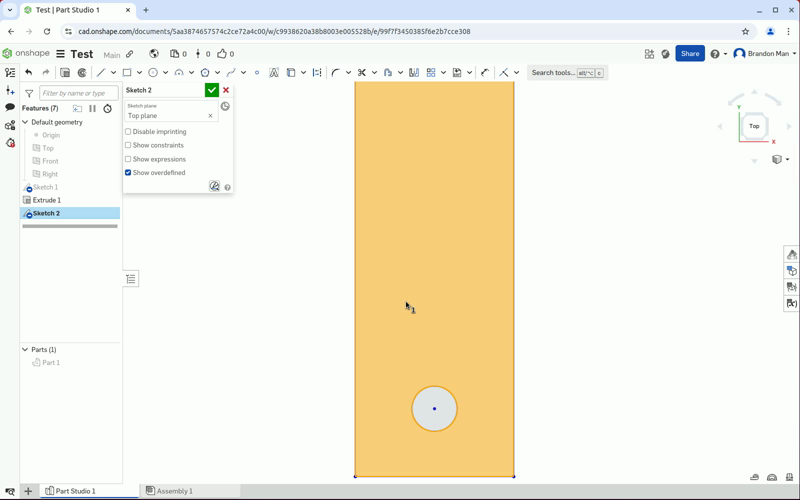
scroll(-6)
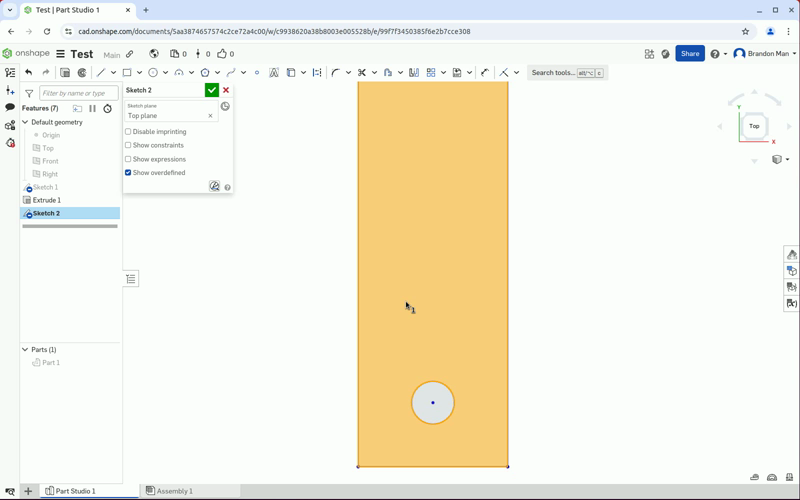
scroll(-6)
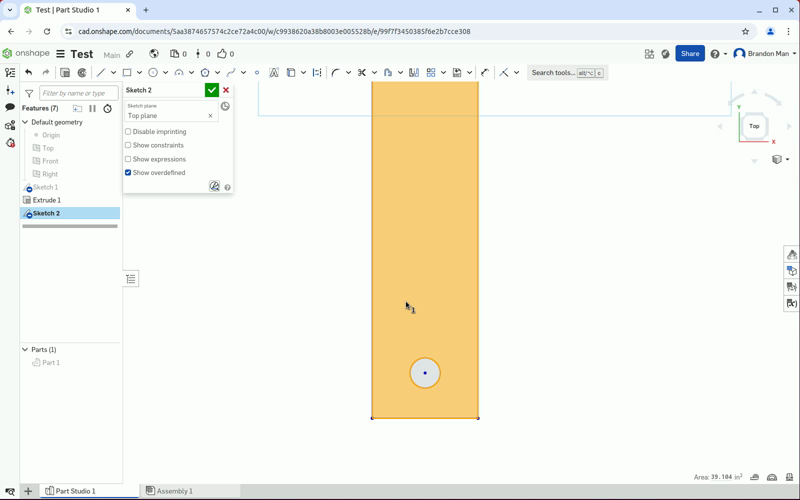
scroll(-6)
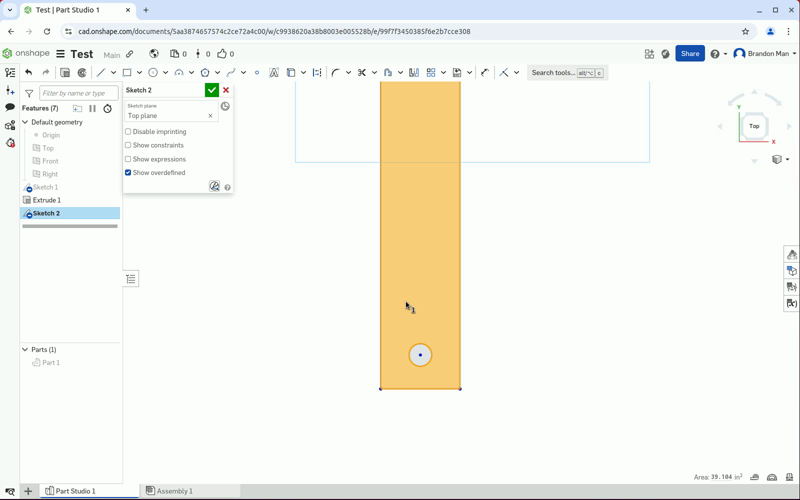
scroll(-6)
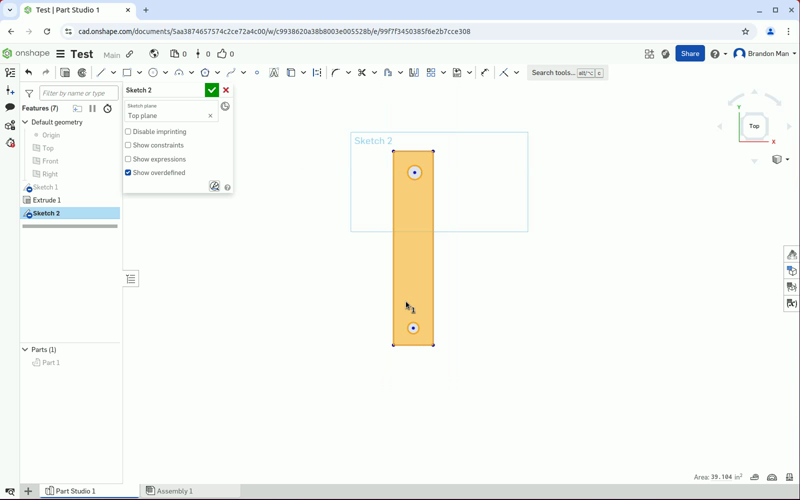
scroll(-6)
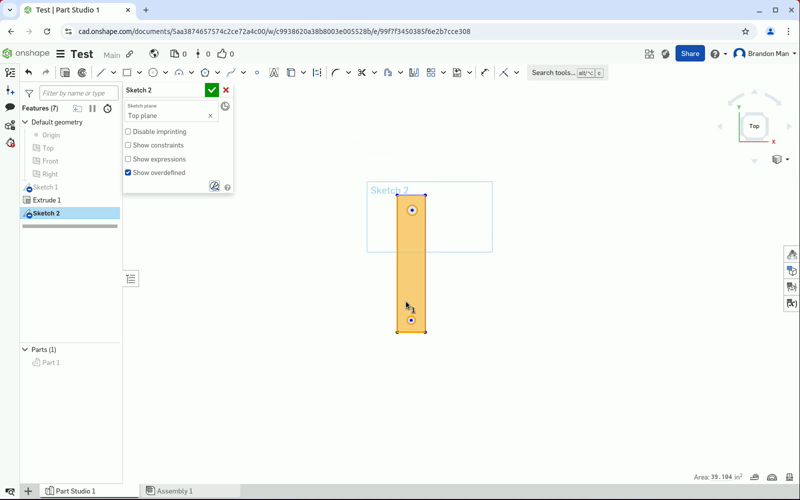
scroll(-6)
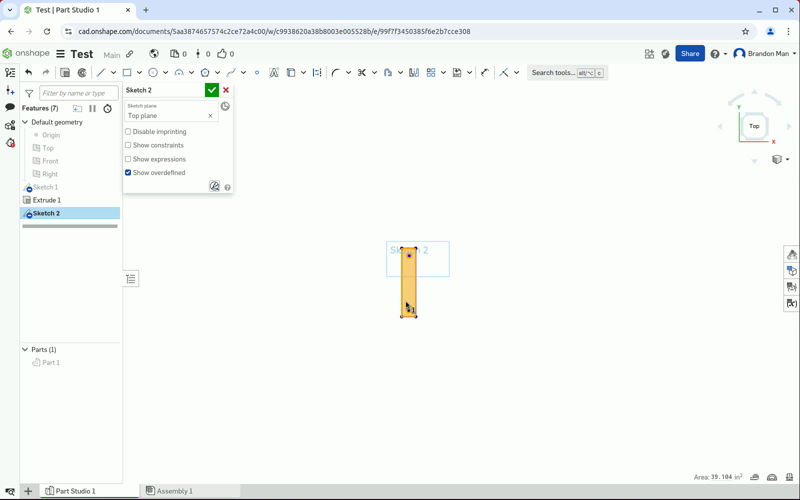
mouse_move(73, 352)
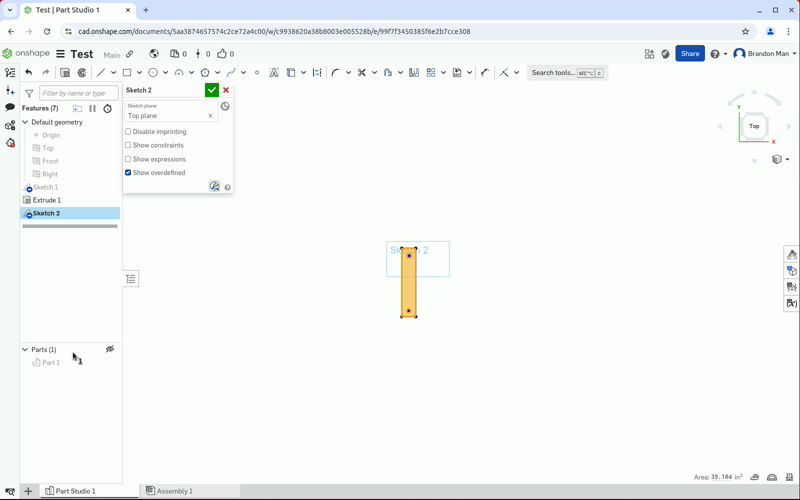
key(shift+y)
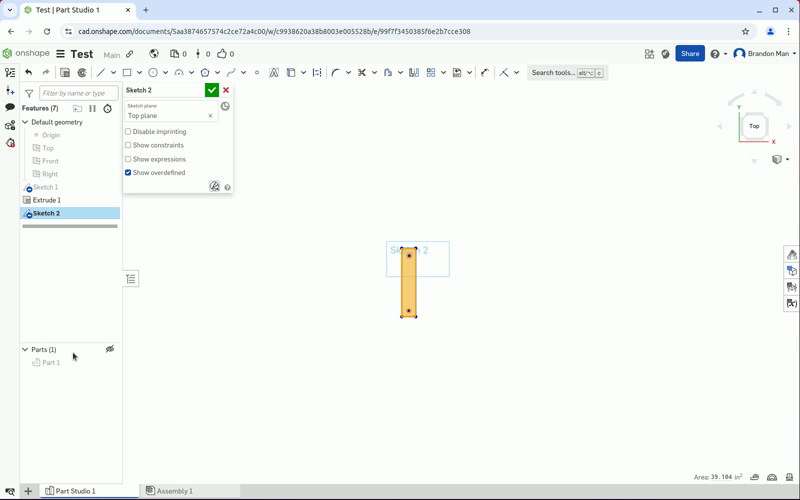
key(shift+e)
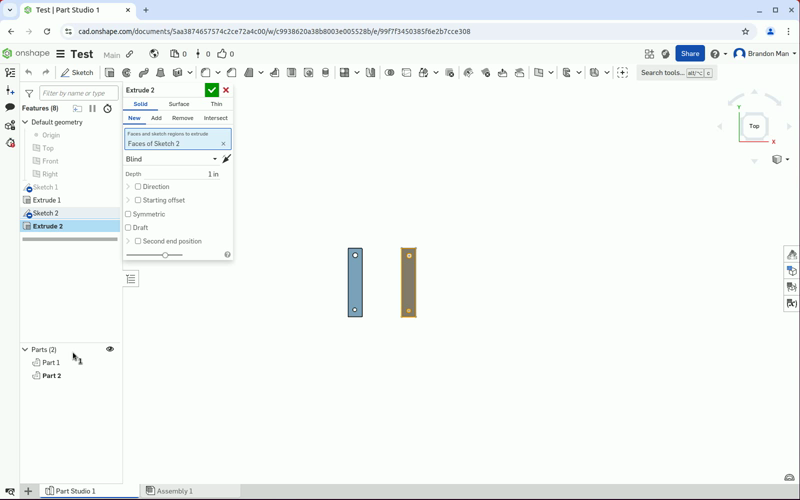
mouse_move(143, 106)
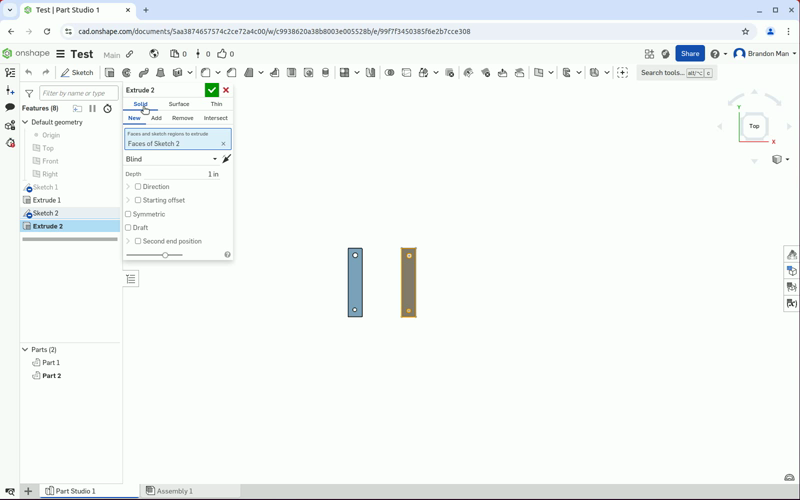
click(143, 106)
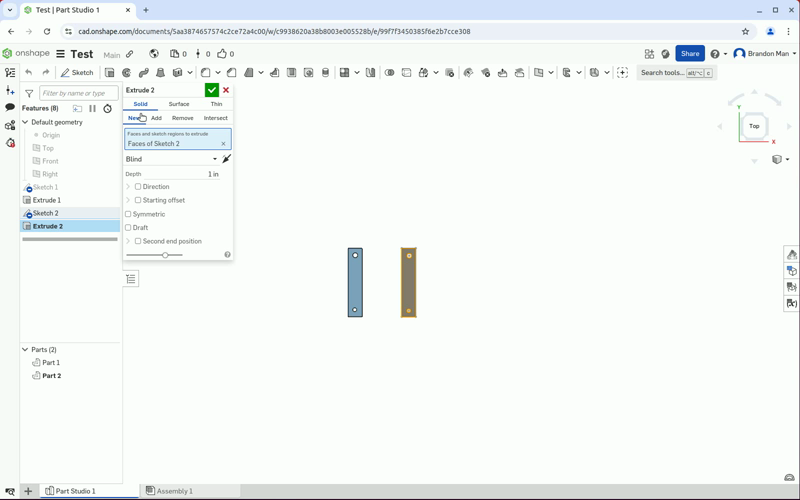
mouse_move(137, 120)
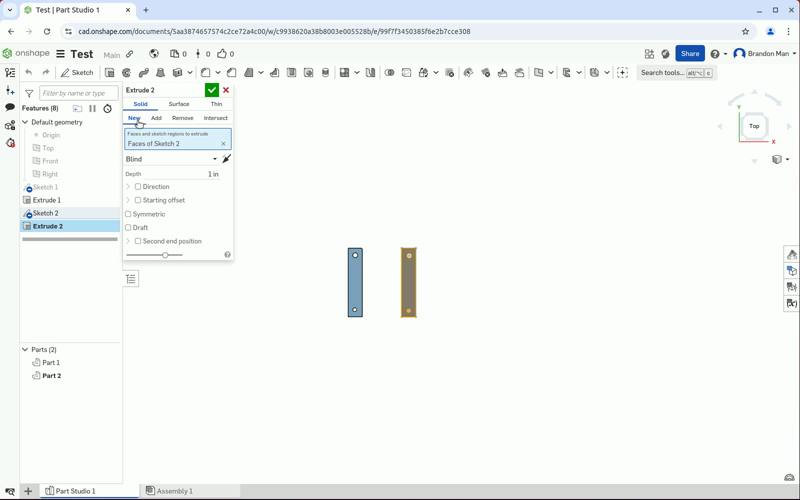
click(137, 120)
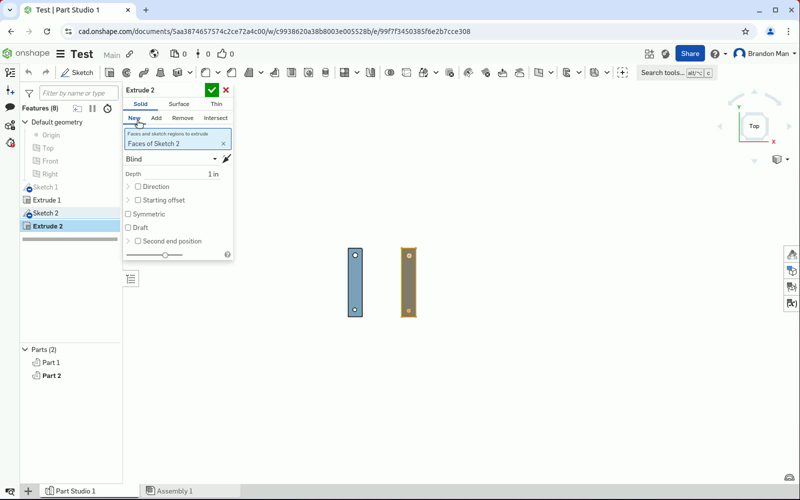
key(tab, 4)
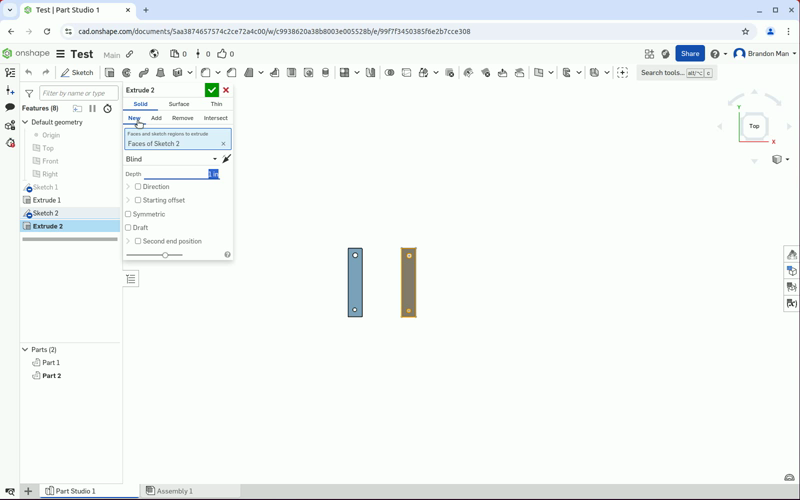
text(1.444)
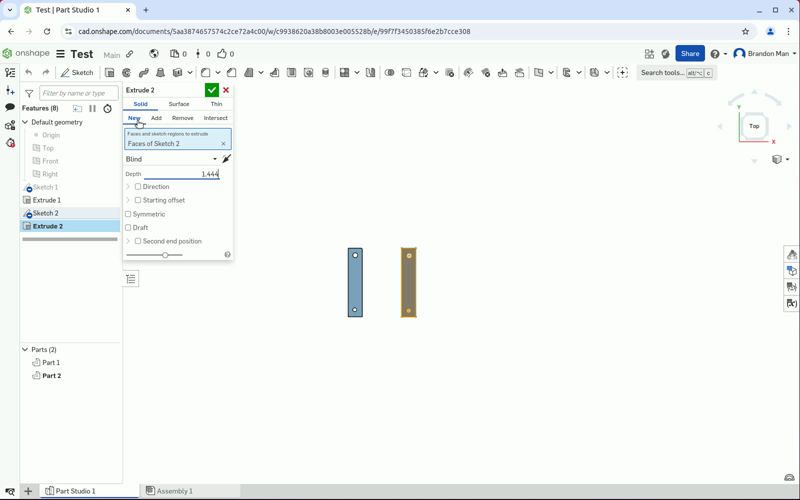
key(enter)
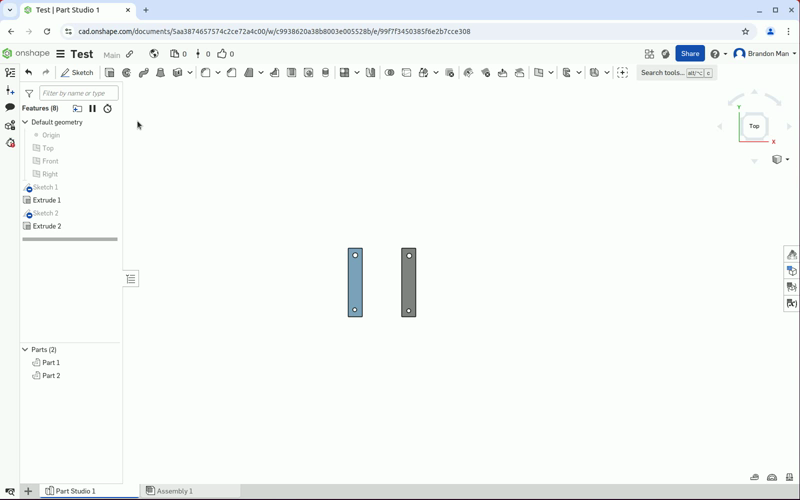
key(shift+h)
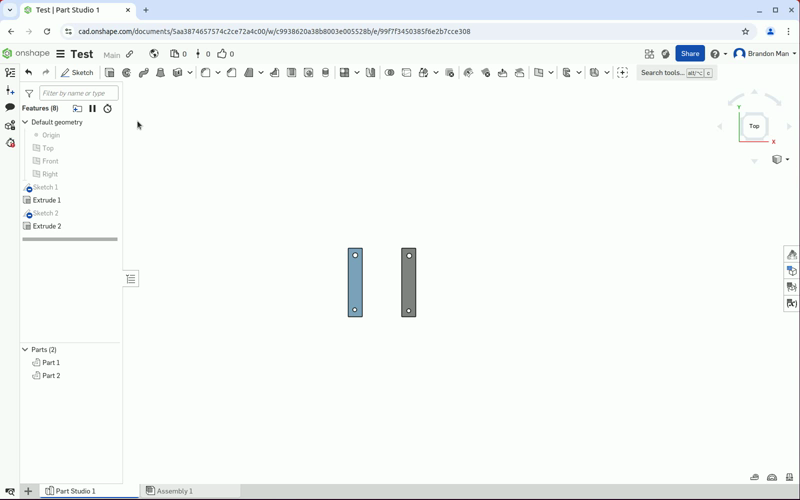
key(shift+h)
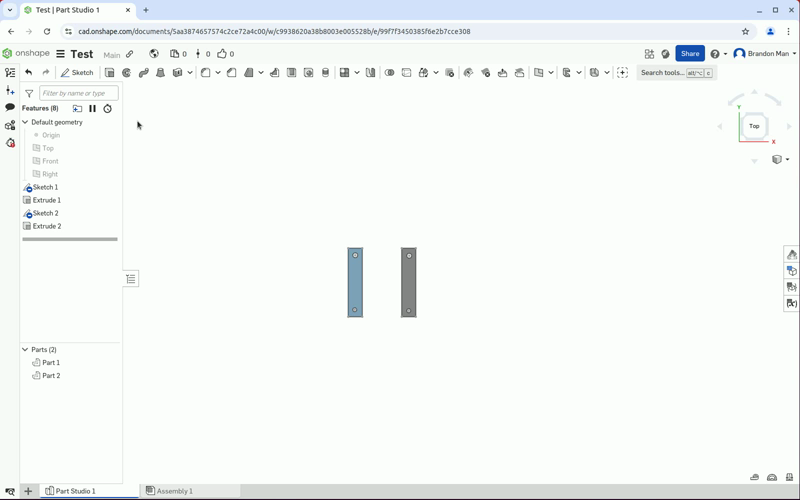
key(shift+7)
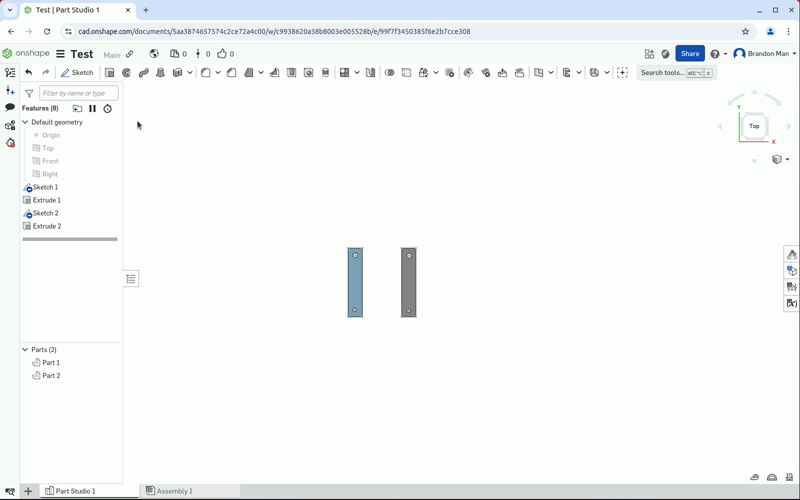
key(up, 3)
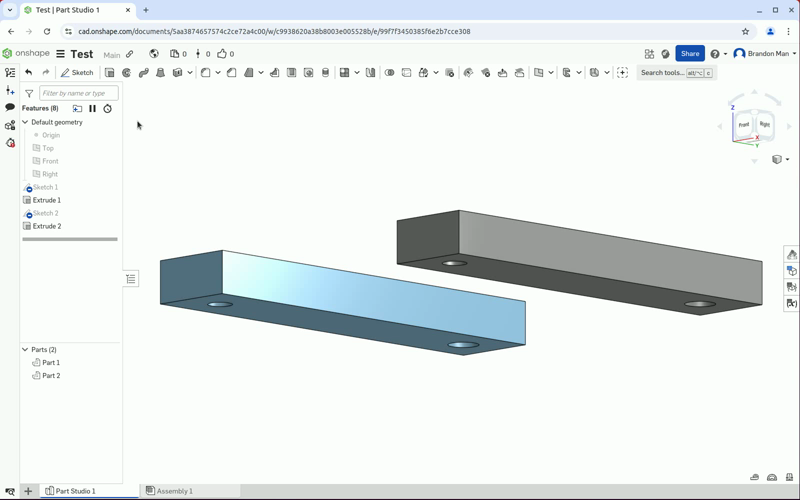
key(left, 3)
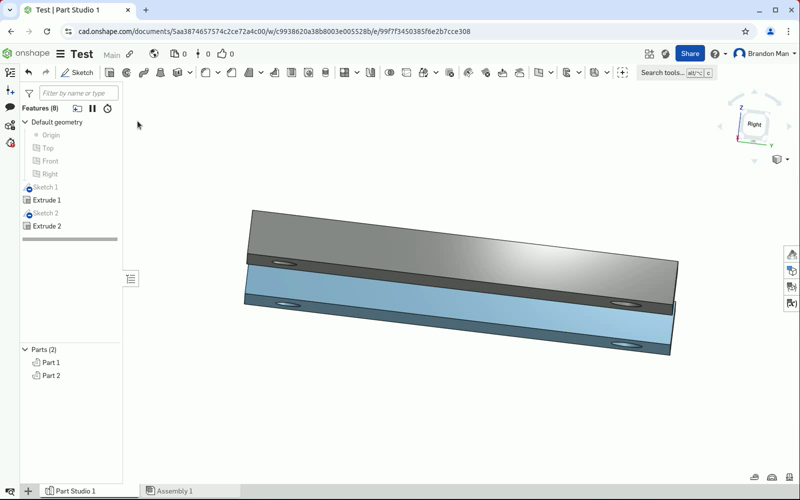
key(right, 3)
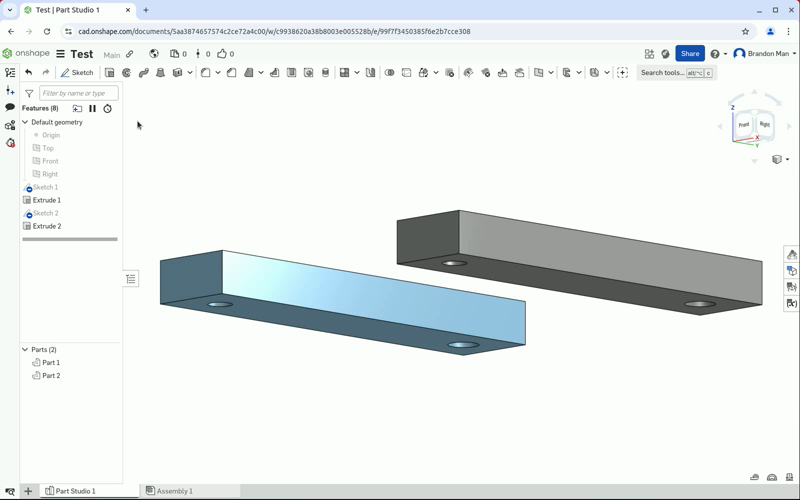
key(down, 3)
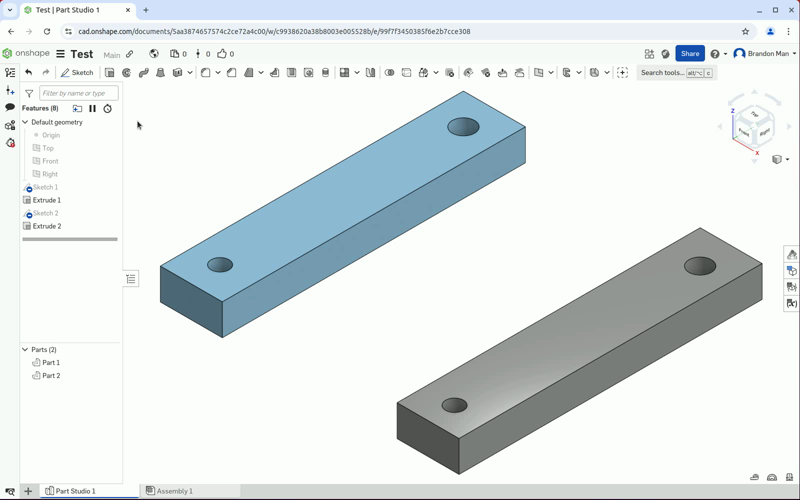
mouse_move(73, 189)
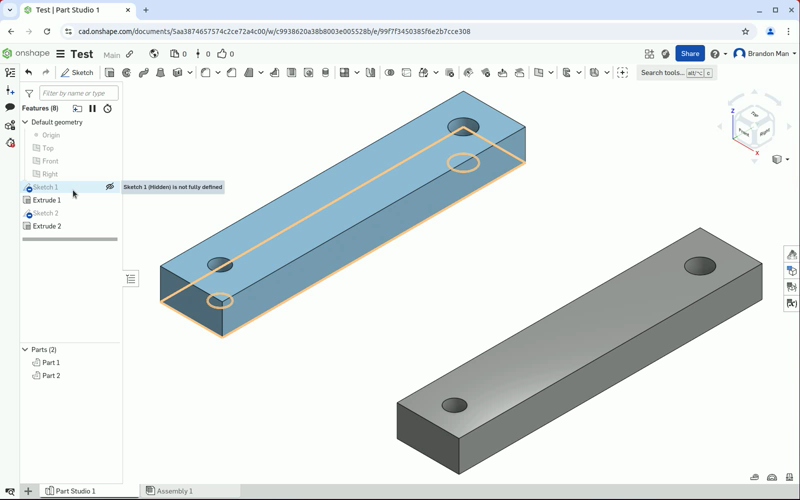
click(73, 189)